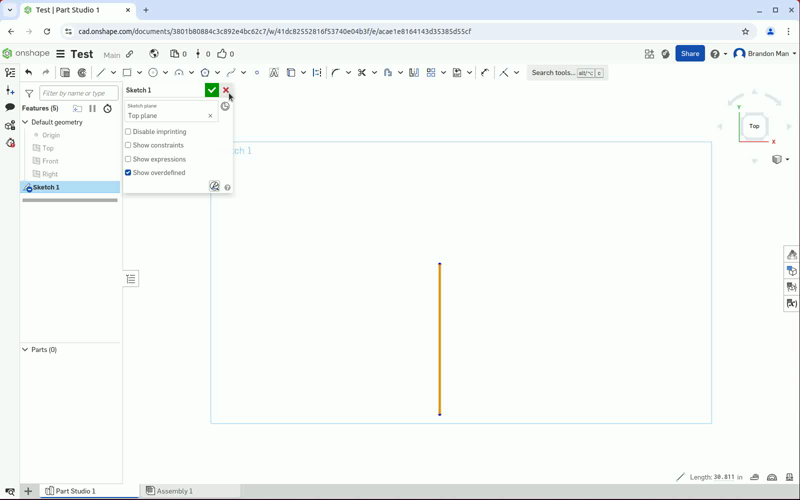
key(shift+h)
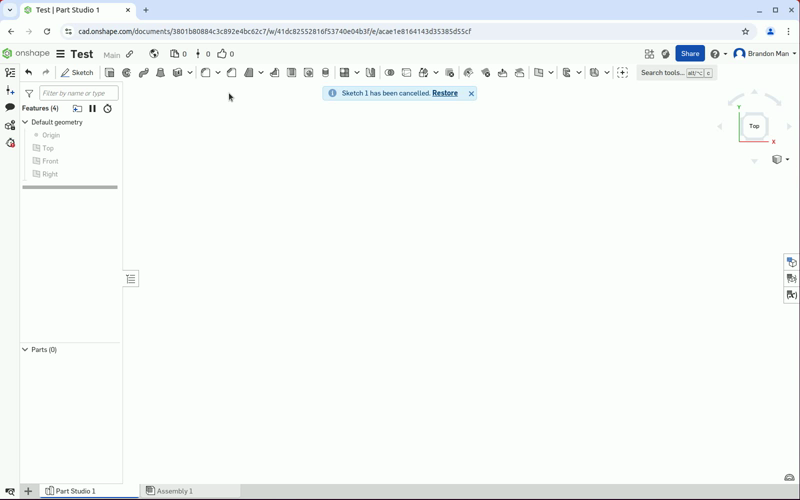
mouse_move(73, 352)
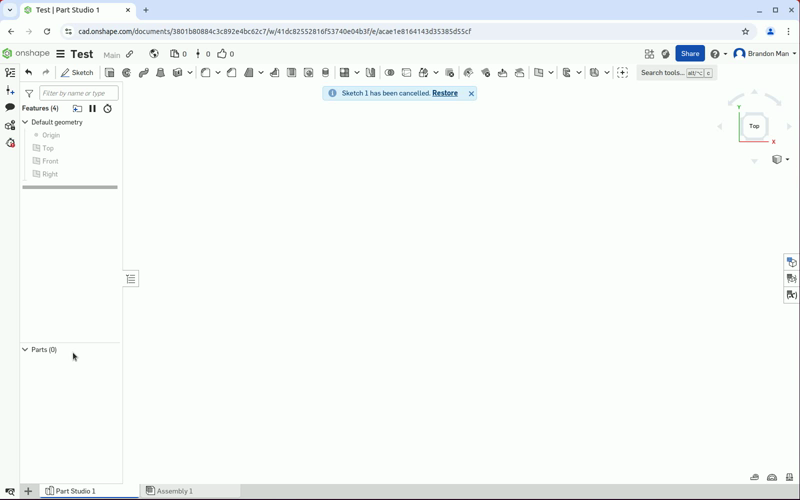
key(y)
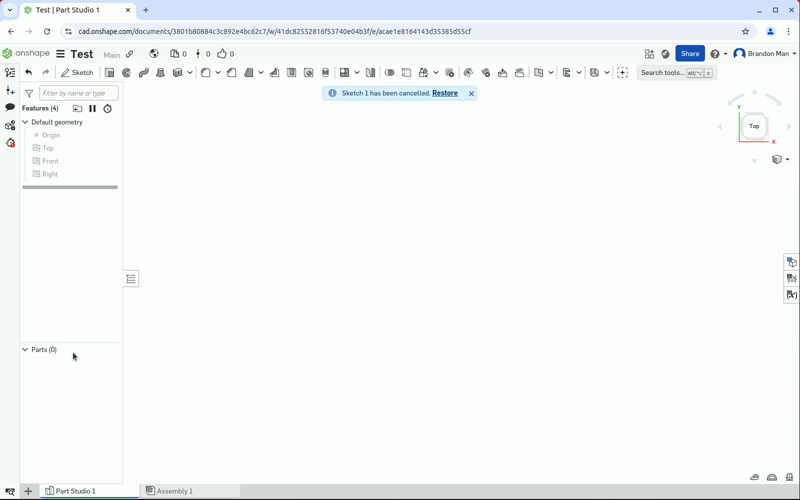
key(shift+p)
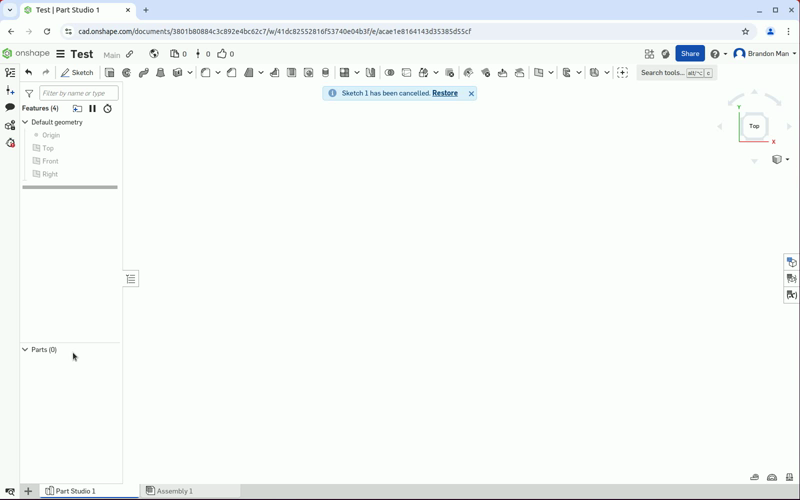
key(space)
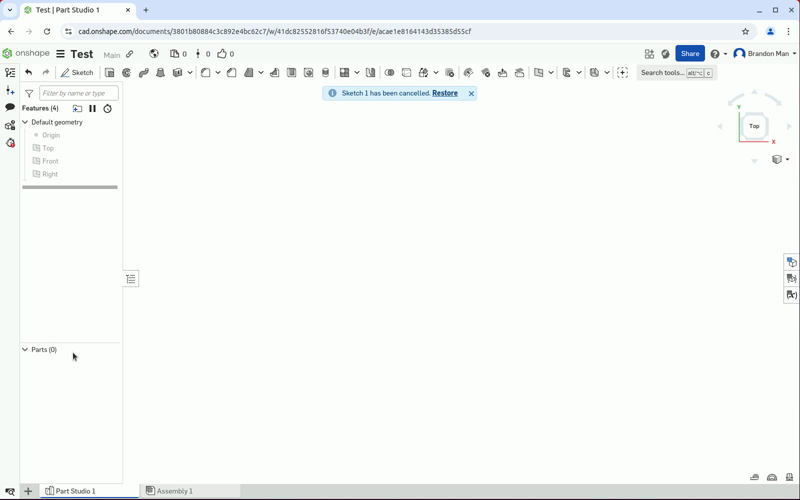
key_down(shift)
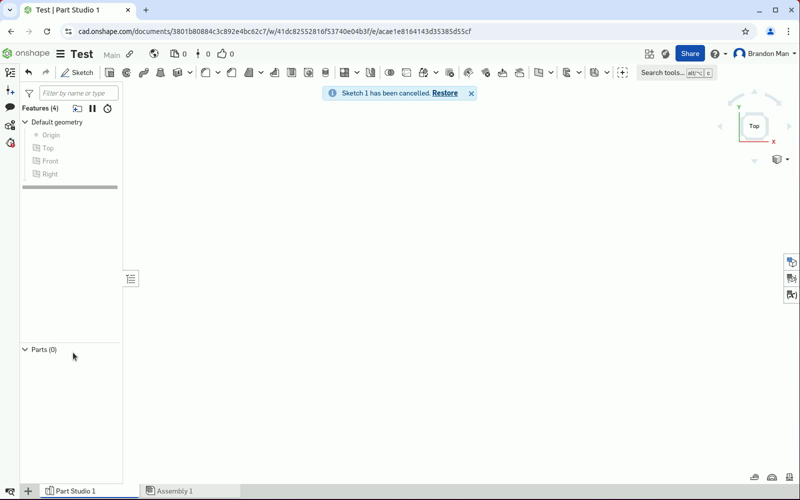
key(up)
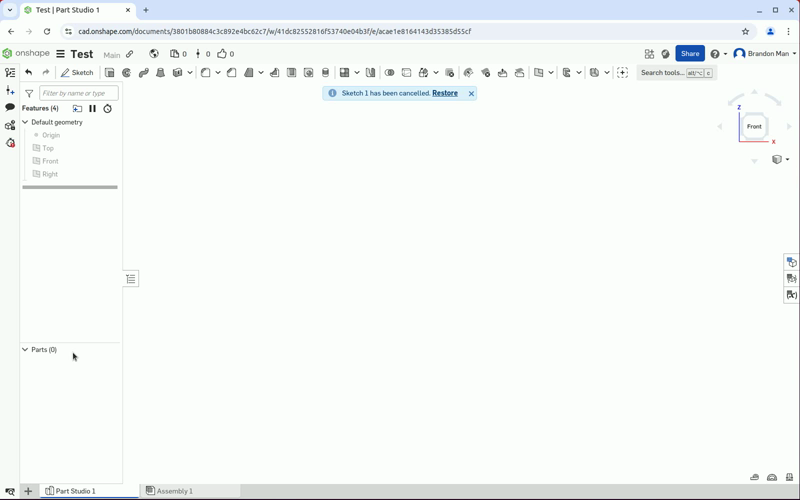
key_up(shift)
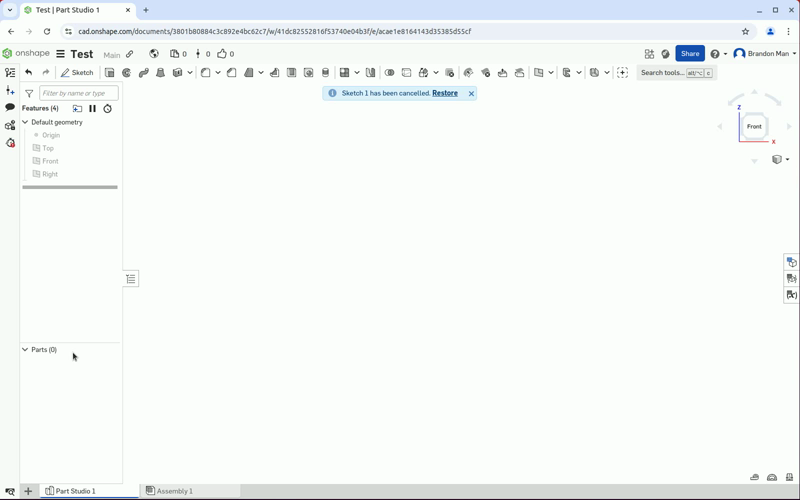
key(space)
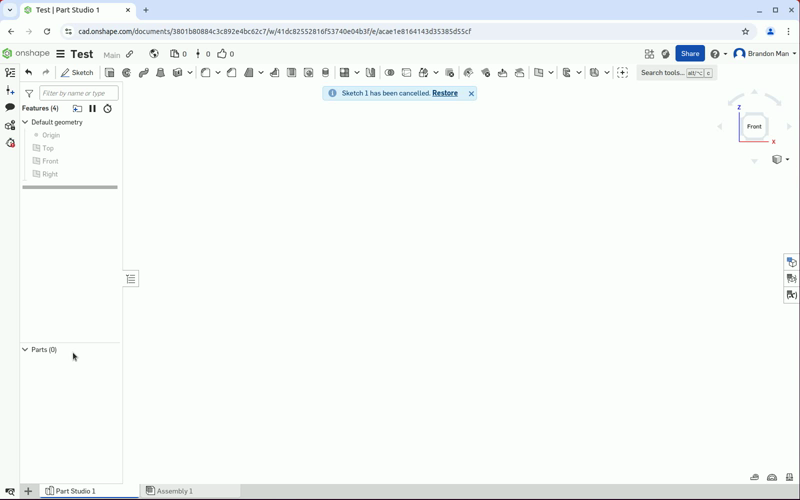
key_down(shift)
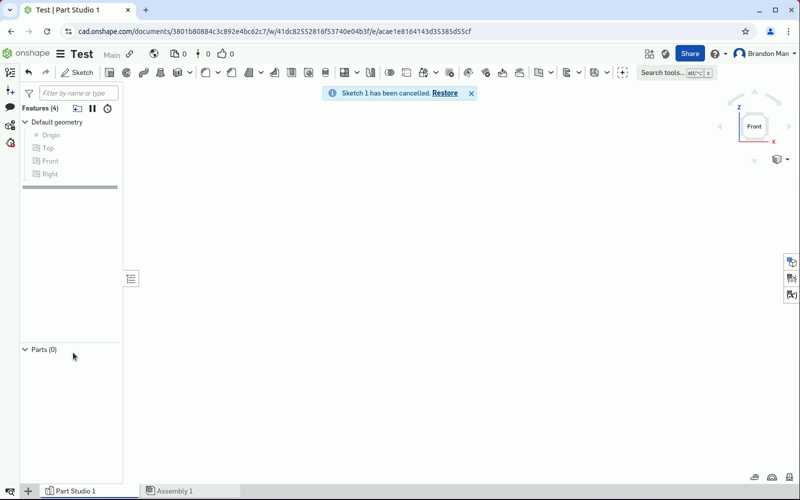
key(left)
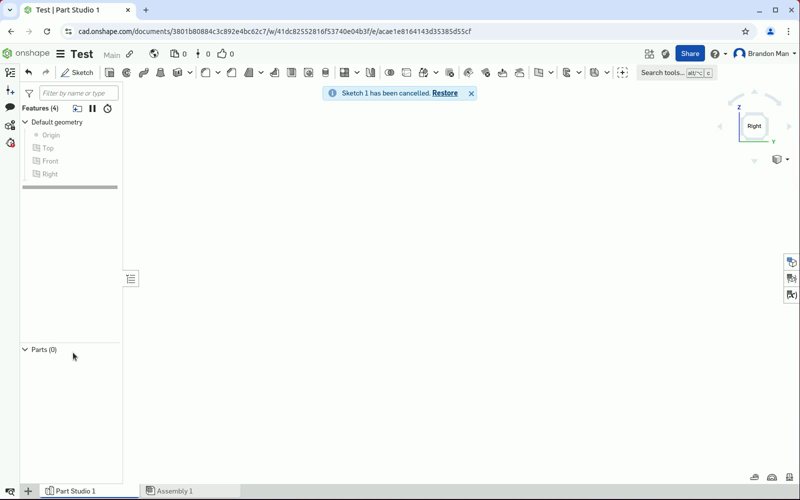
key_up(shift)
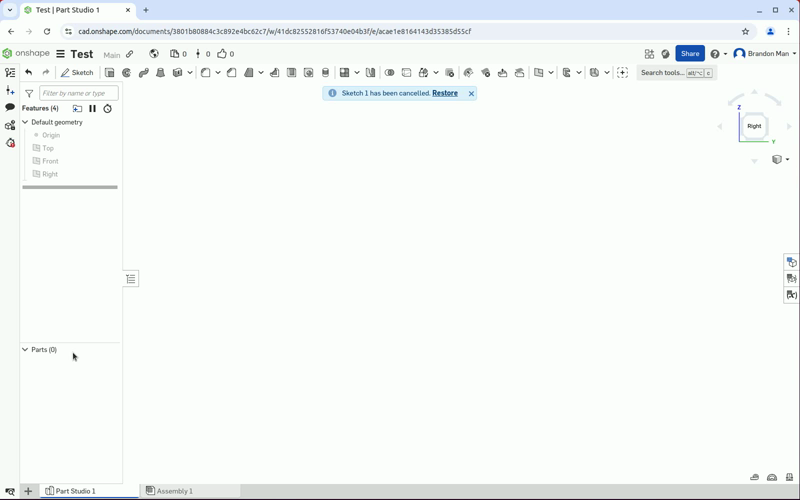
mouse_move(73, 352)
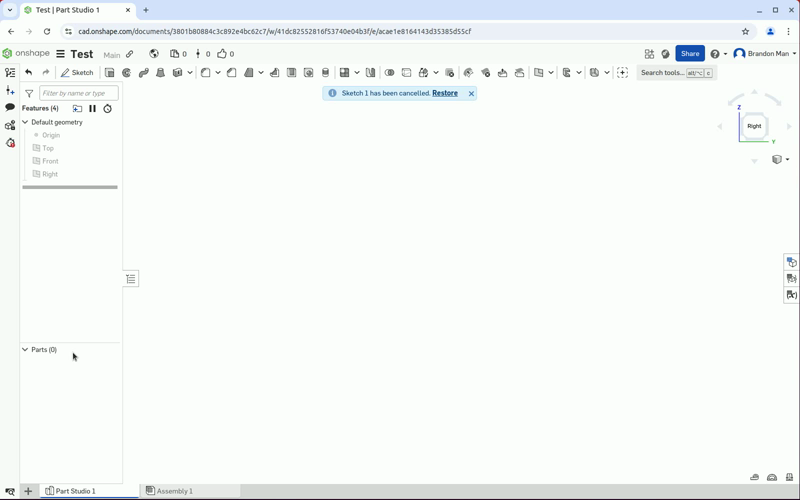
key(shift+y)
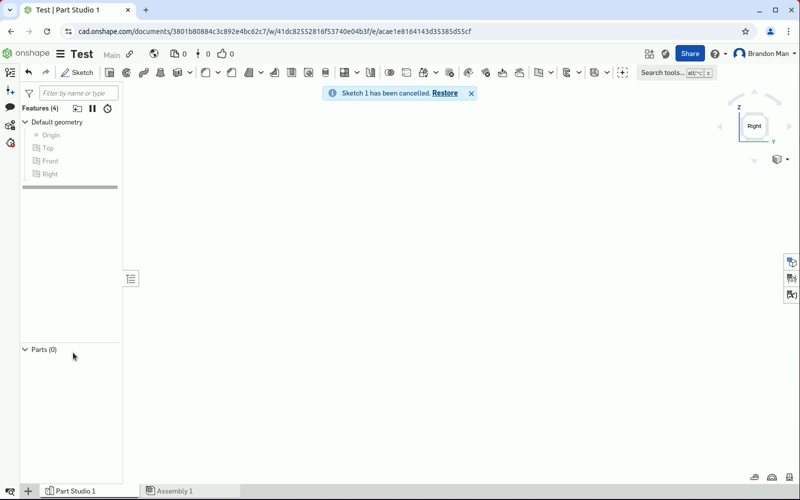
key(shift+s)
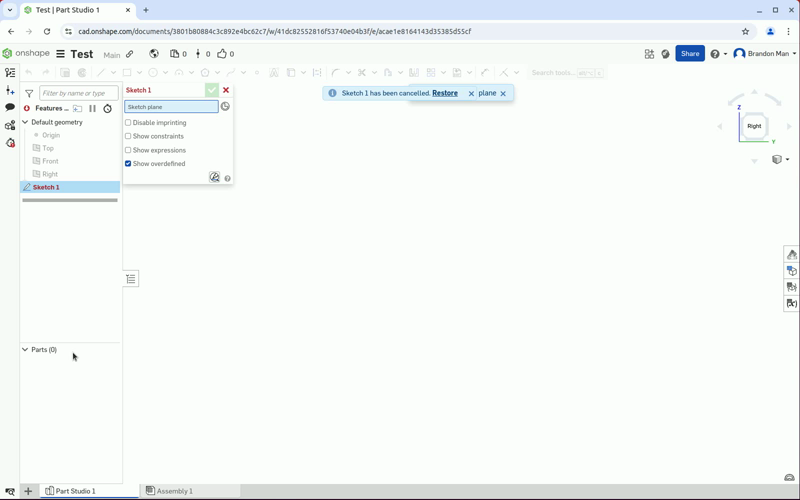
mouse_move(73, 176)
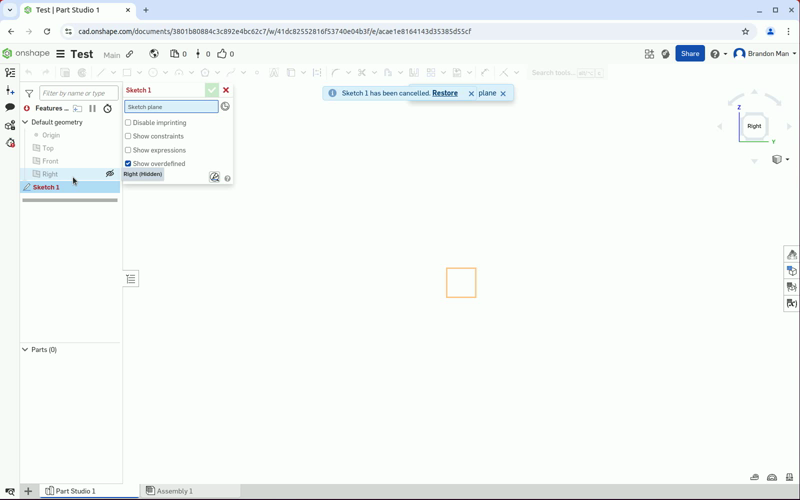
click(73, 176)
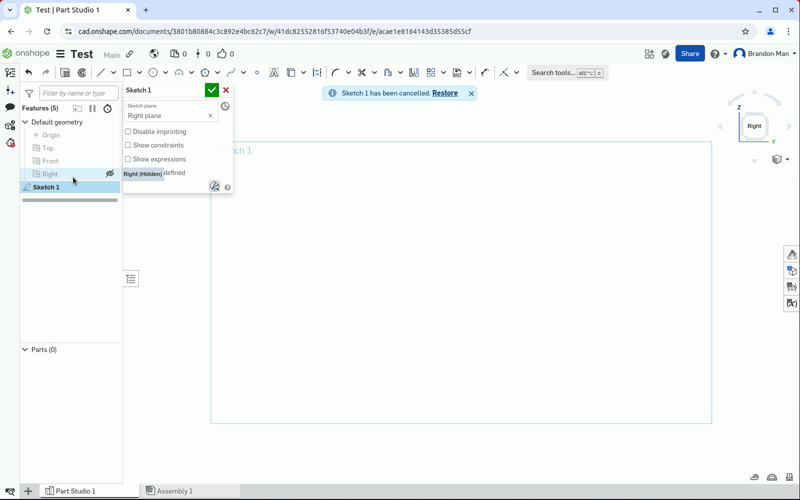
mouse_move(73, 352)
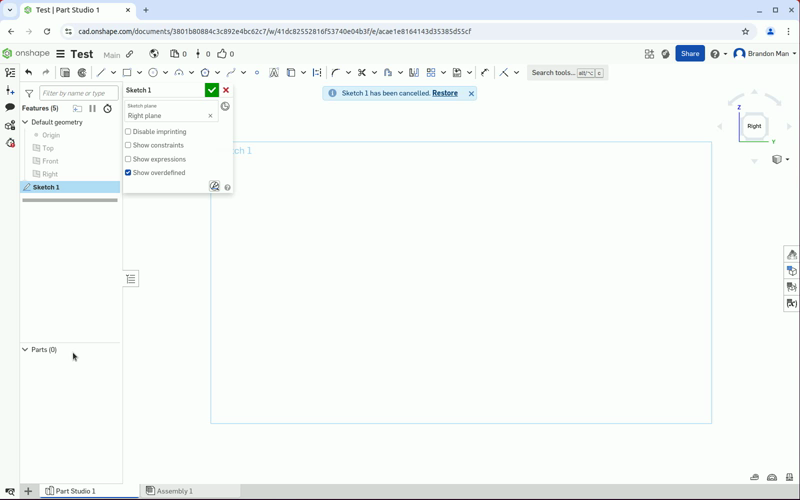
key(y)
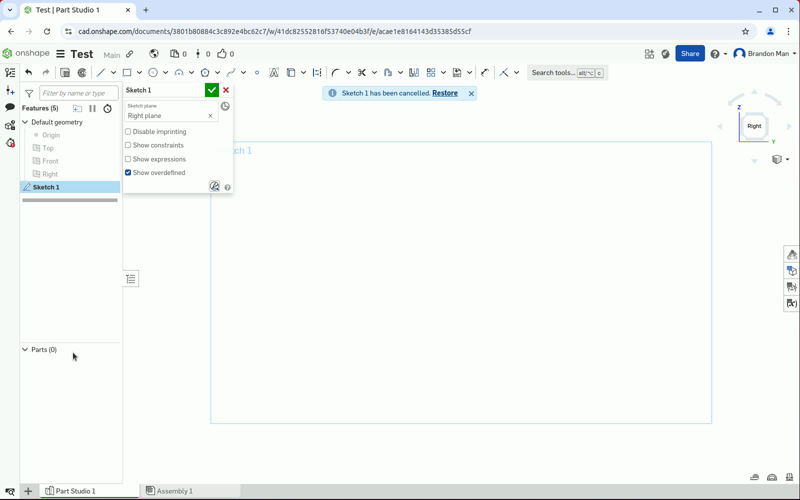
key(a)
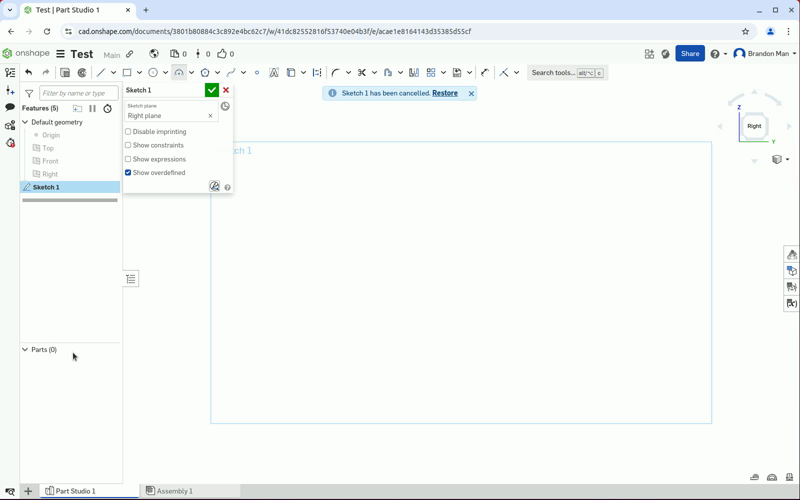
key_down(shift)
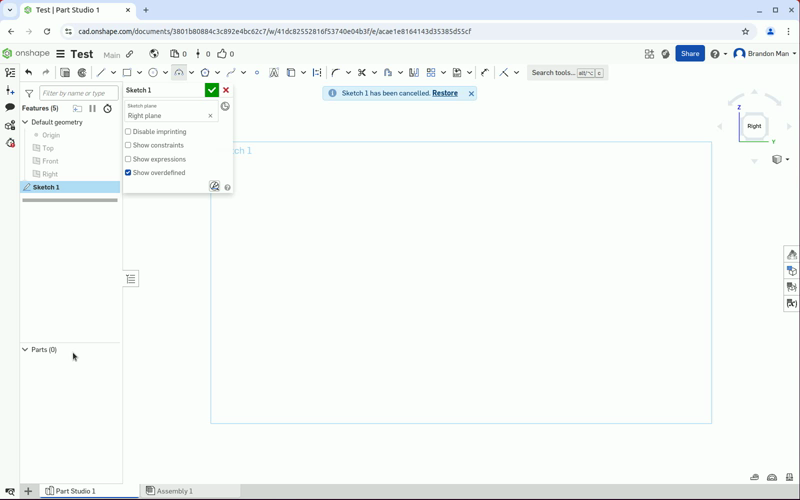
mouse_move(450, 170)
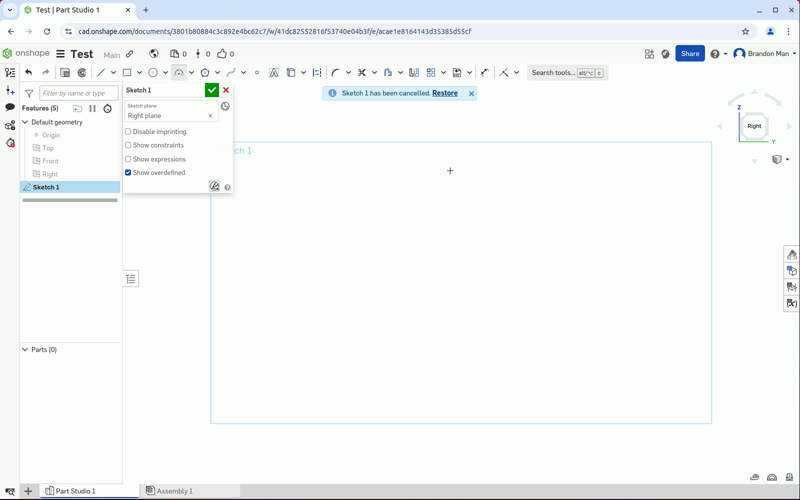
click(450, 170)
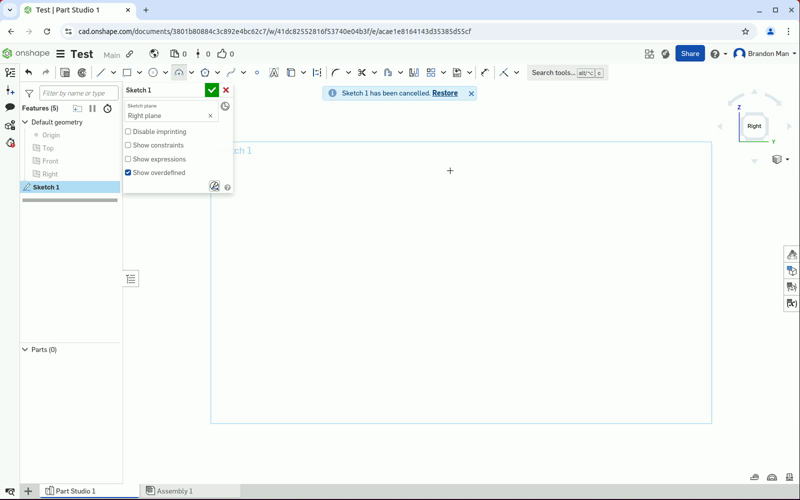
key_up(shift)
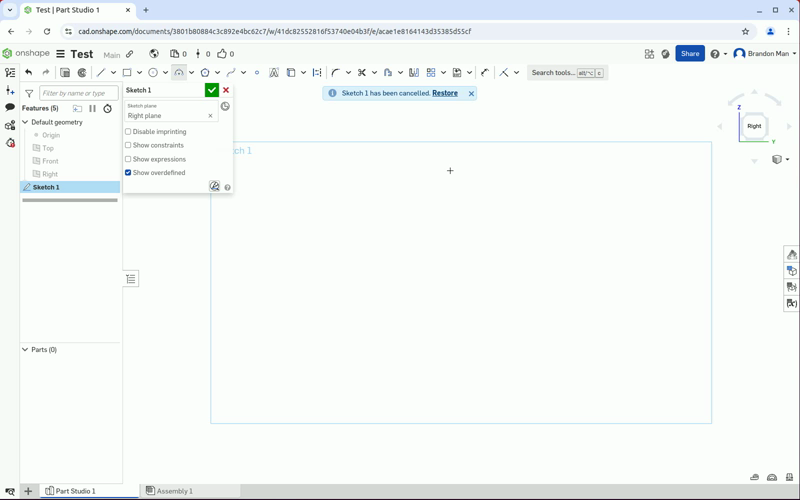
key_down(shift)
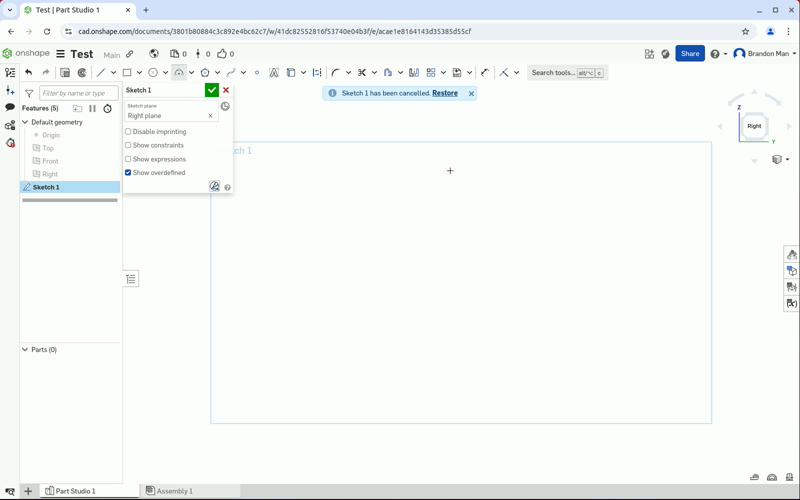
mouse_move(461, 182)
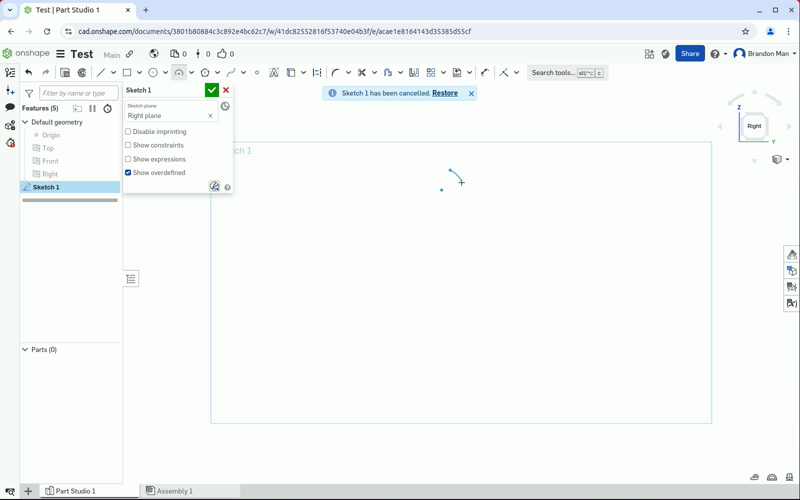
click(461, 182)
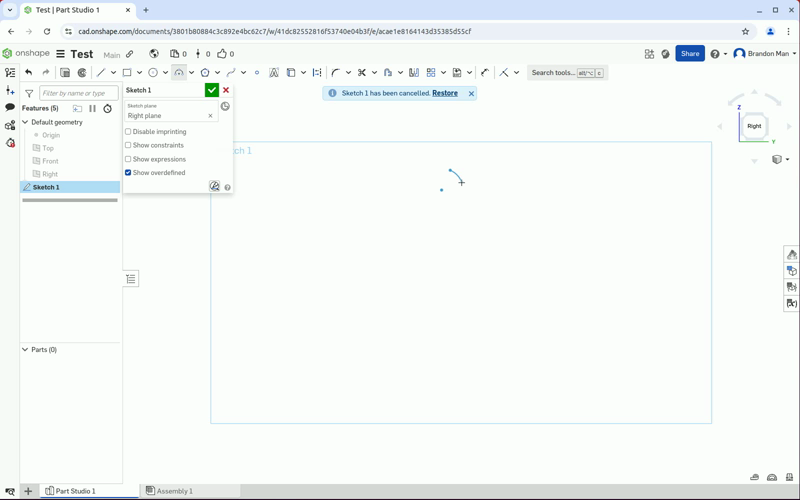
mouse_move(458, 173)
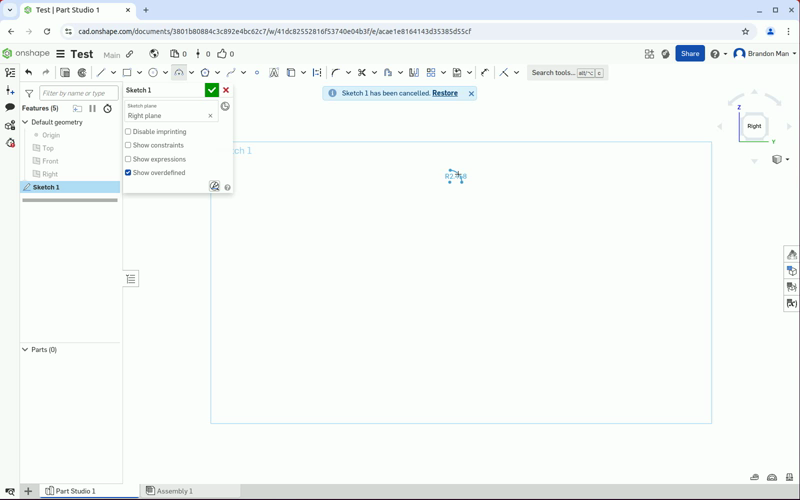
click(458, 173)
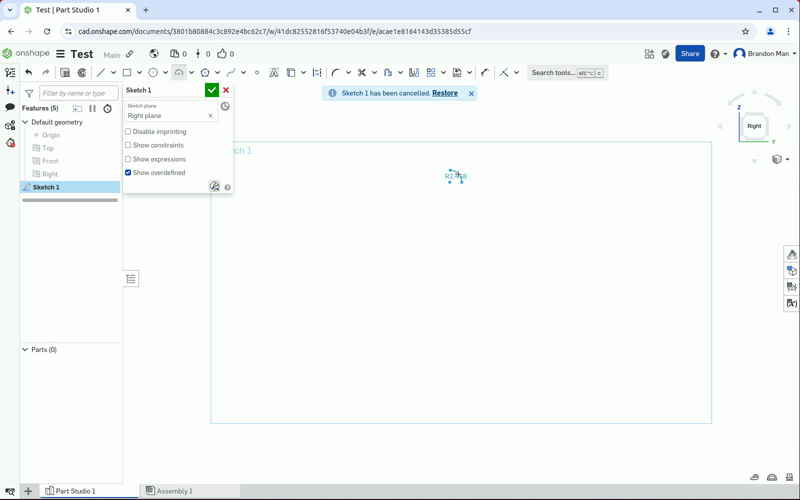
key_up(shift)
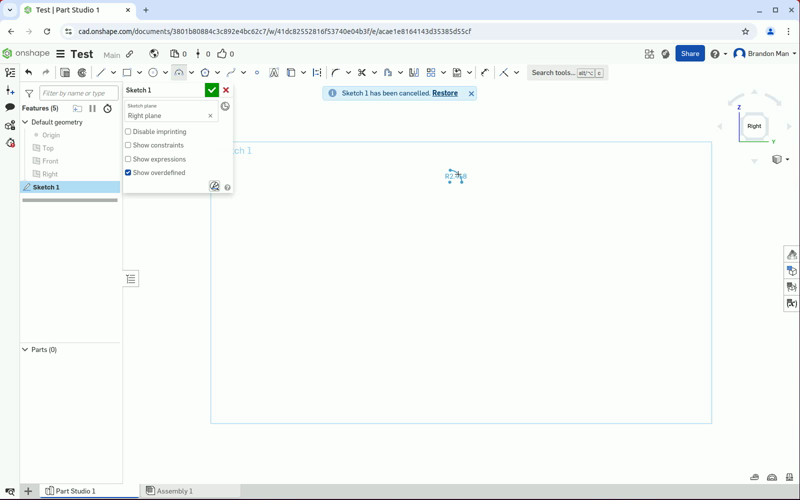
key(esc)
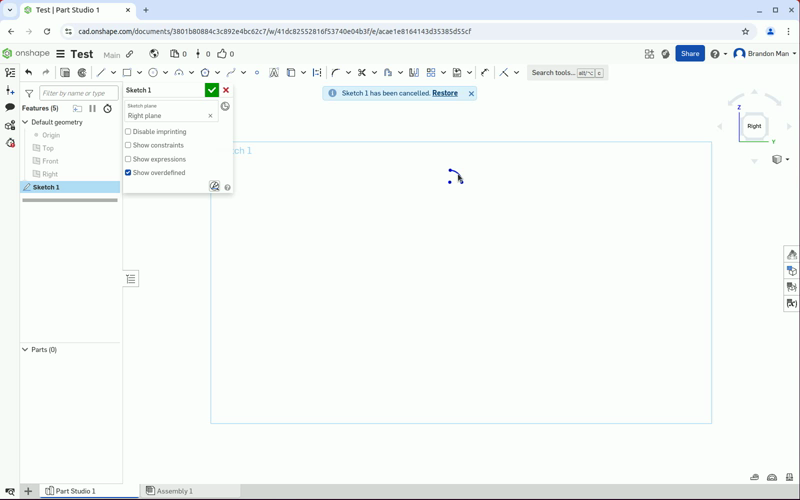
key(l)
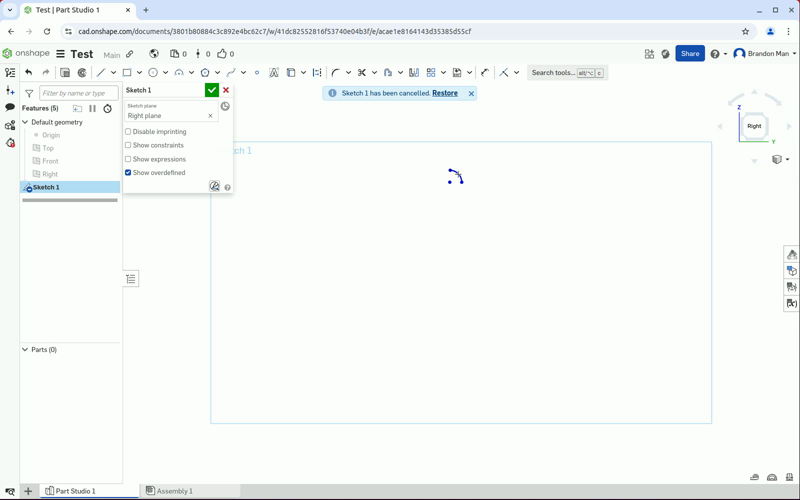
mouse_move(461, 182)
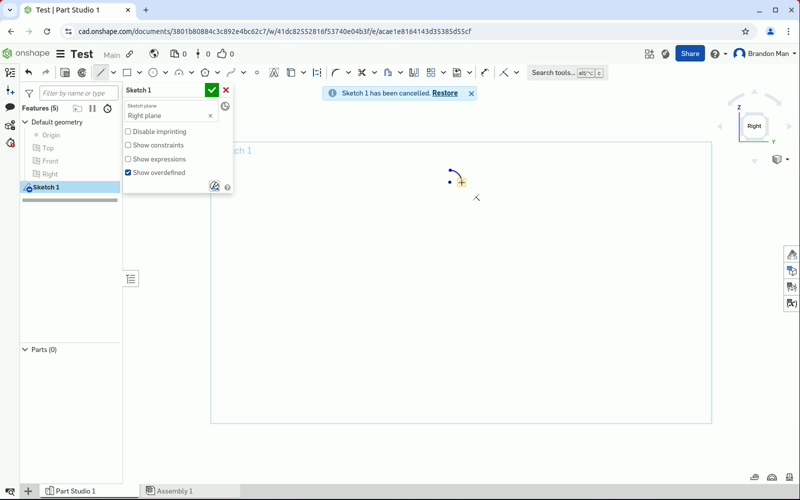
click(461, 182)
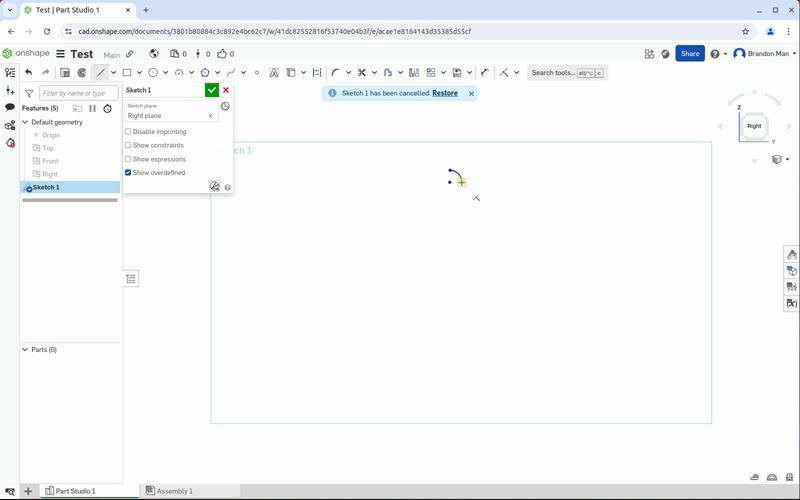
key_down(shift)
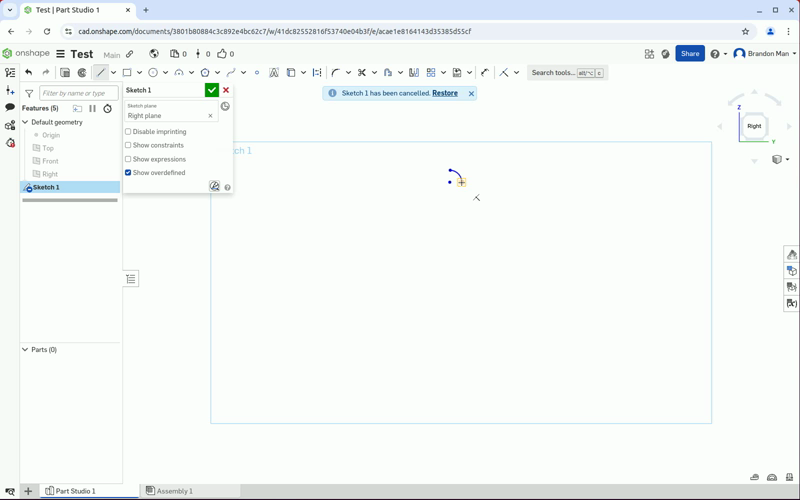
mouse_move(492, 182)
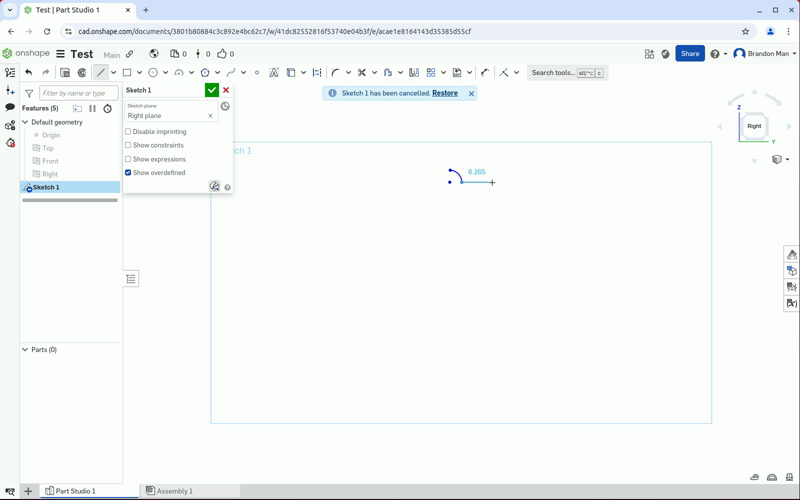
mouse_move(461, 170)
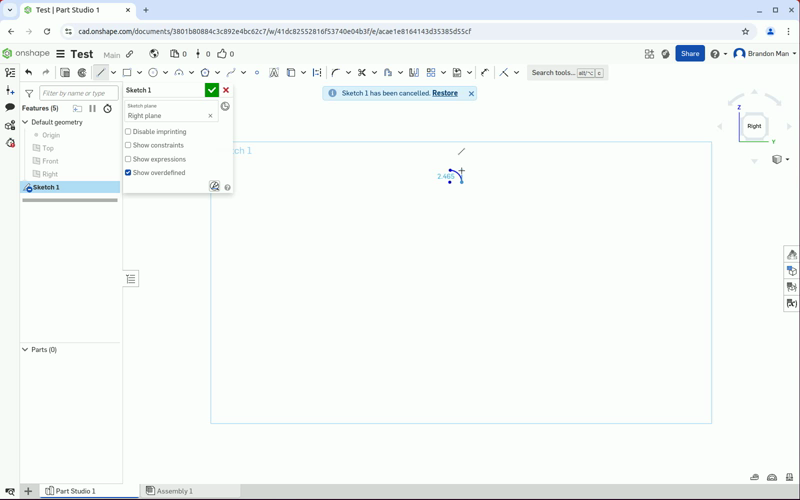
click(461, 170)
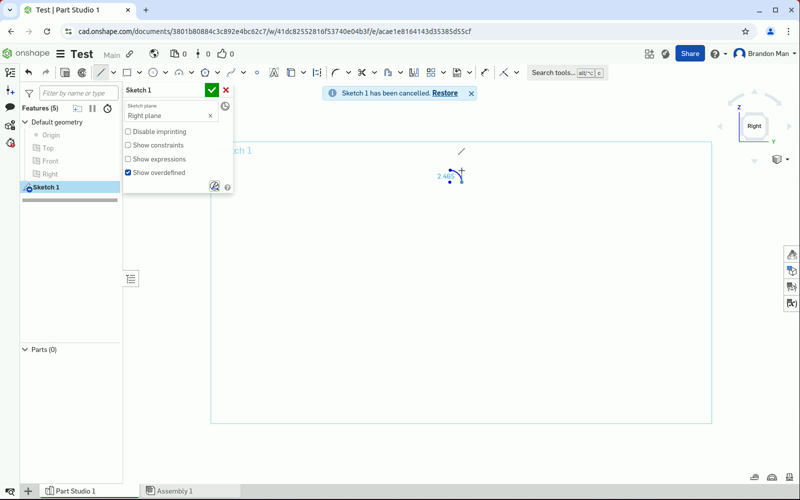
key_up(shift)
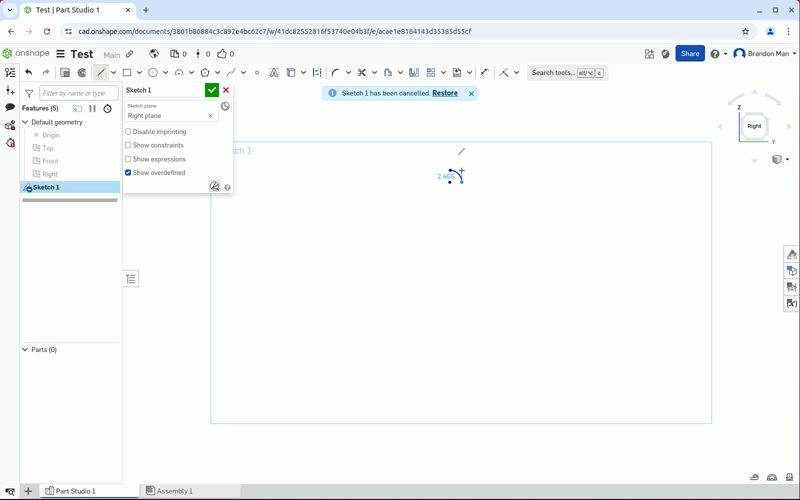
mouse_move(492, 170)
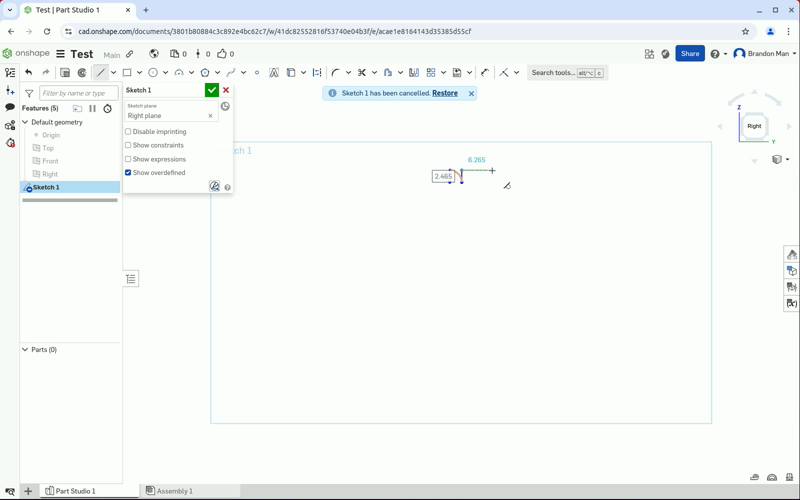
key_down(shift)
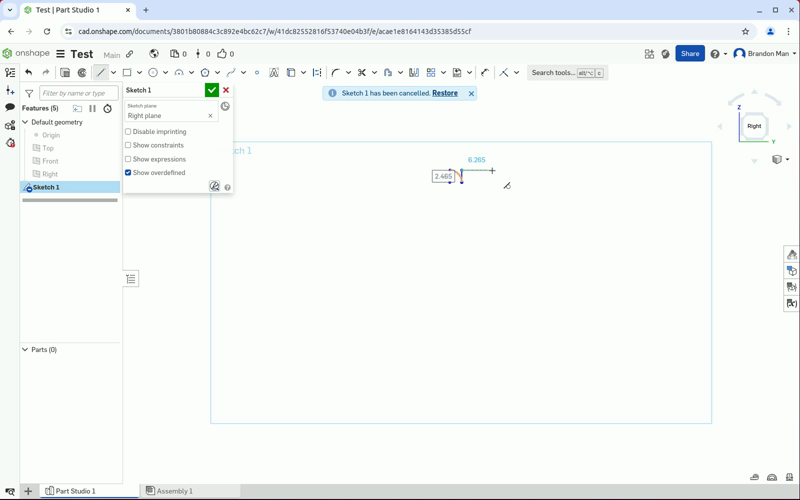
mouse_move(450, 170)
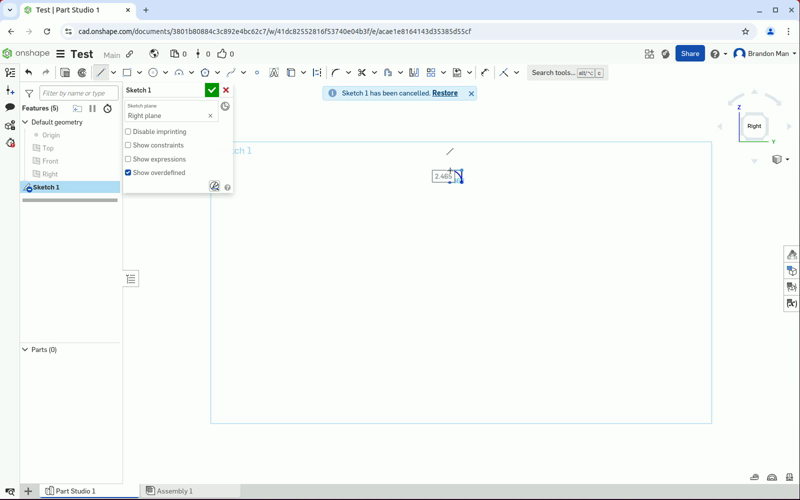
key_up(shift)
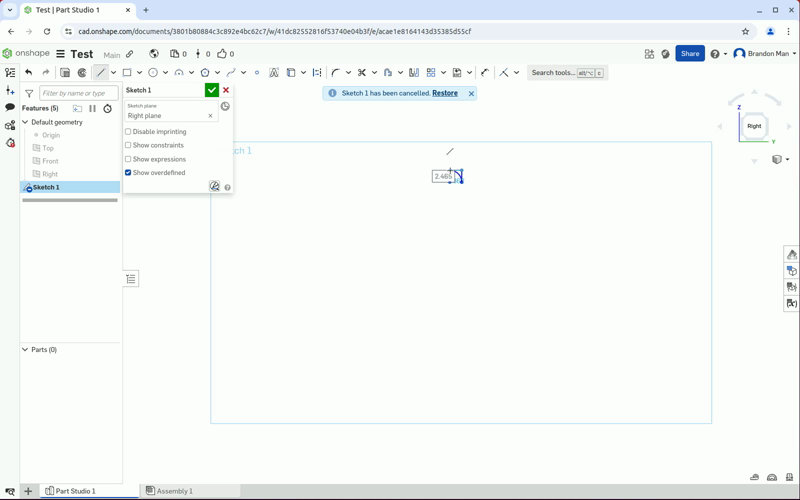
click(450, 170)
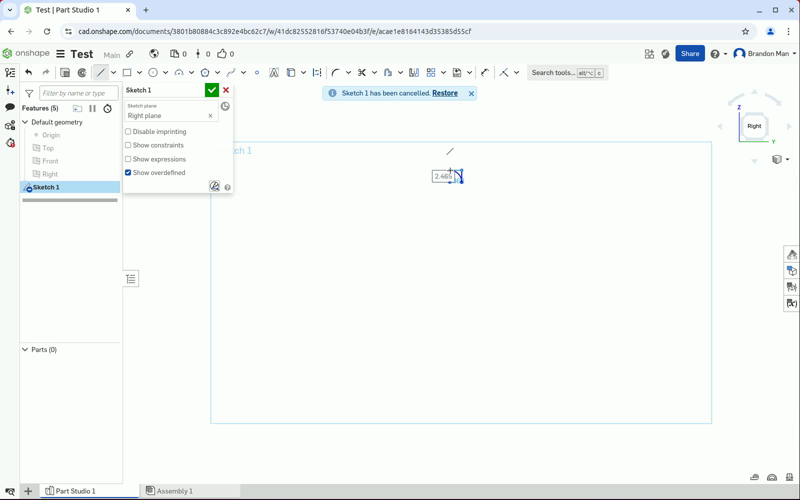
key(esc)
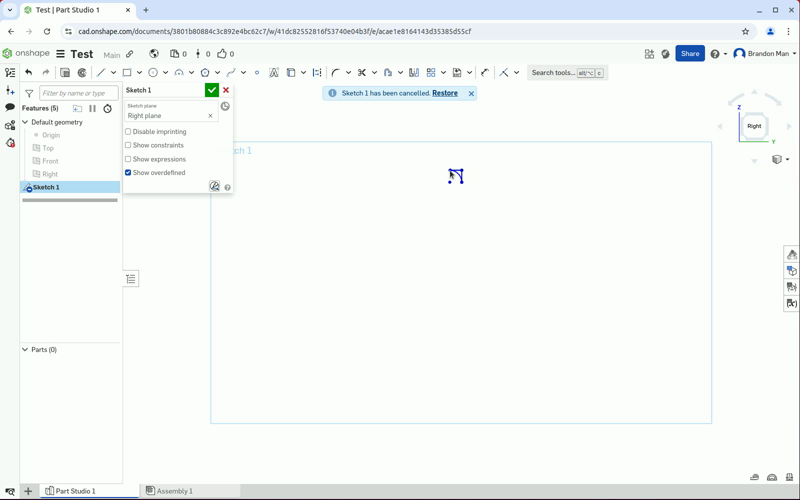
mouse_move(461, 173)
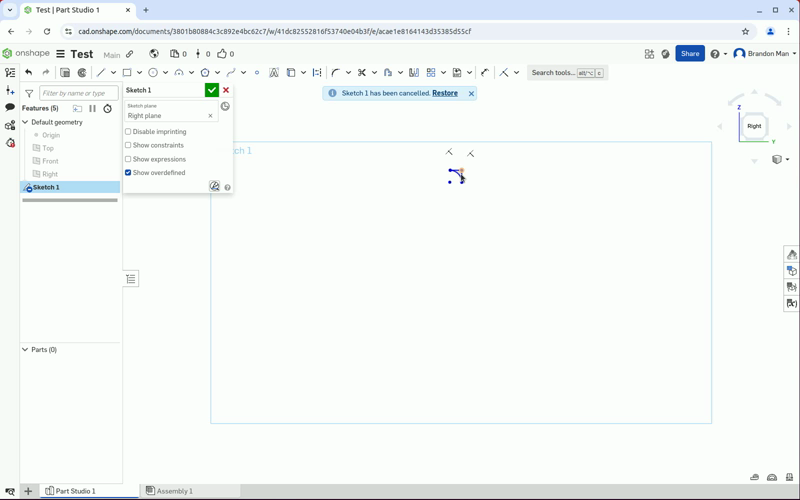
scroll(6)
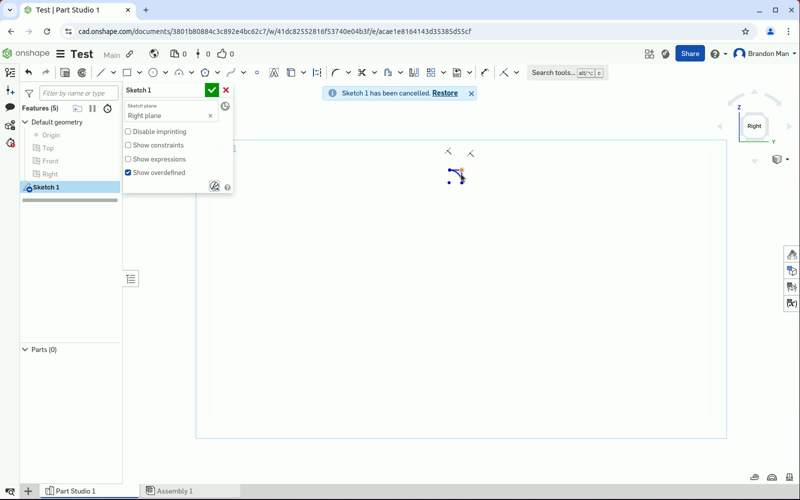
scroll(6)
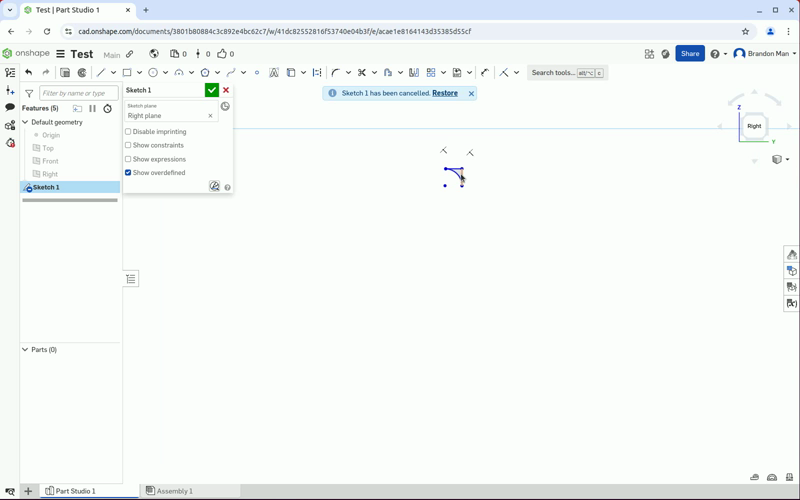
scroll(6)
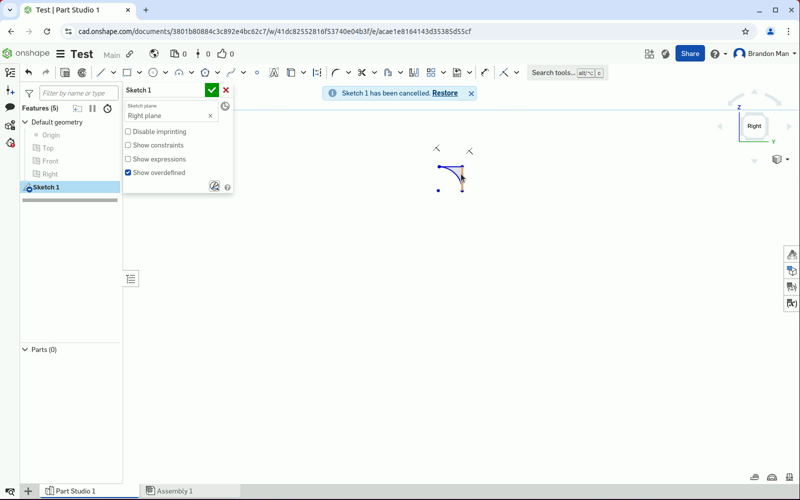
scroll(6)
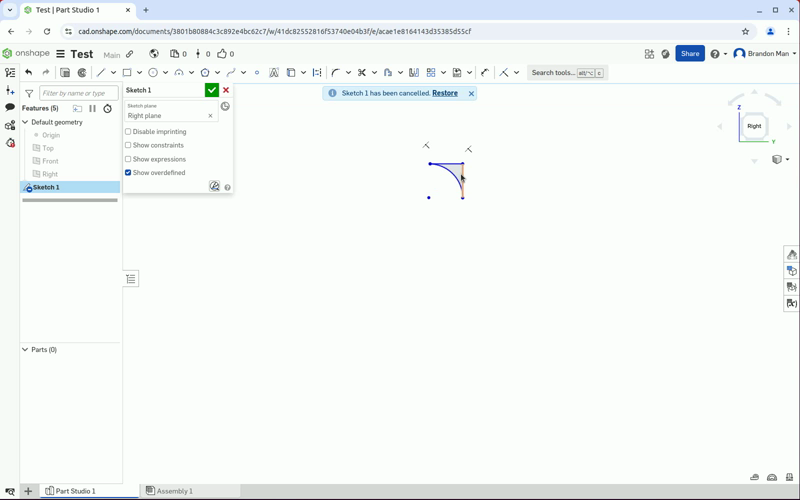
scroll(6)
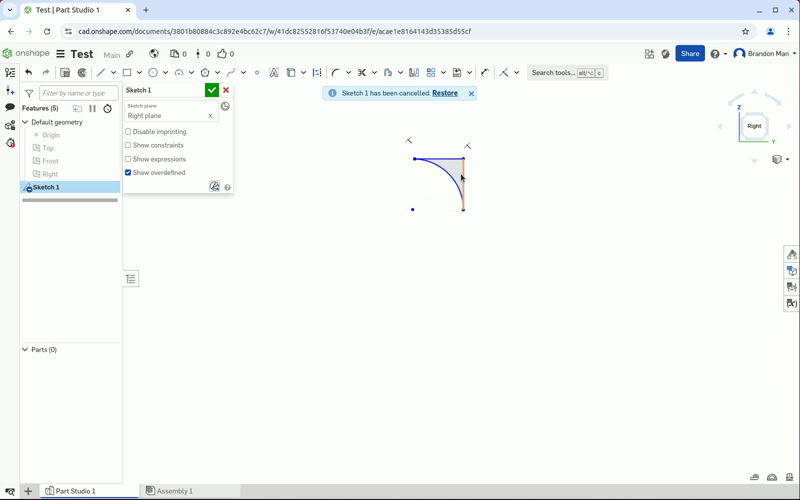
scroll(6)
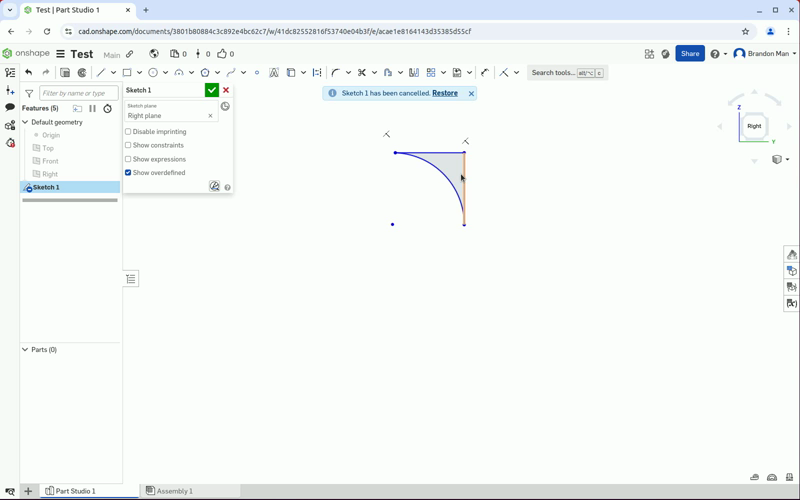
scroll(6)
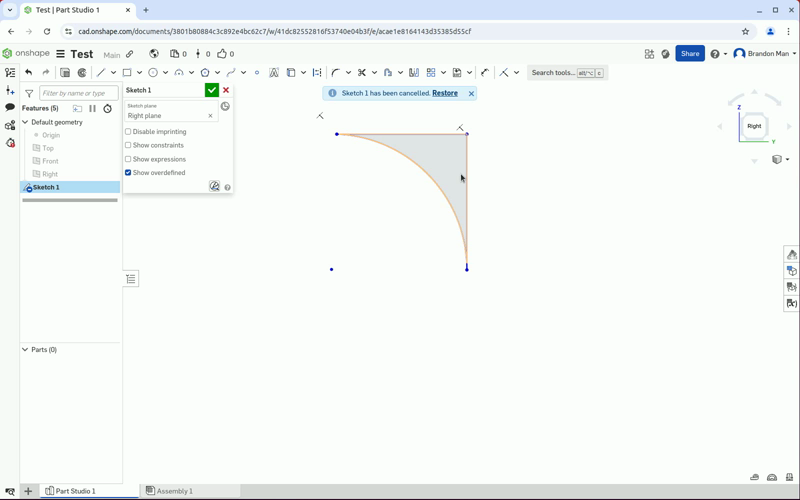
click(461, 173)
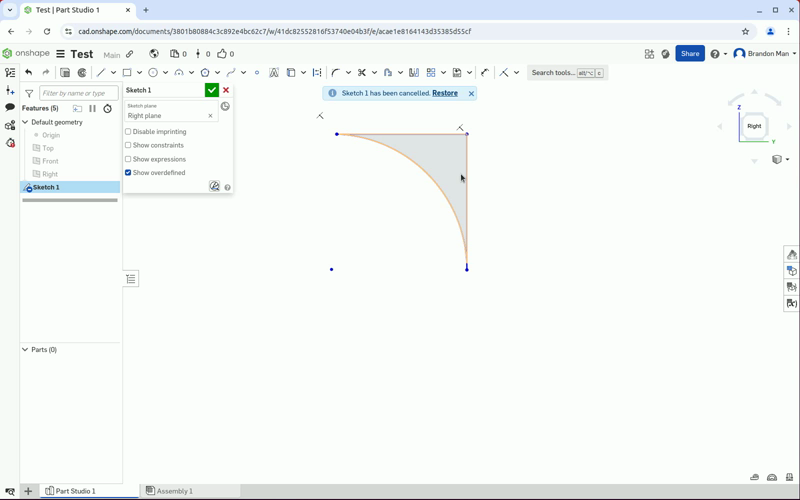
scroll(-6)
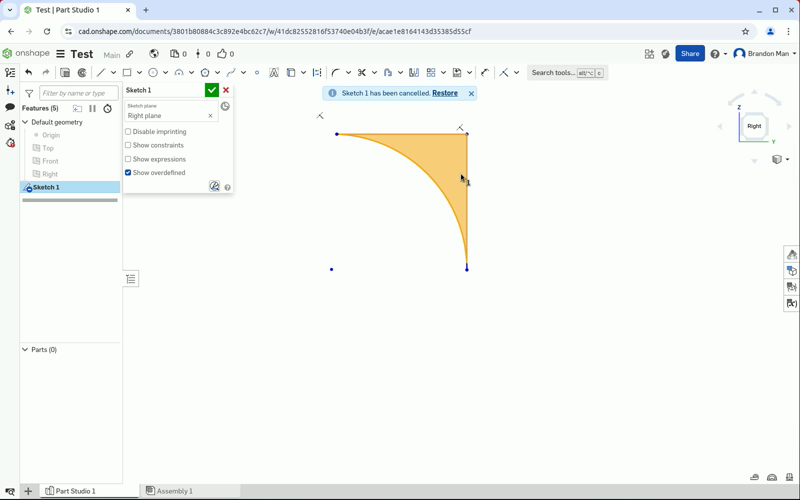
scroll(-6)
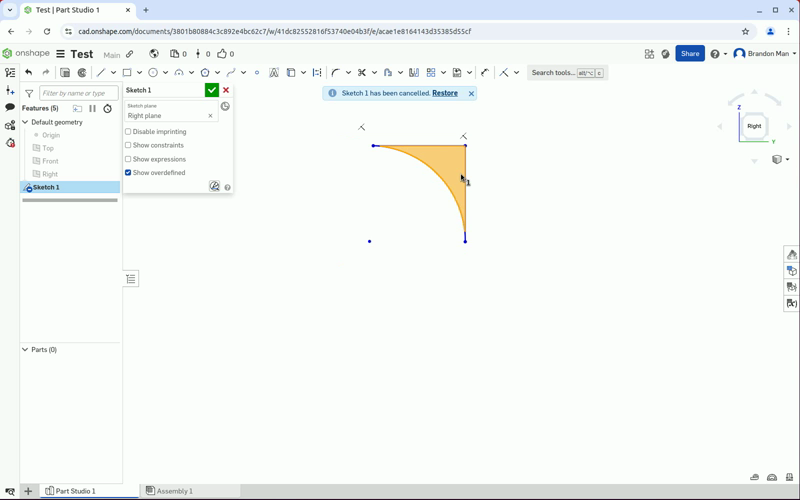
scroll(-6)
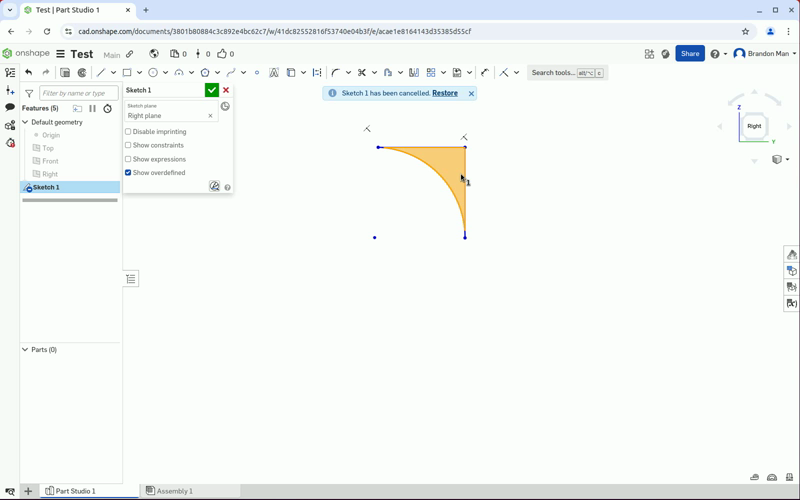
scroll(-6)
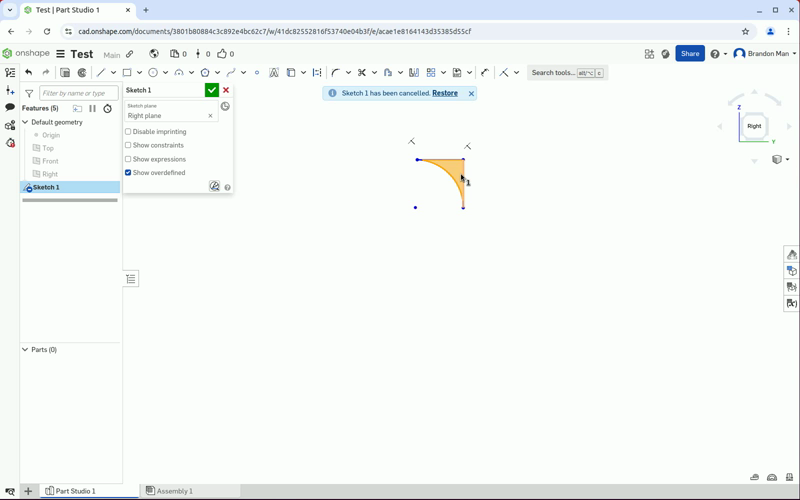
scroll(-6)
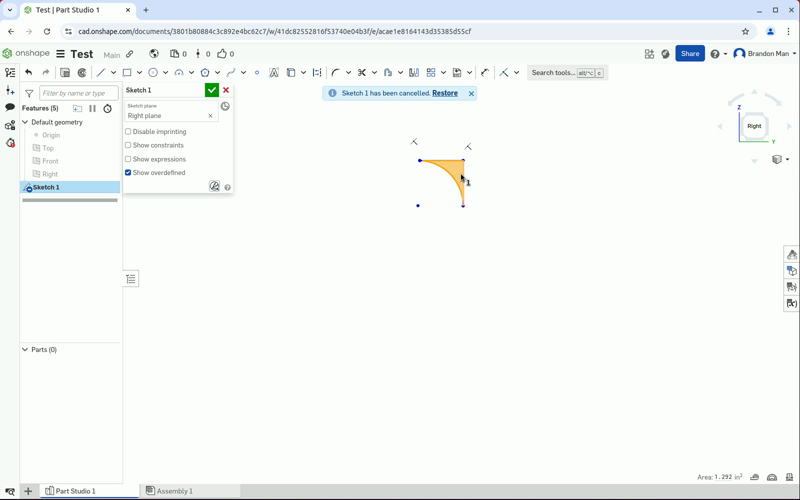
scroll(-6)
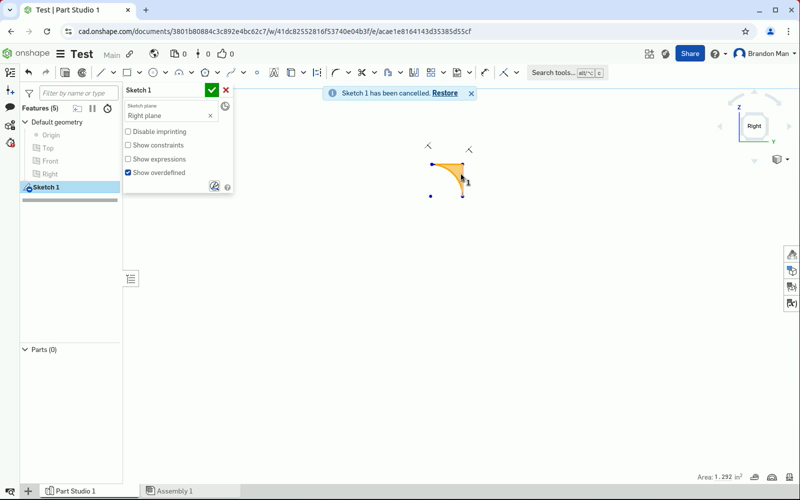
scroll(-6)
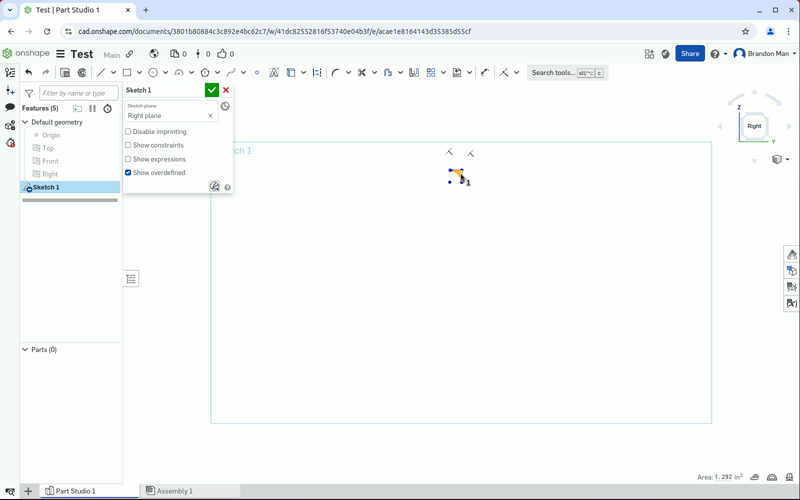
mouse_move(73, 352)
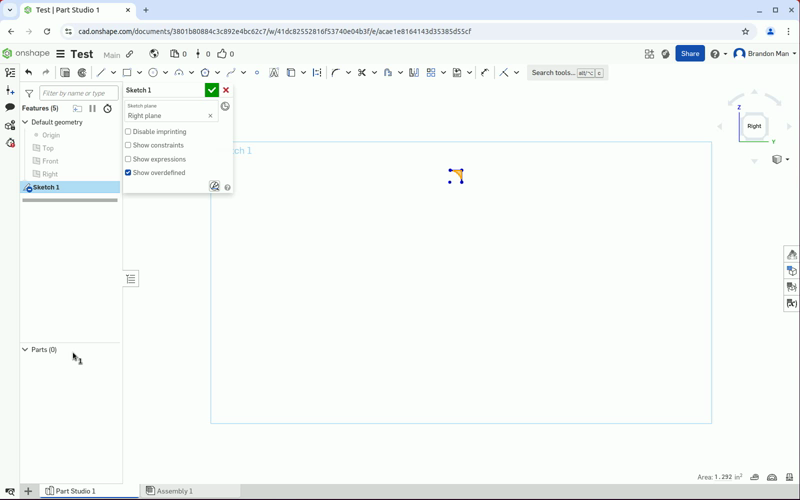
key(shift+y)
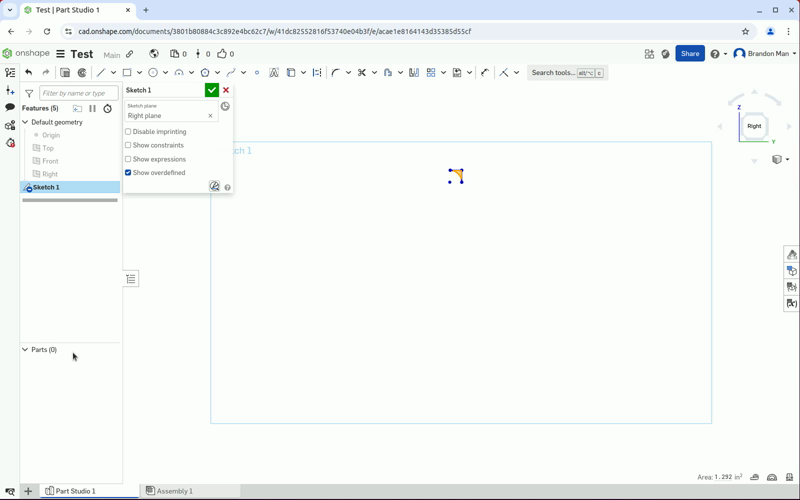
key(shift+e)
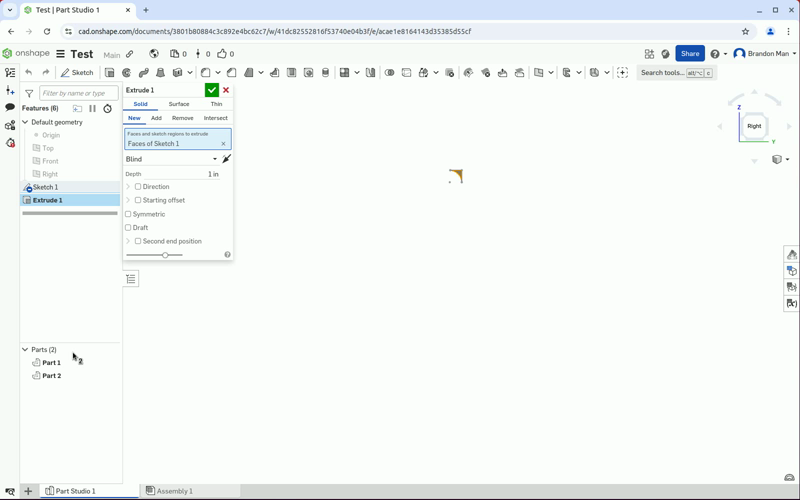
mouse_move(143, 106)
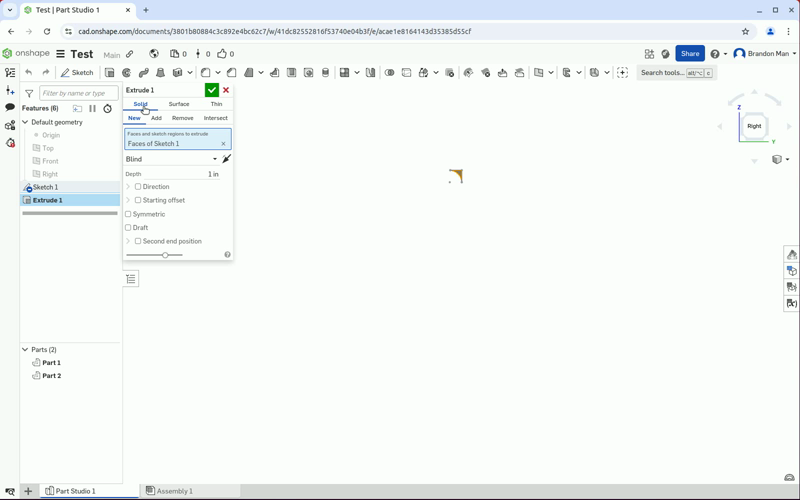
click(143, 106)
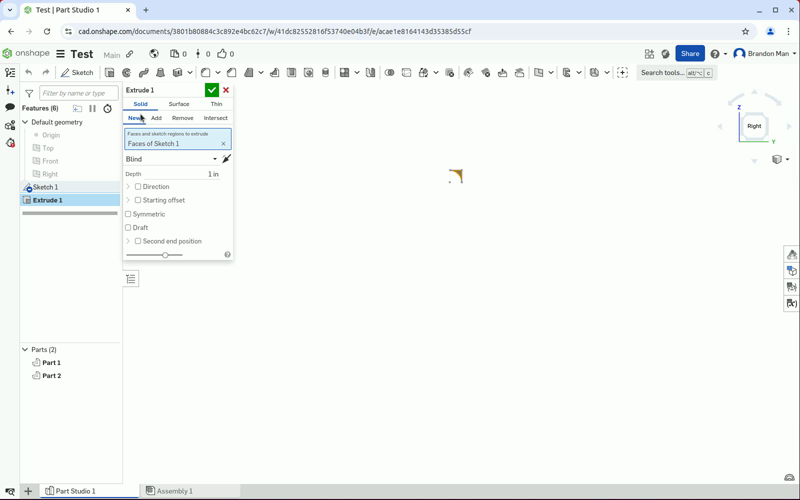
mouse_move(137, 120)
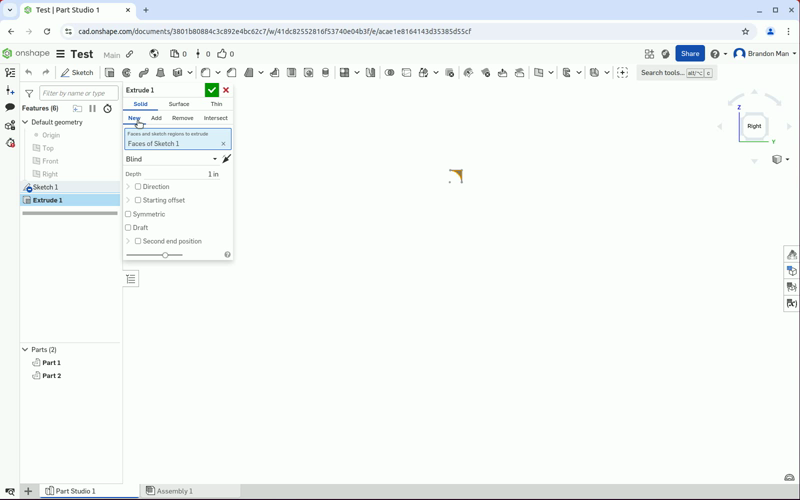
click(137, 120)
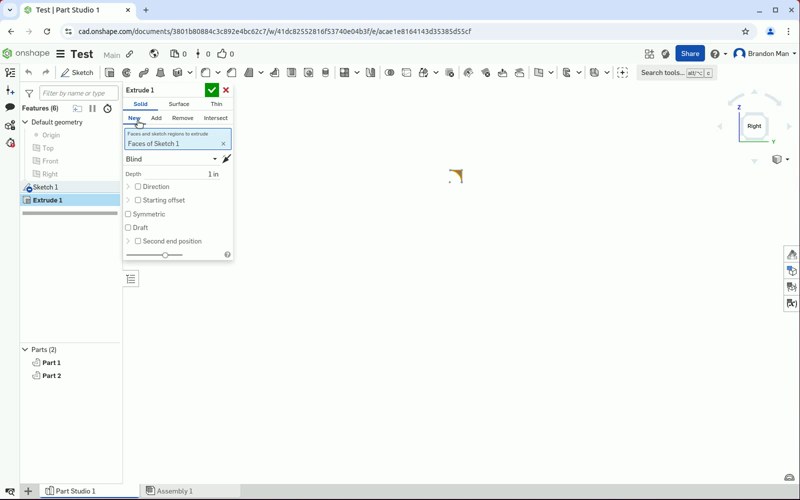
key(tab, 4)
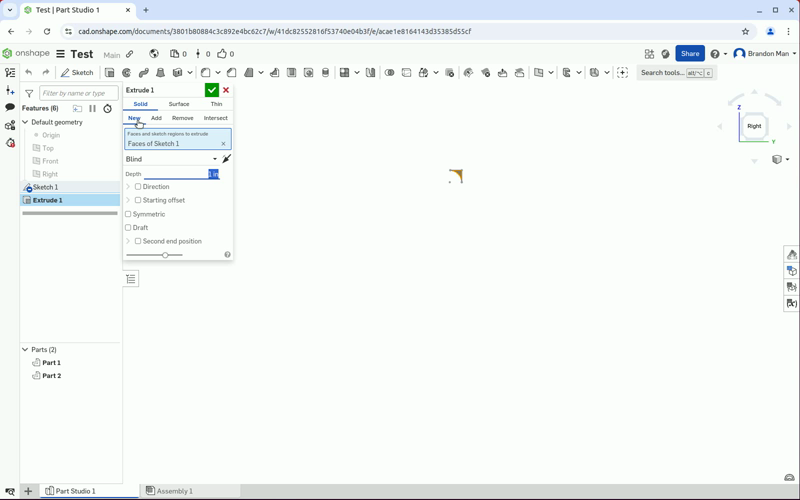
text(1.444)
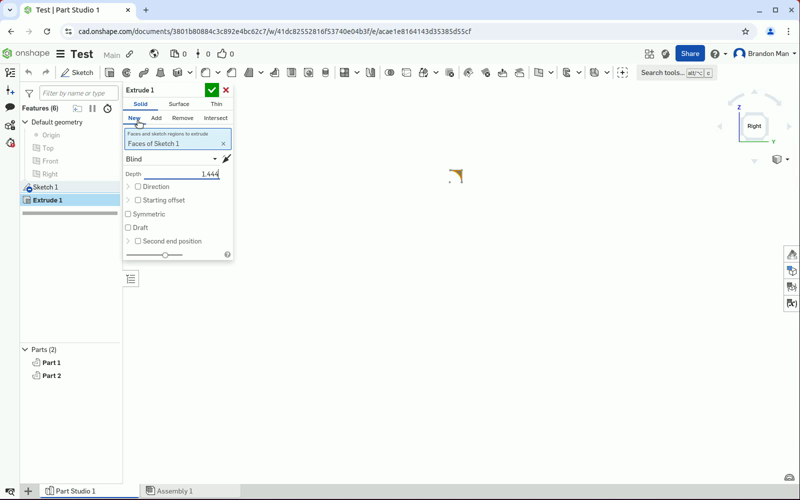
key(enter)
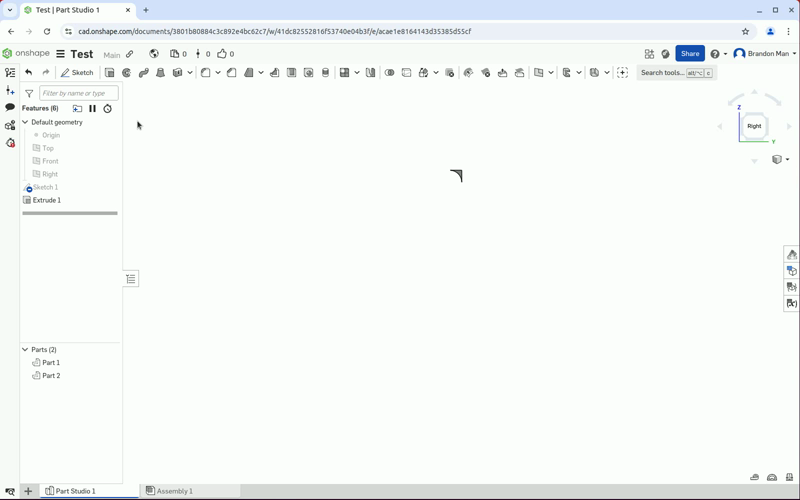
key(shift+h)
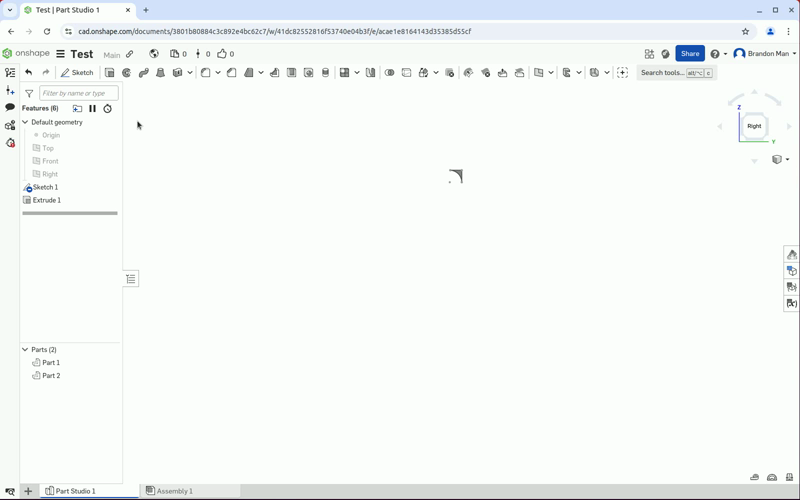
key(shift+h)
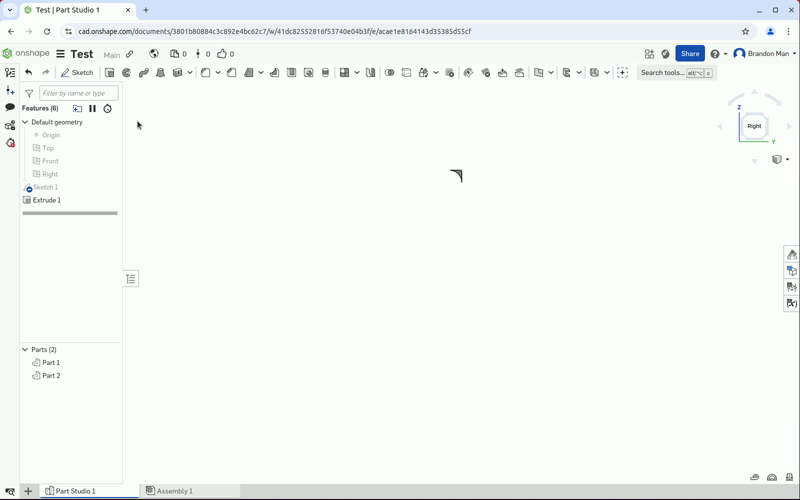
mouse_move(73, 189)
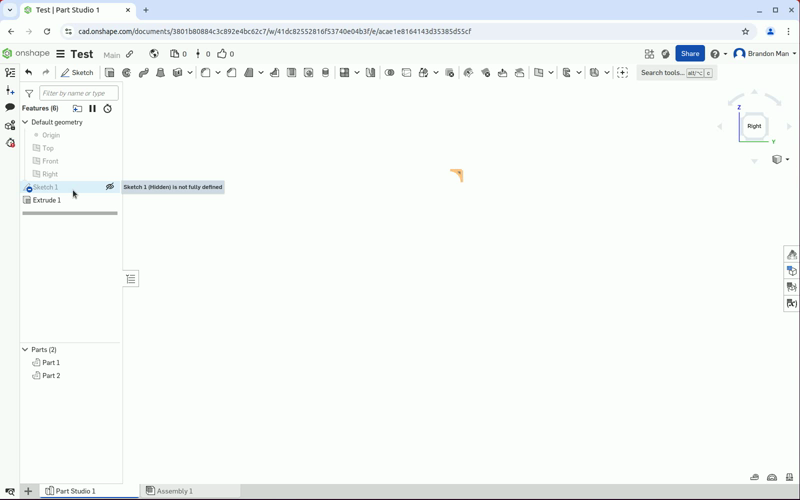
click(73, 189)
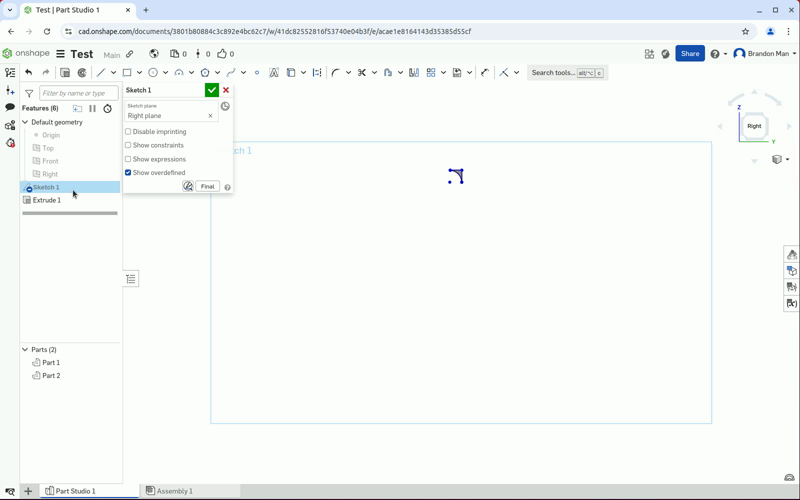
mouse_move(229, 92)
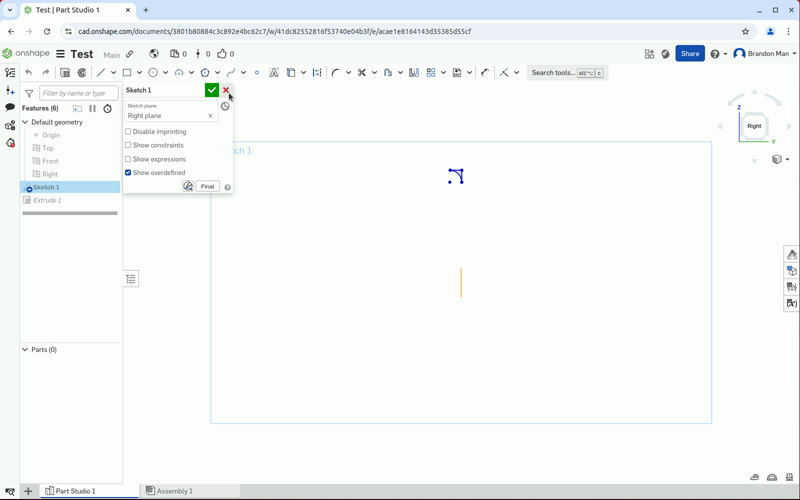
click(229, 92)
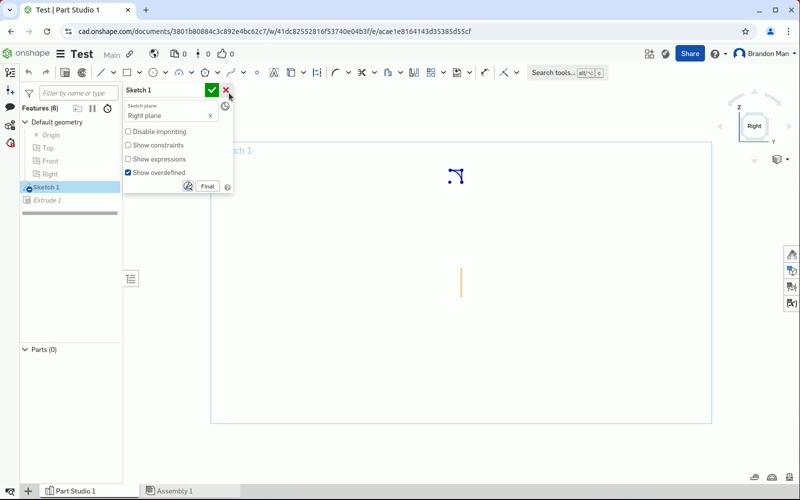
key(shift+s)
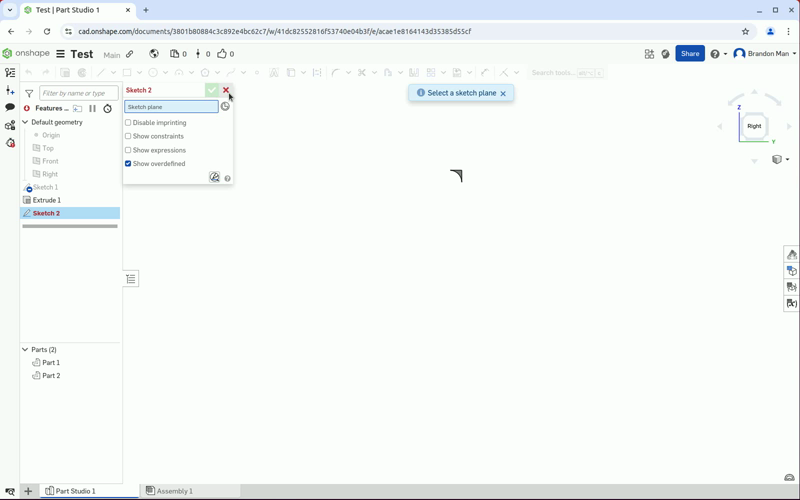
mouse_move(73, 176)
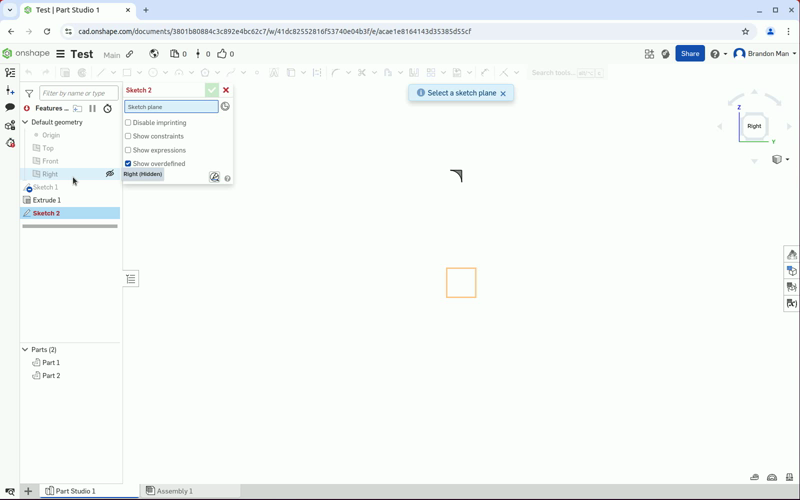
click(73, 176)
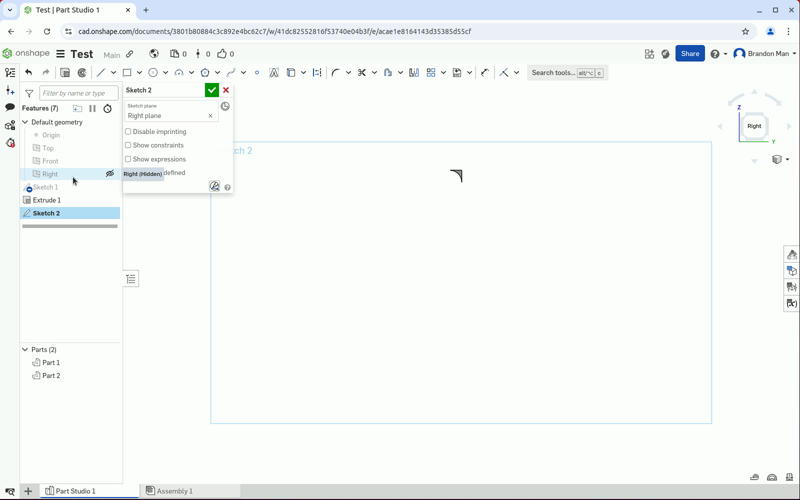
mouse_move(73, 352)
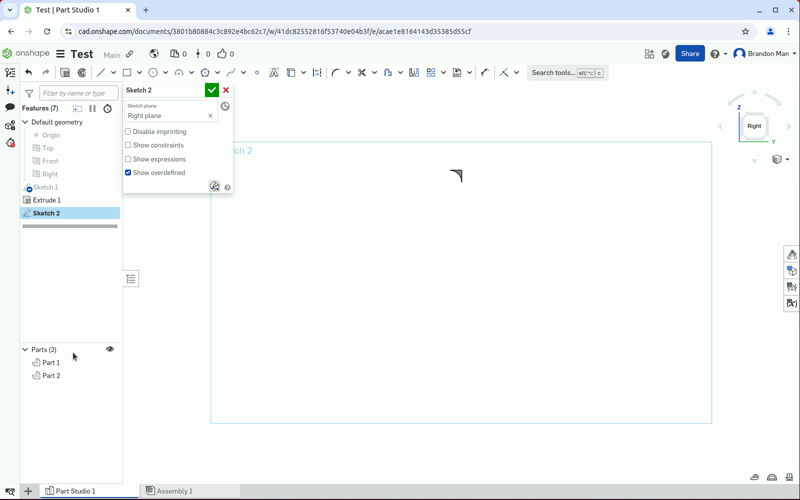
key(y)
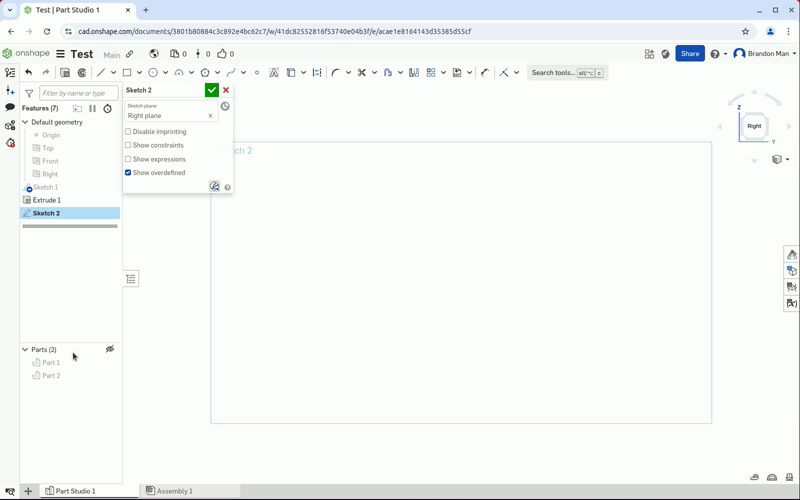
key(a)
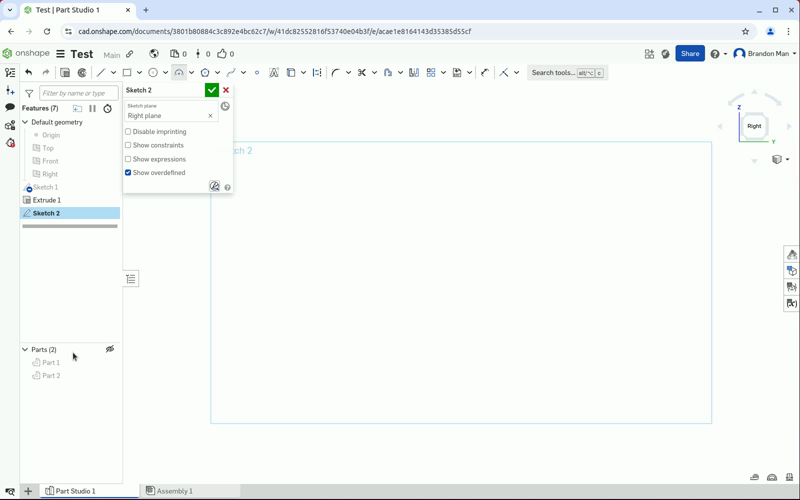
key_down(shift)
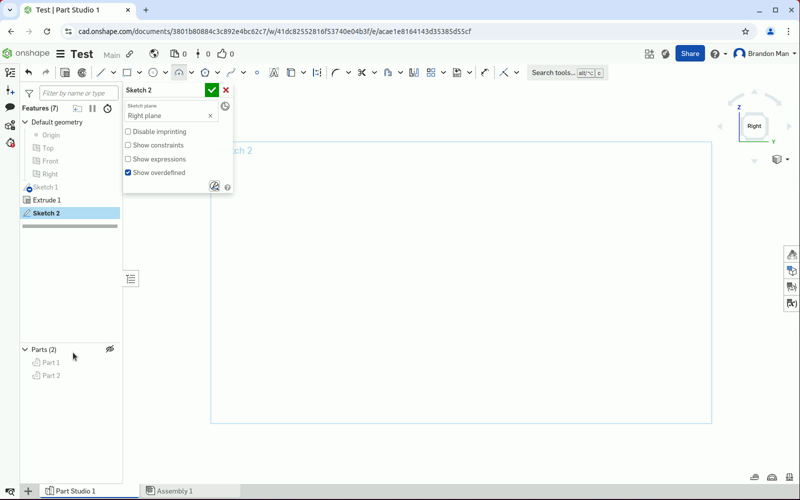
mouse_move(439, 177)
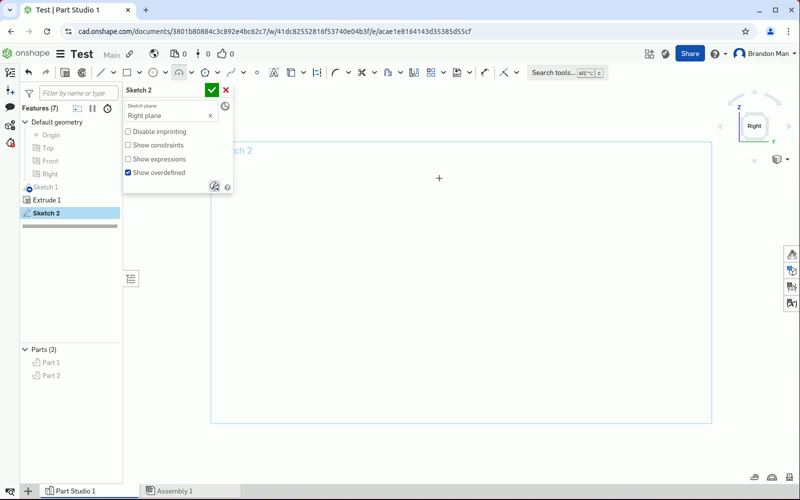
click(439, 177)
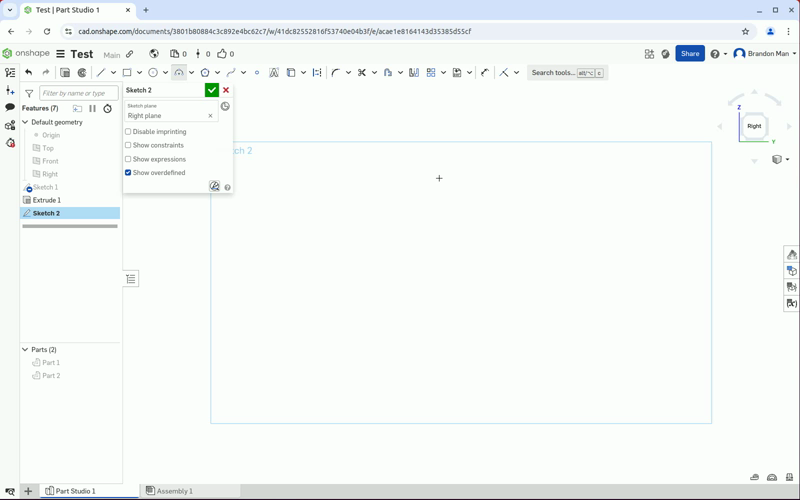
key_up(shift)
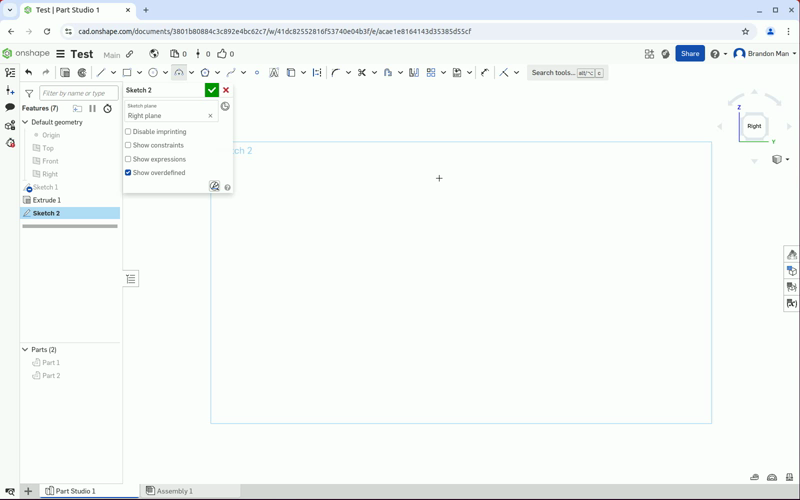
key_down(shift)
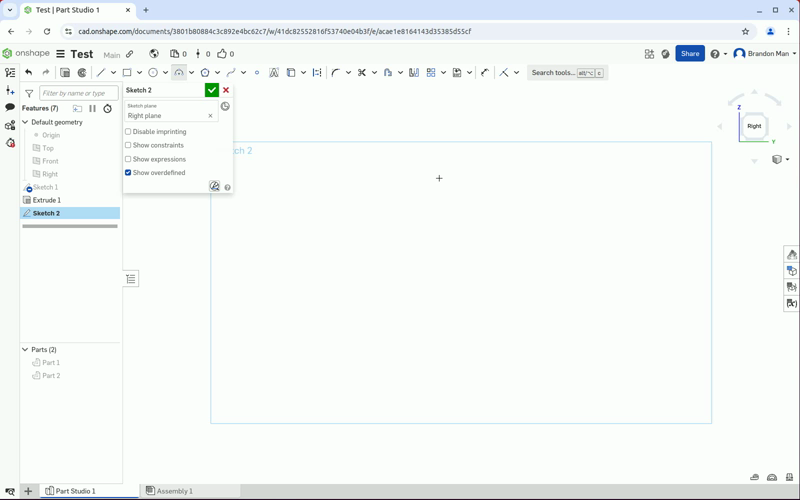
mouse_move(451, 169)
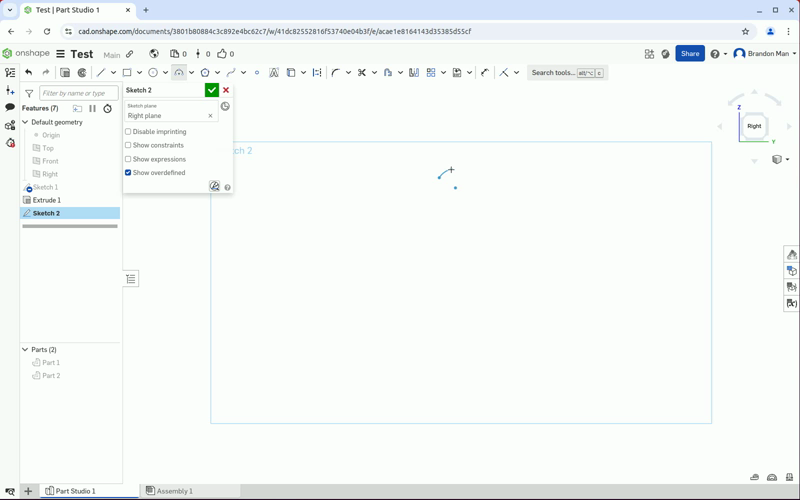
click(451, 169)
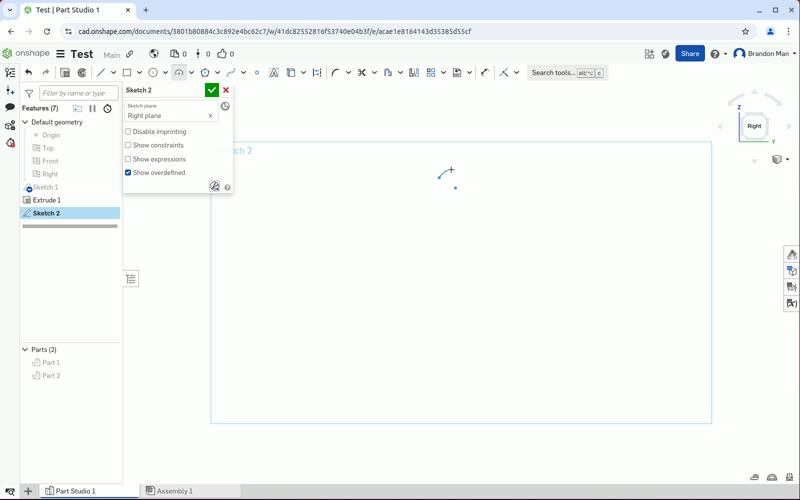
mouse_move(444, 171)
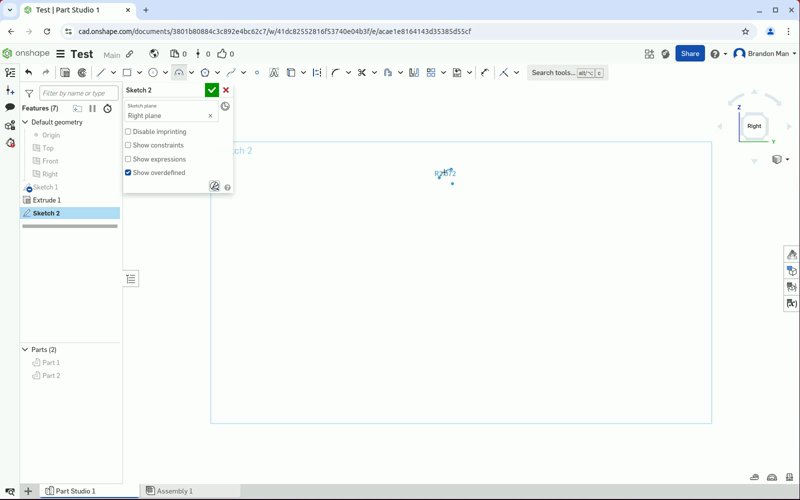
click(444, 171)
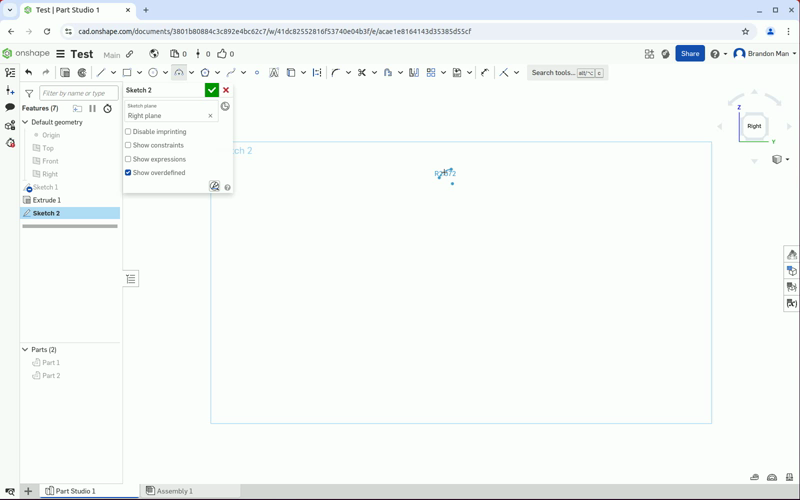
key_up(shift)
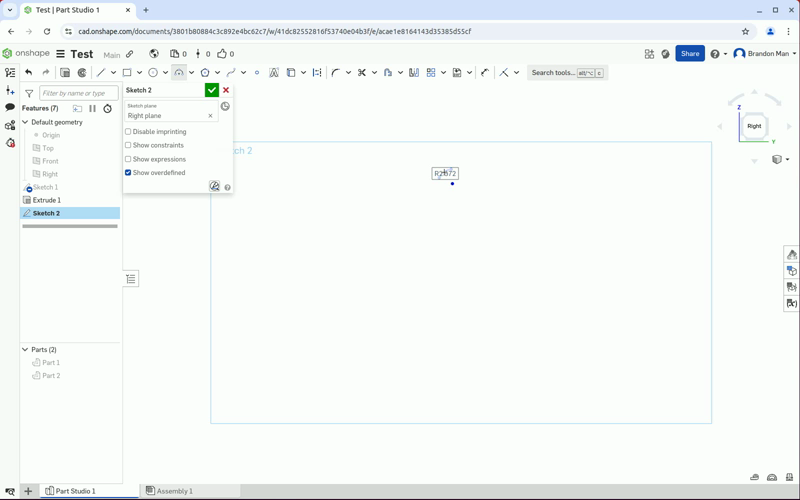
key(esc)
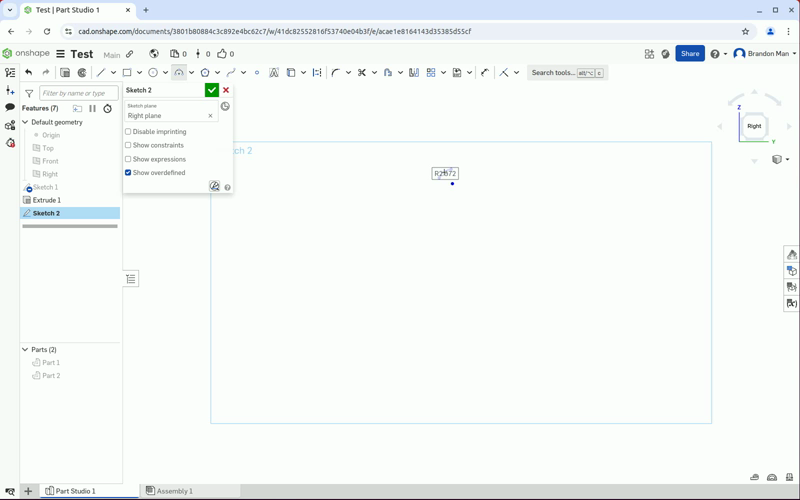
key(l)
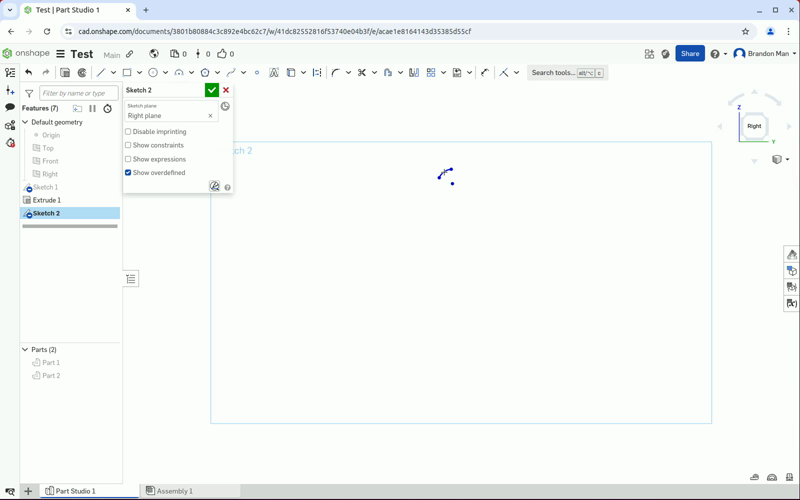
mouse_move(451, 169)
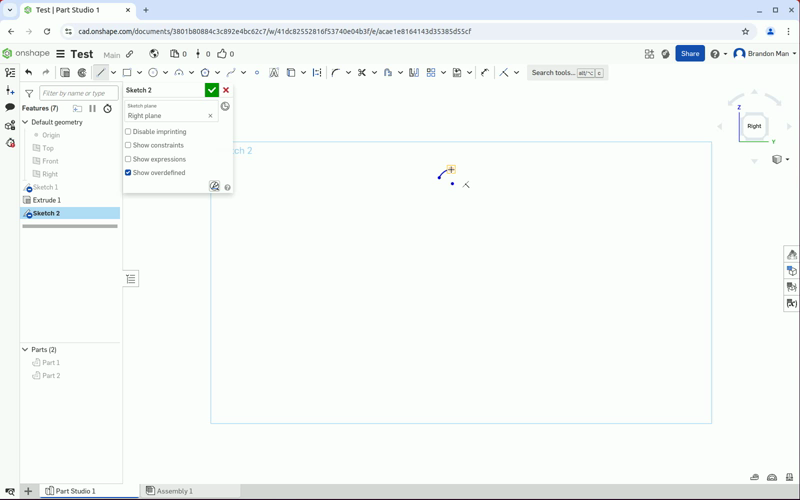
click(451, 169)
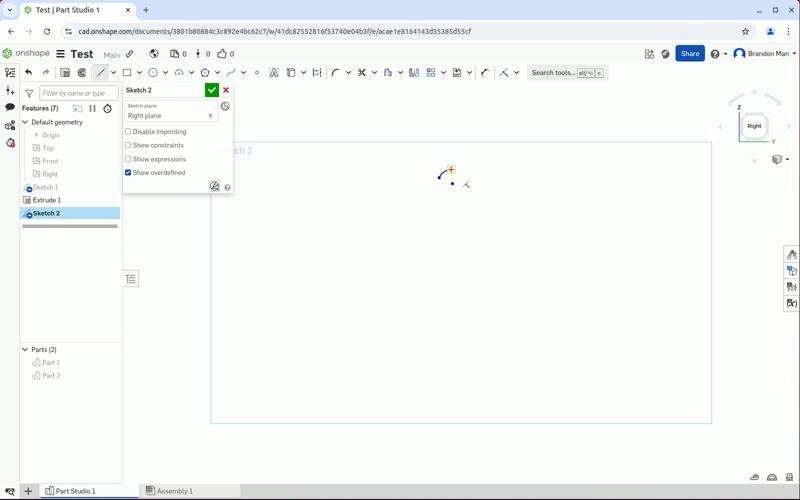
key_down(shift)
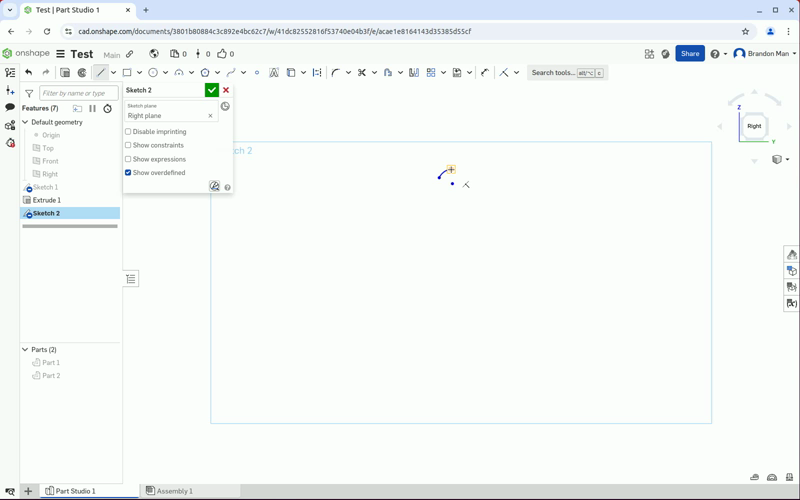
mouse_move(481, 169)
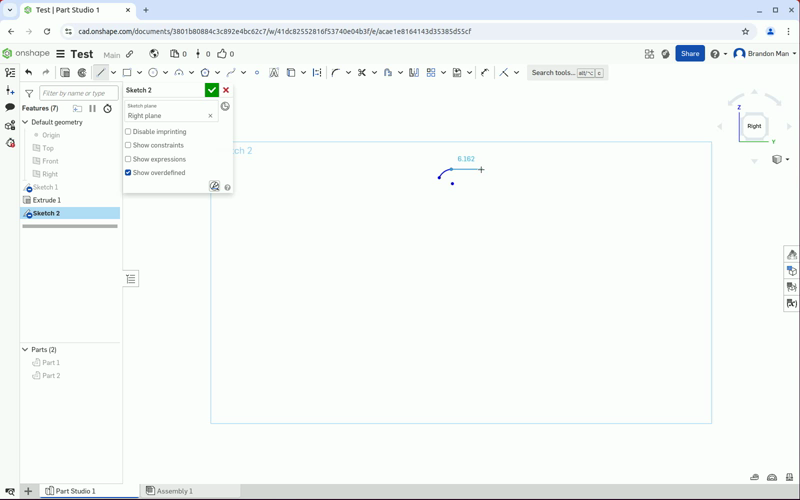
mouse_move(442, 169)
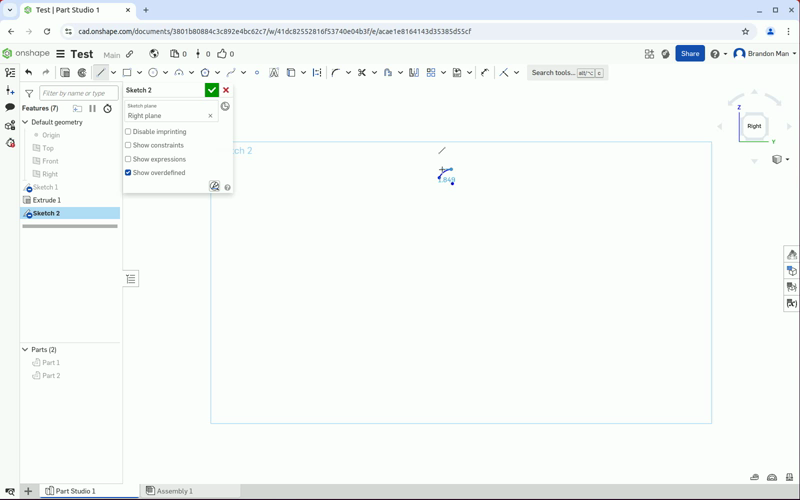
scroll(6)
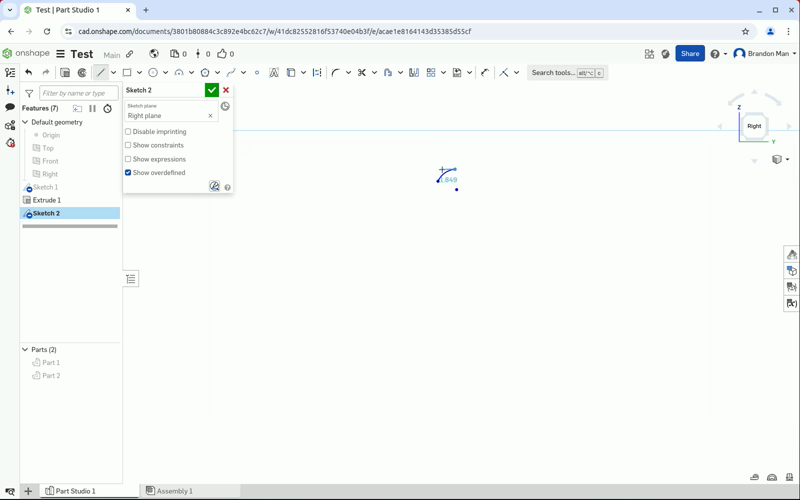
scroll(6)
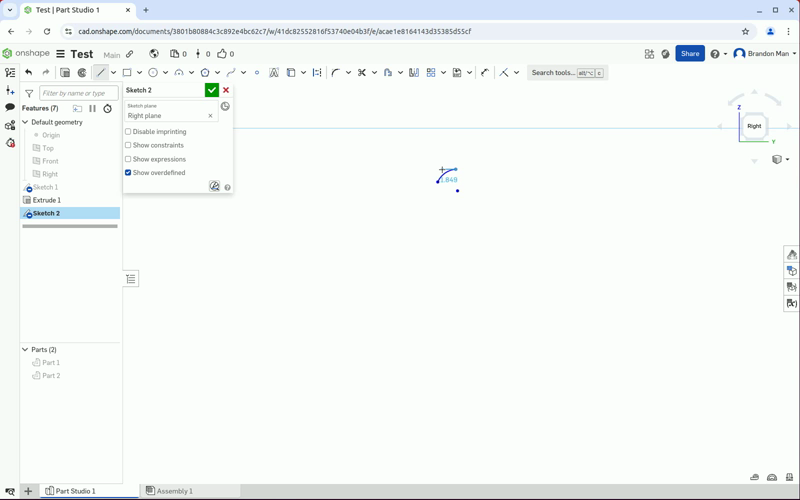
scroll(6)
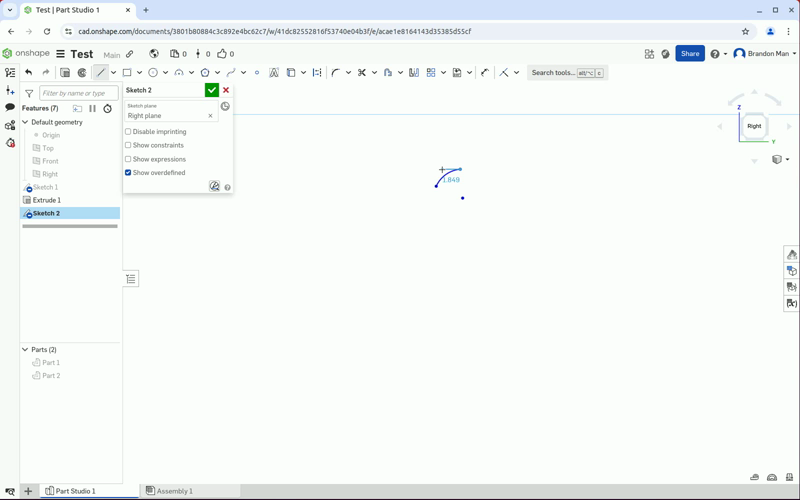
scroll(6)
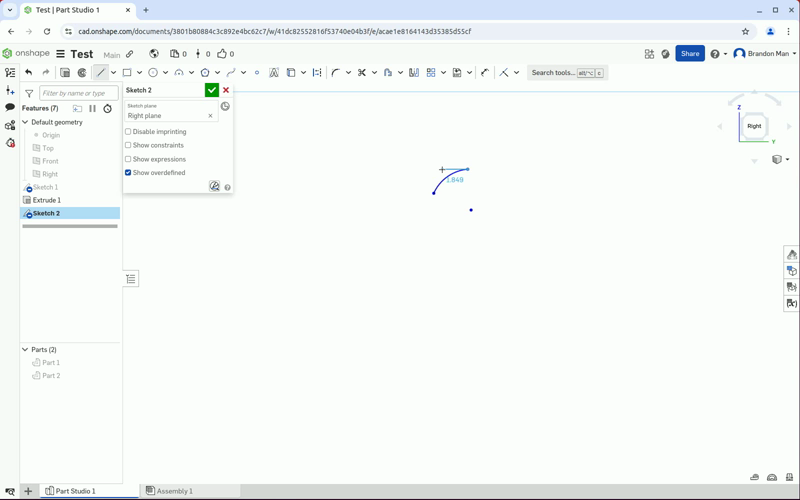
scroll(6)
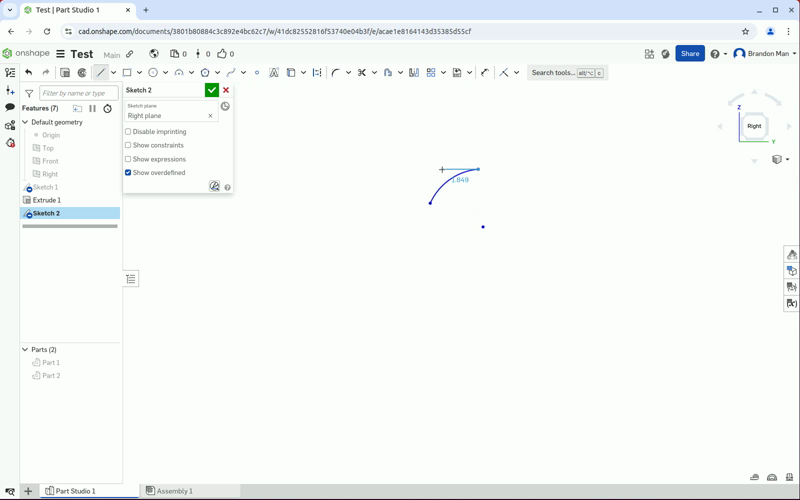
scroll(6)
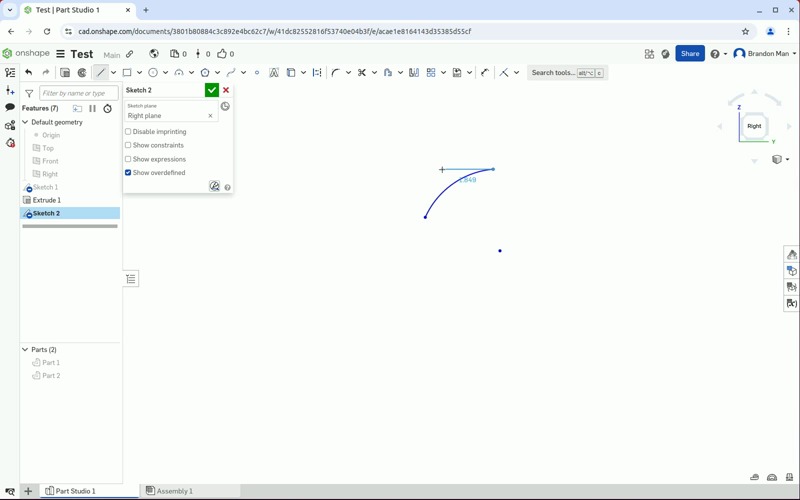
scroll(6)
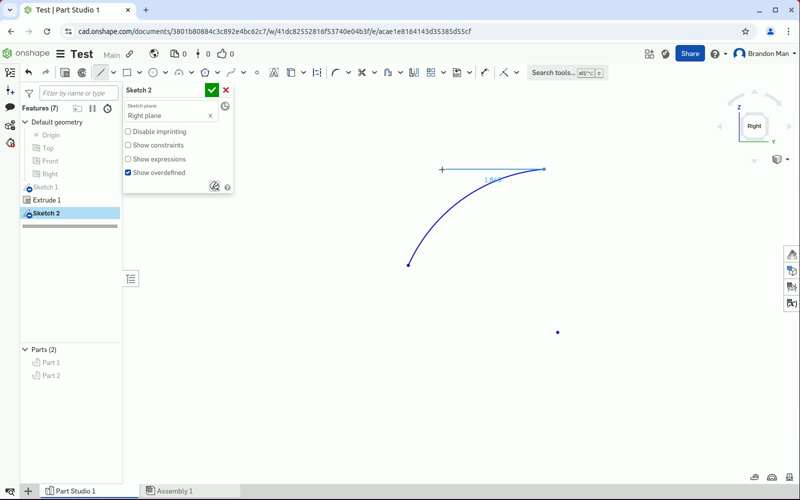
click(442, 169)
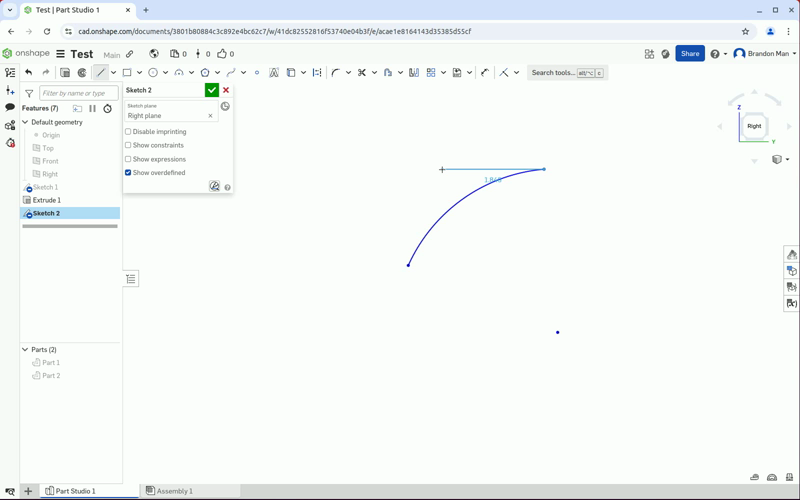
scroll(-6)
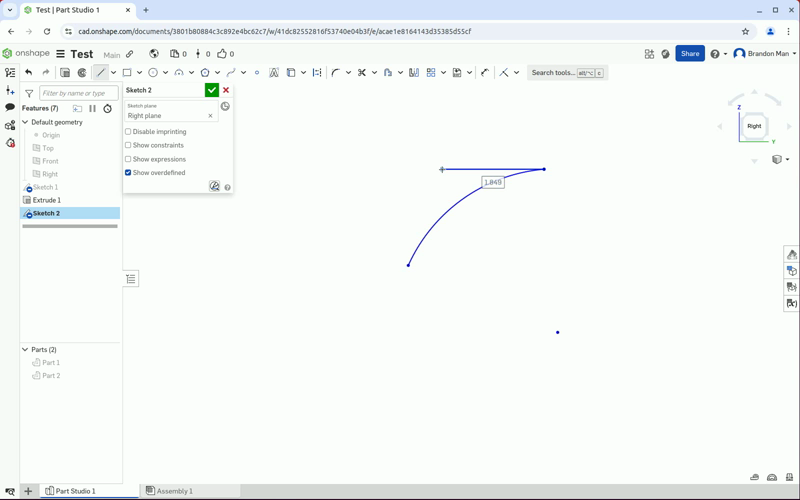
scroll(-6)
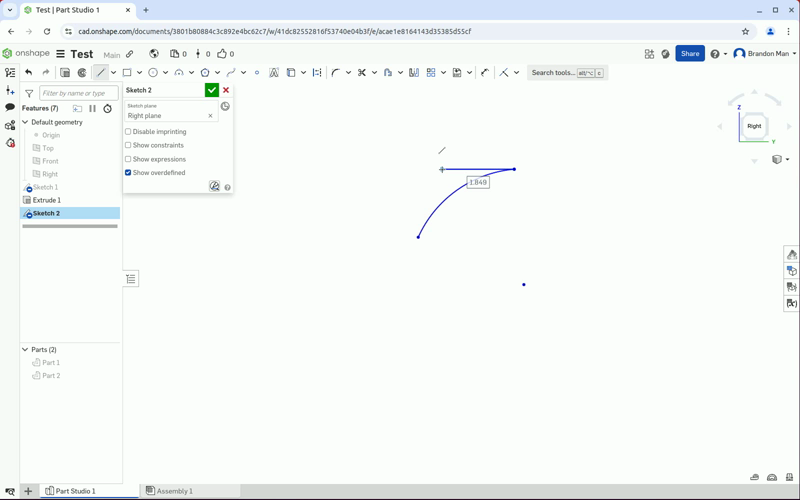
scroll(-6)
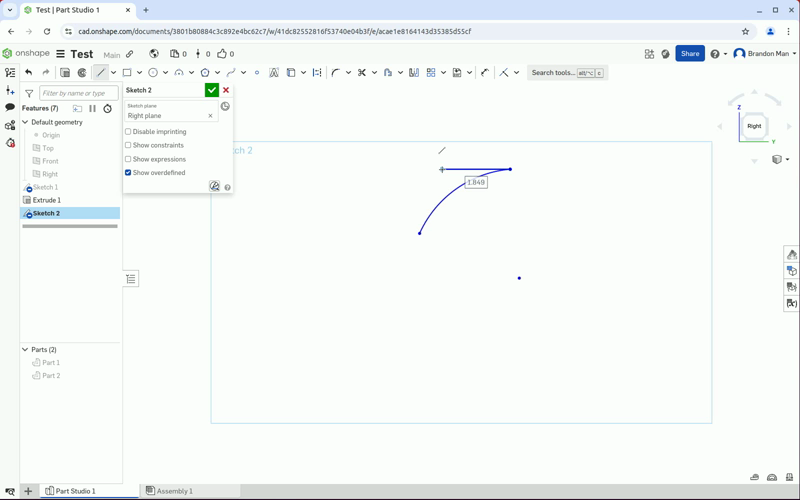
scroll(-6)
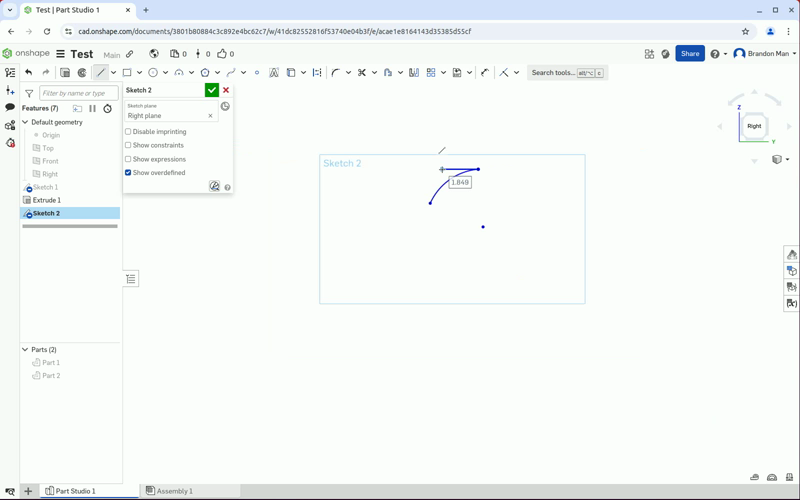
scroll(-6)
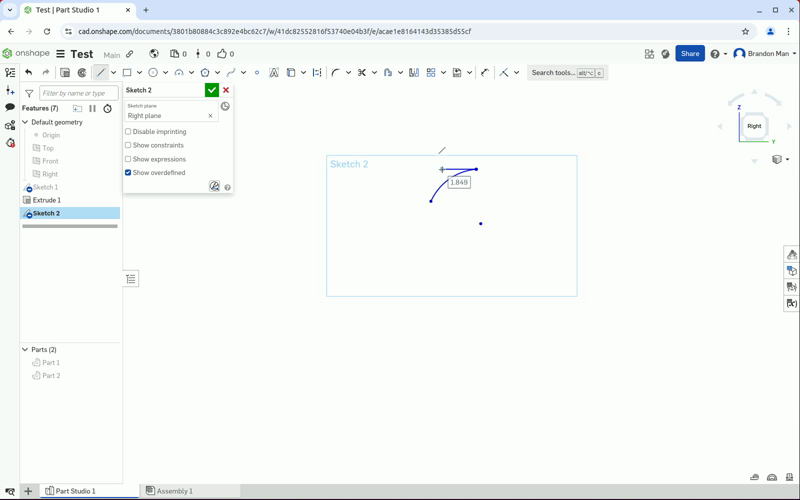
scroll(-6)
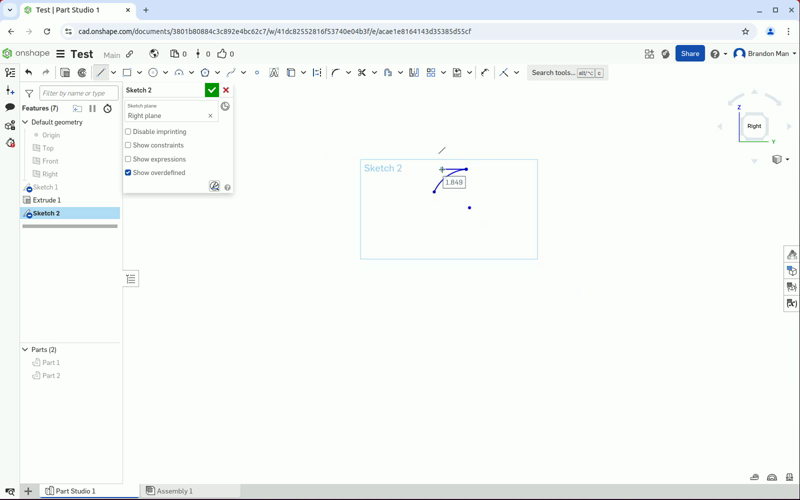
scroll(-6)
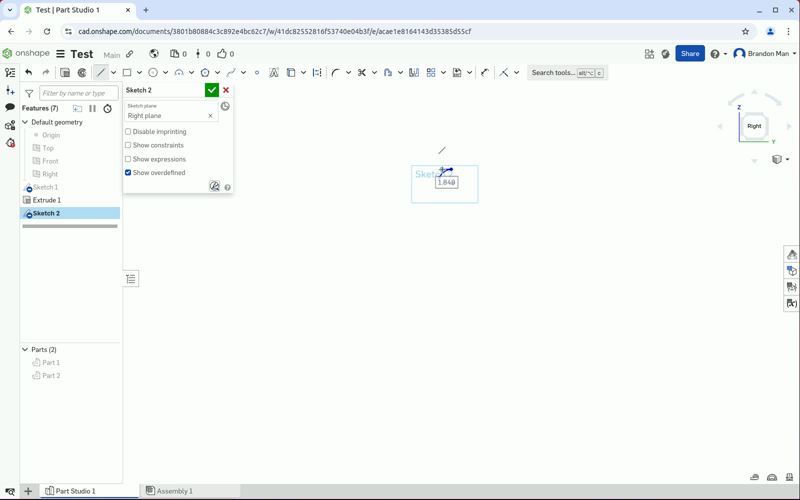
key_up(shift)
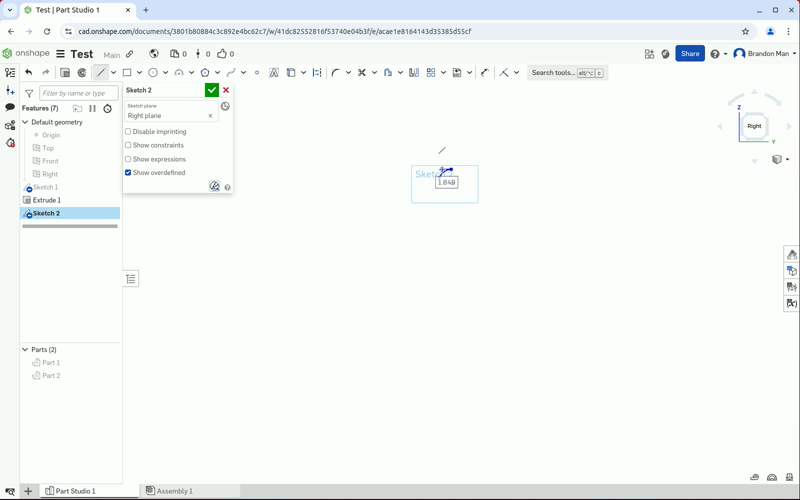
mouse_move(472, 169)
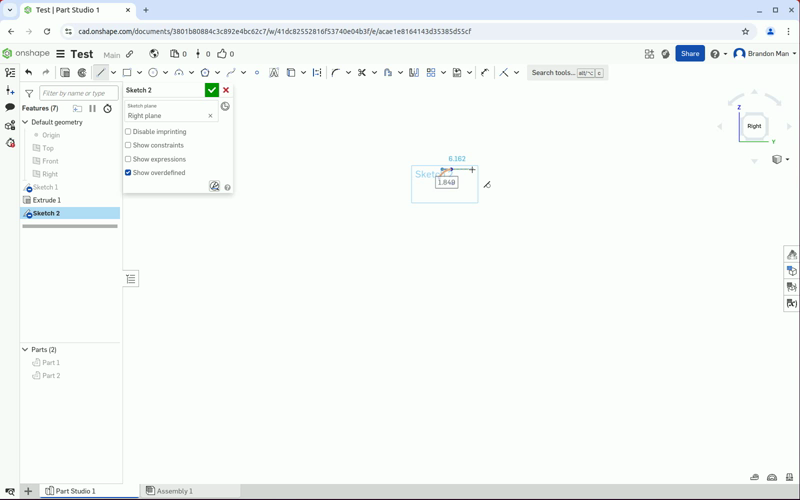
key_down(shift)
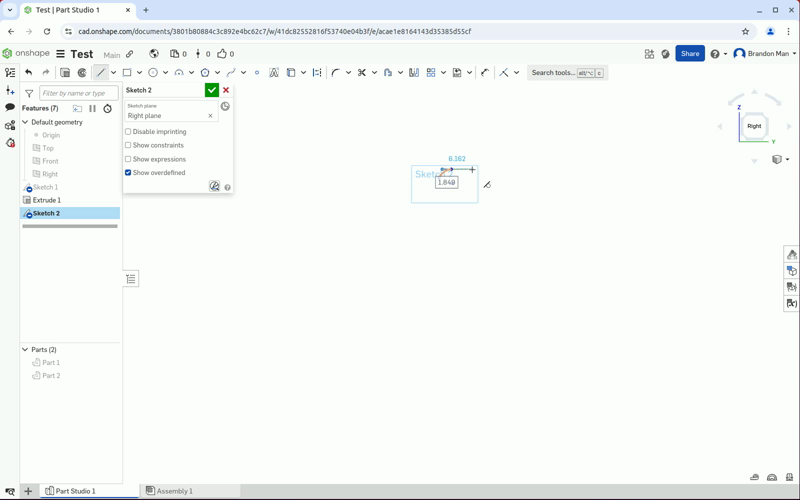
mouse_move(439, 177)
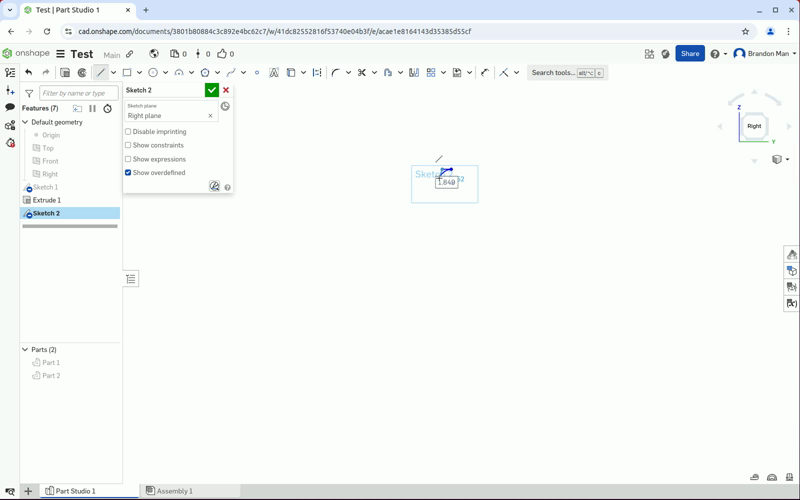
key_up(shift)
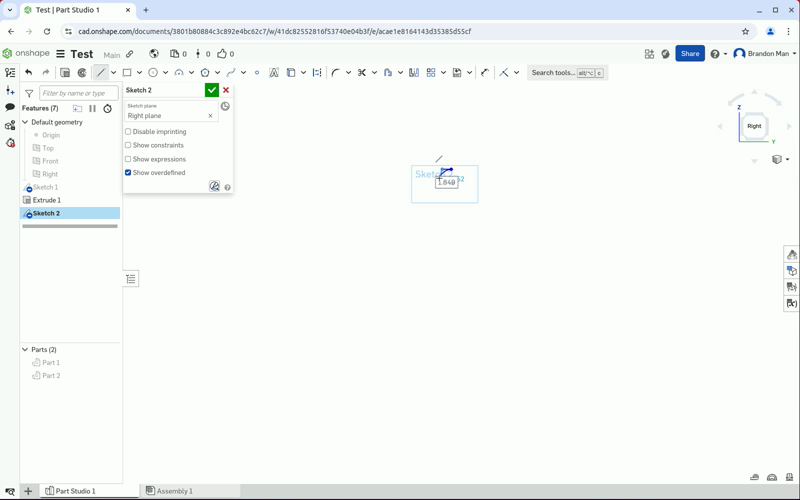
click(439, 177)
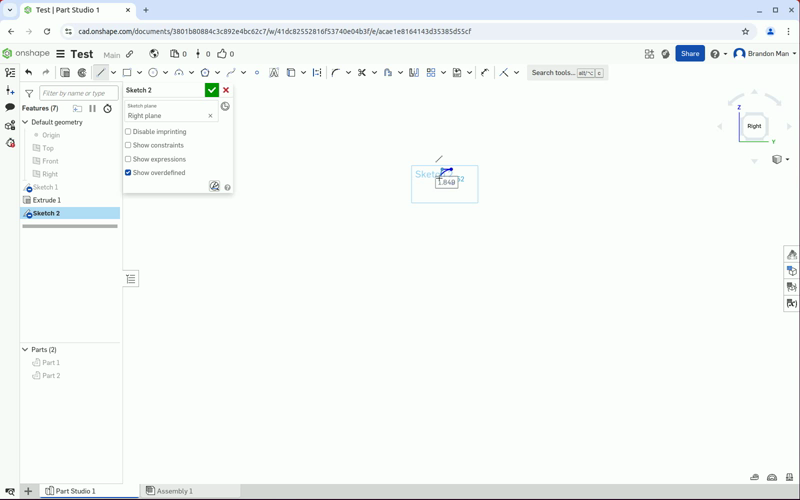
key(esc)
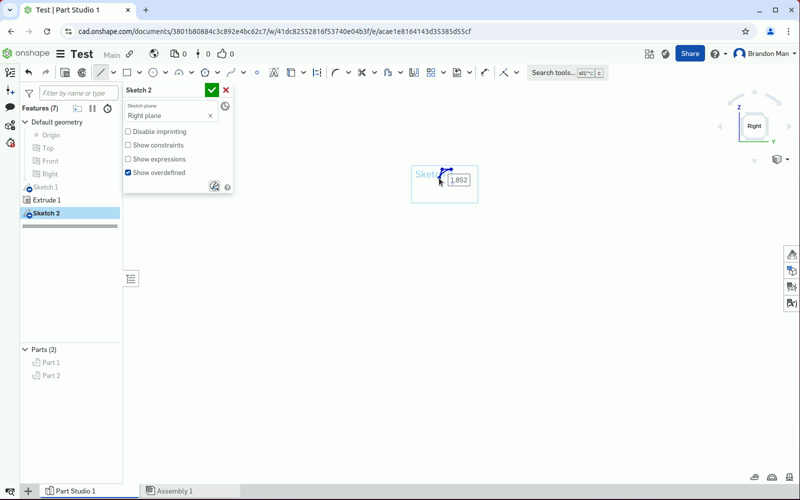
mouse_move(446, 169)
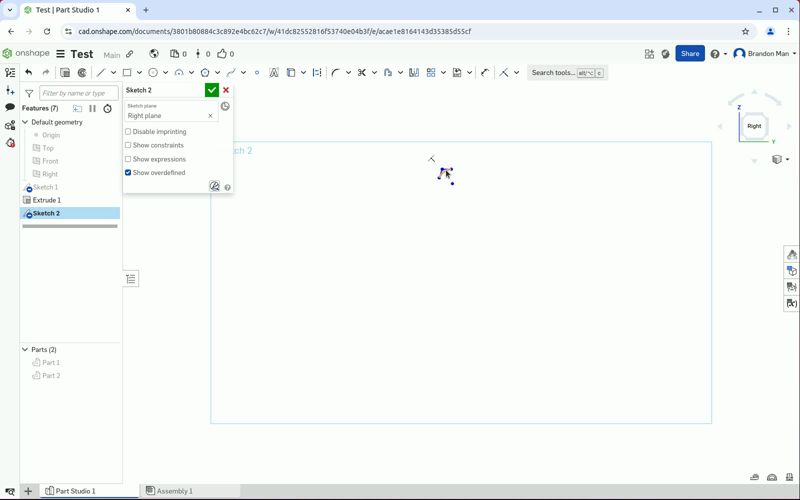
scroll(6)
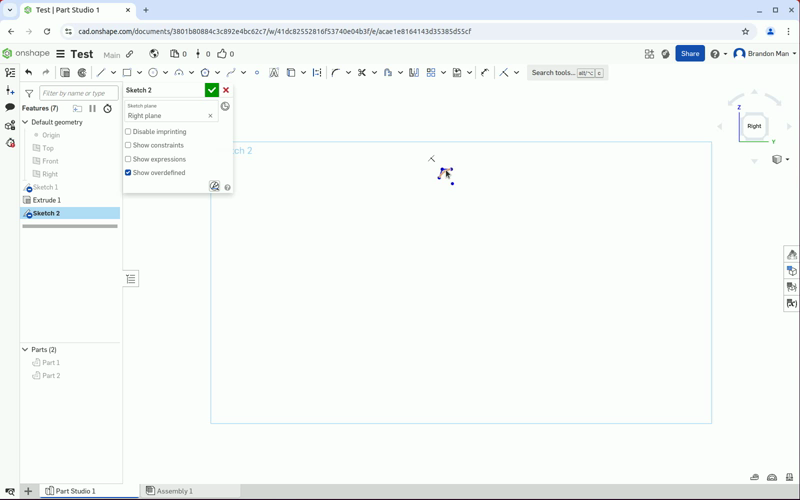
scroll(6)
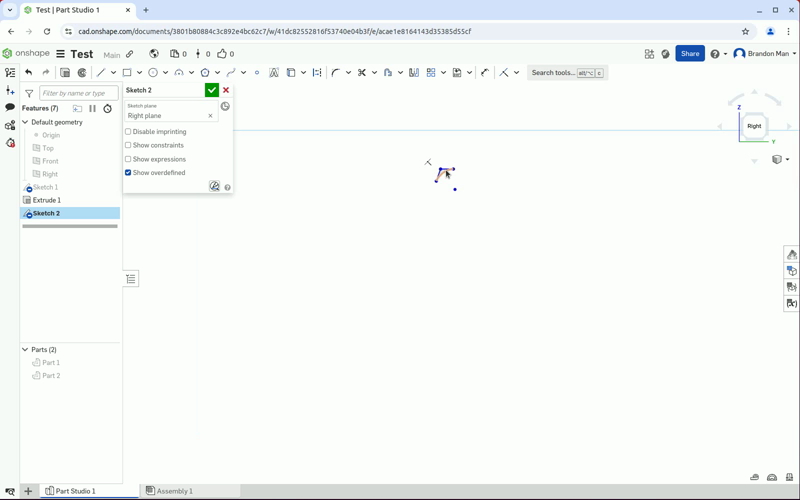
scroll(6)
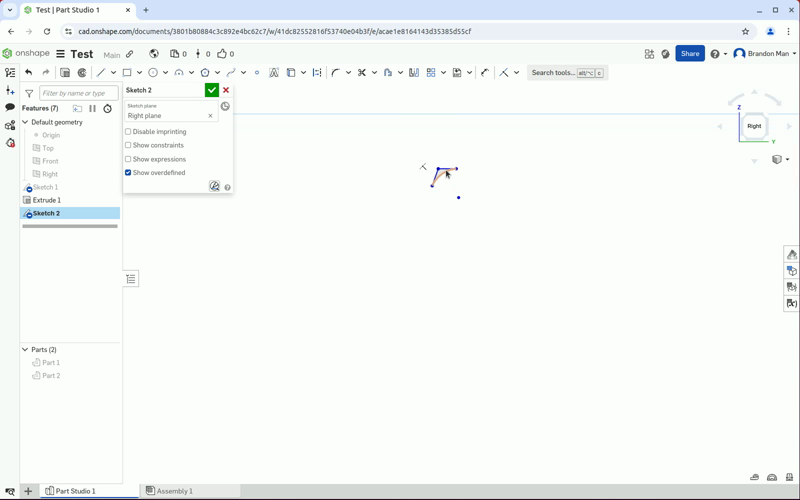
scroll(6)
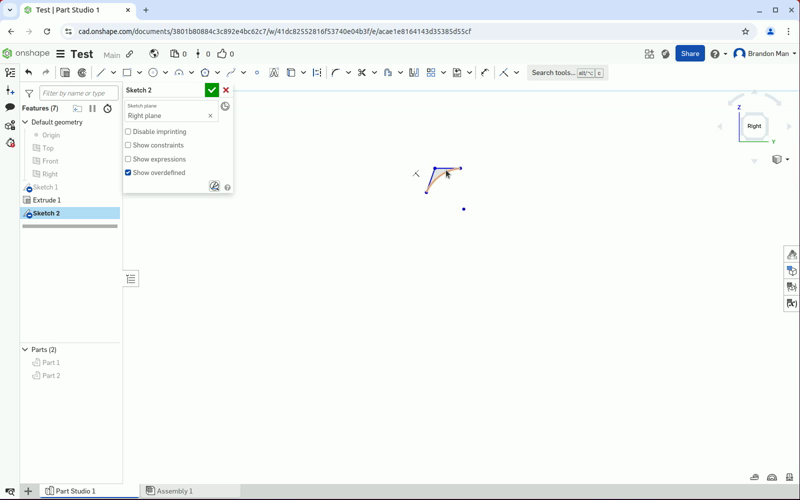
scroll(6)
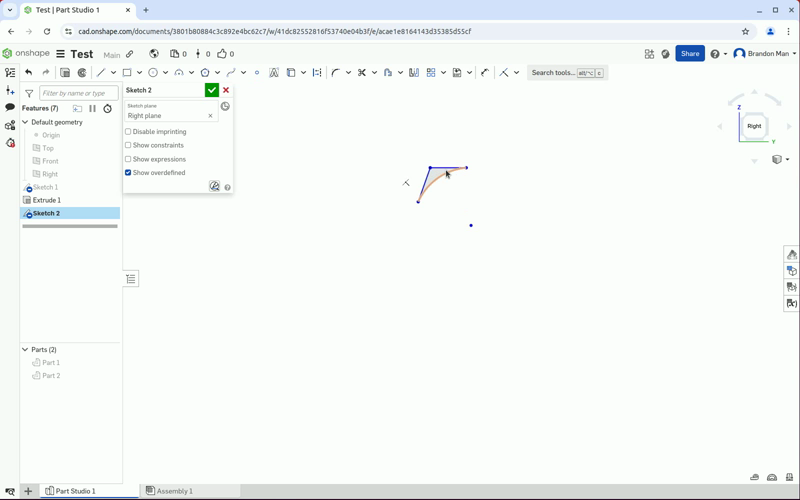
scroll(6)
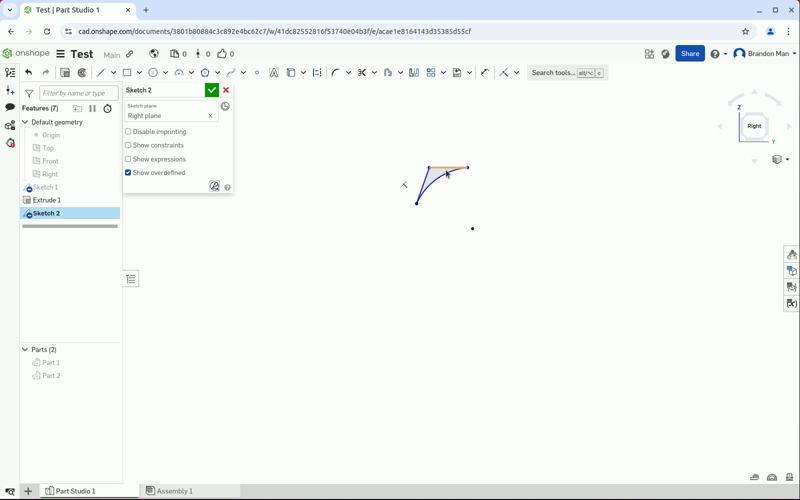
scroll(6)
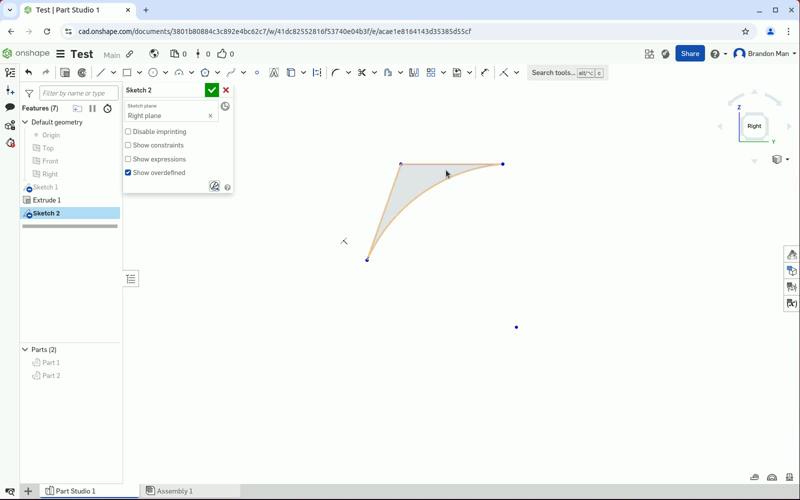
click(446, 169)
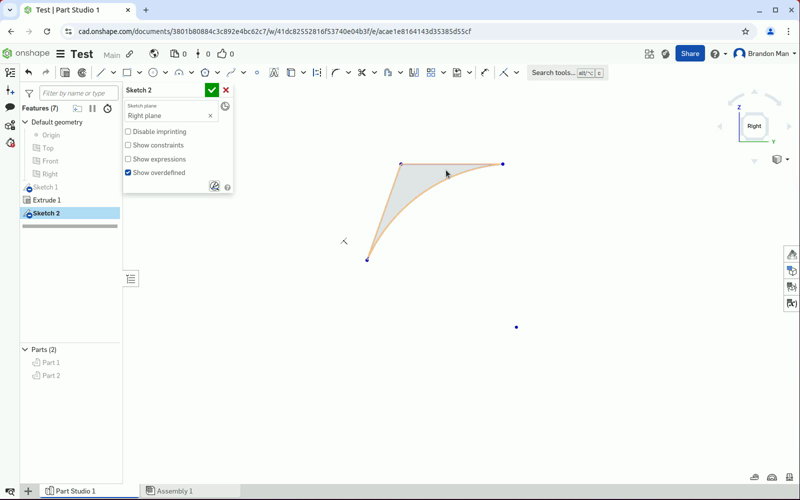
scroll(-6)
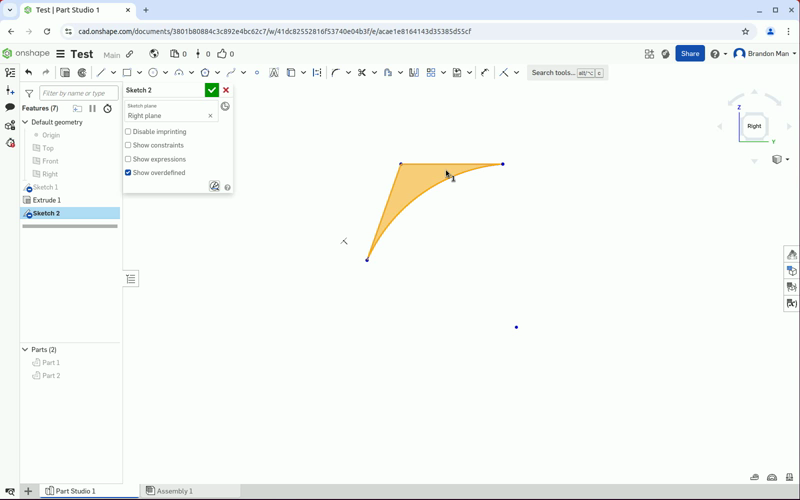
scroll(-6)
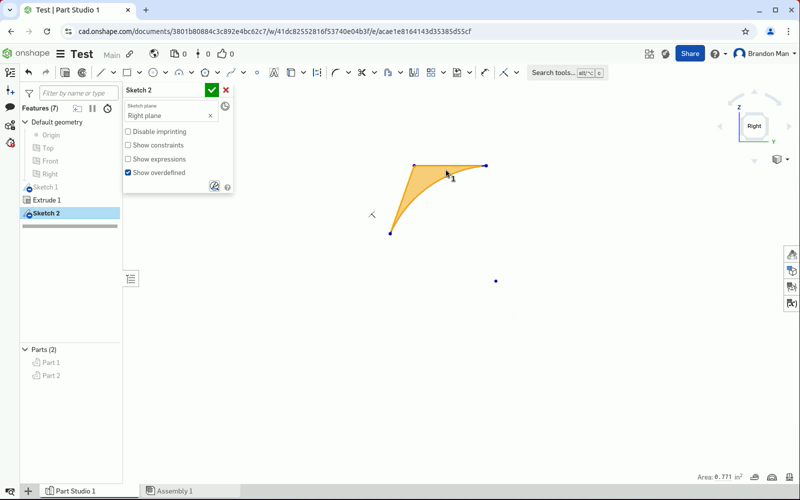
scroll(-6)
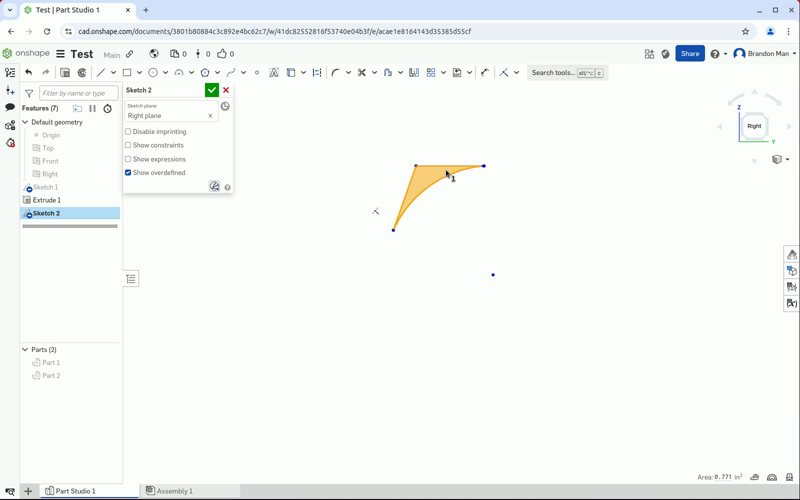
scroll(-6)
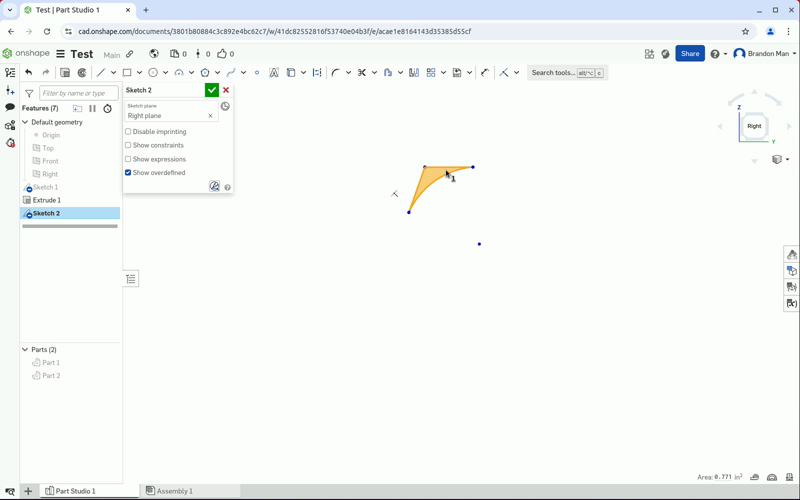
scroll(-6)
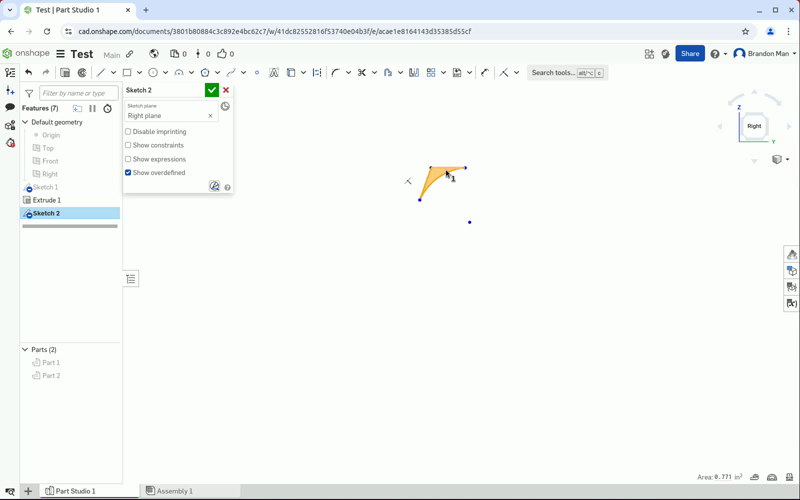
scroll(-6)
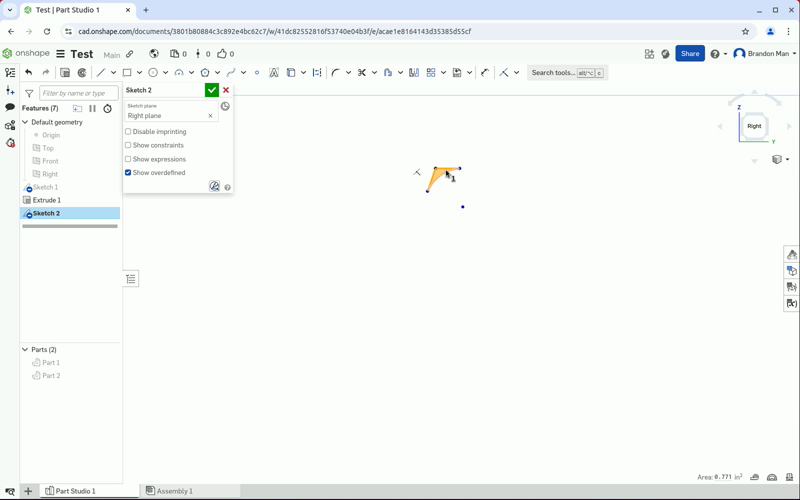
scroll(-6)
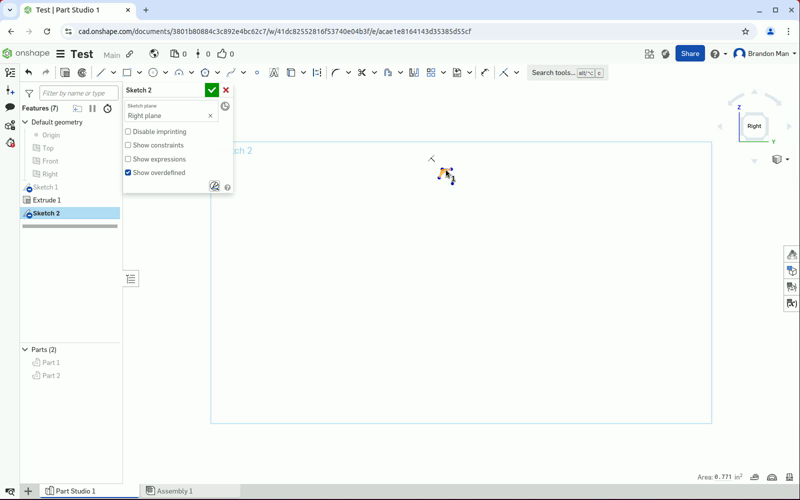
mouse_move(73, 352)
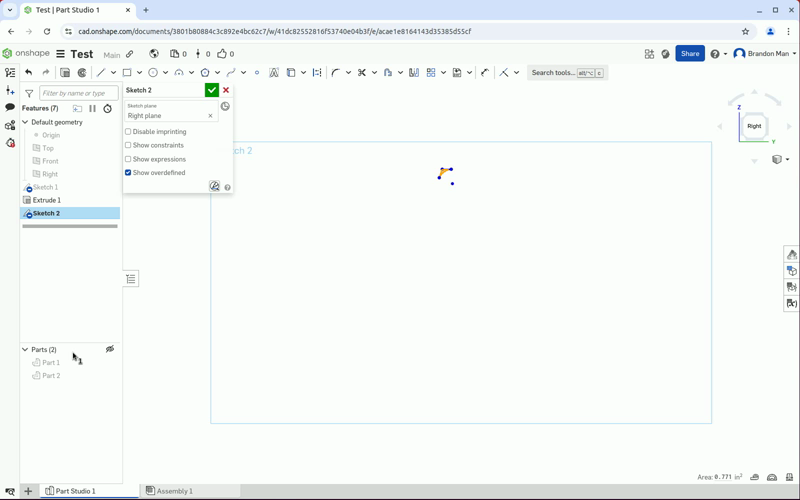
key(shift+y)
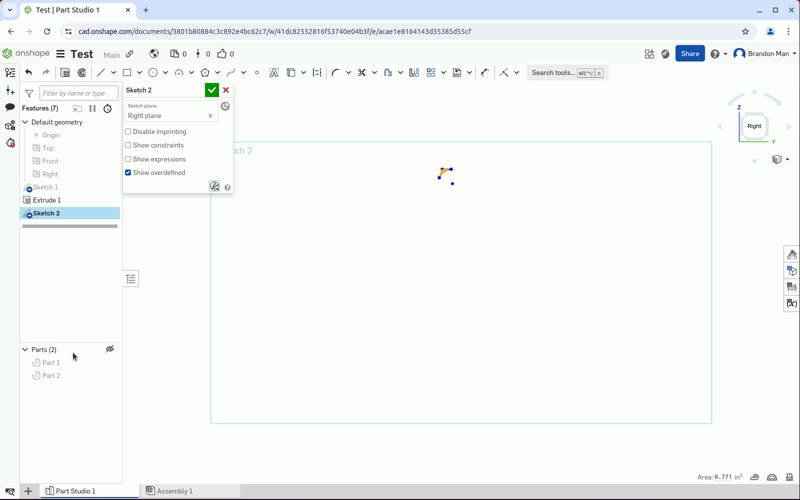
key(shift+e)
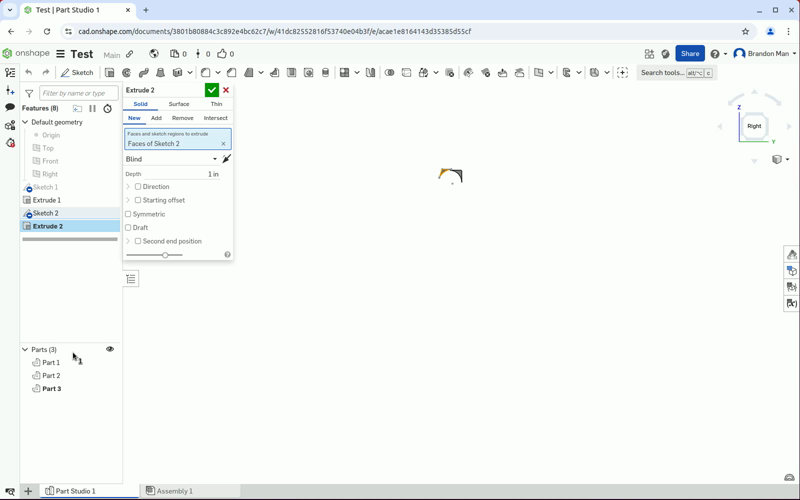
mouse_move(143, 106)
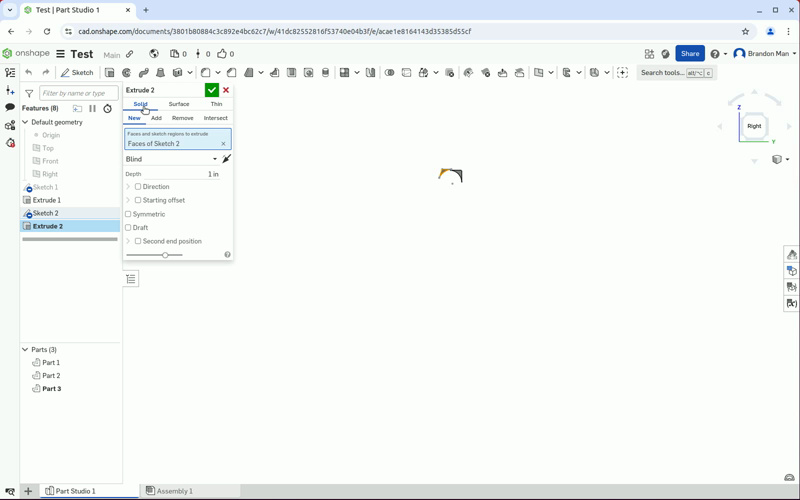
click(143, 106)
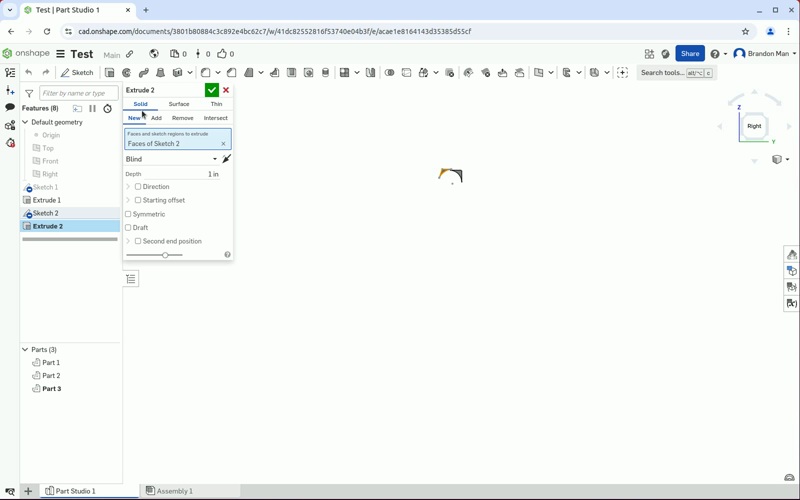
mouse_move(137, 120)
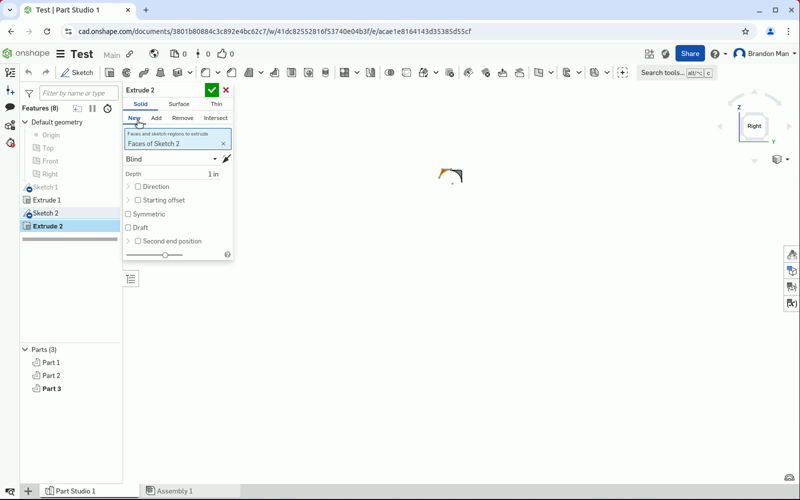
click(137, 120)
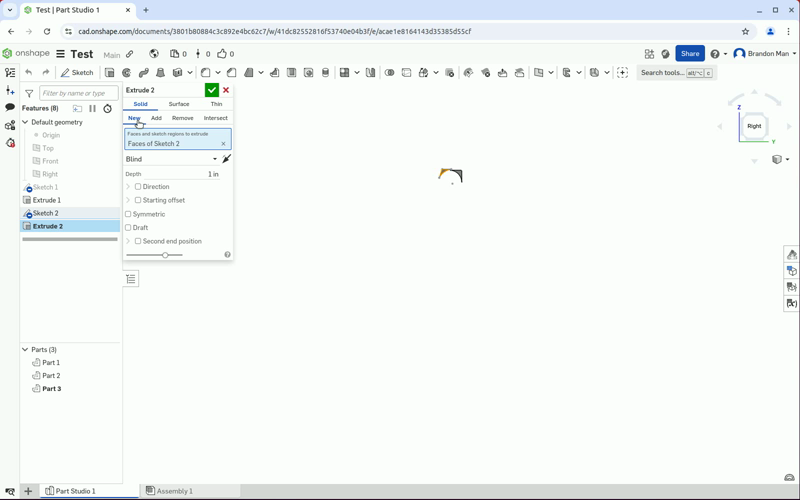
key(tab, 4)
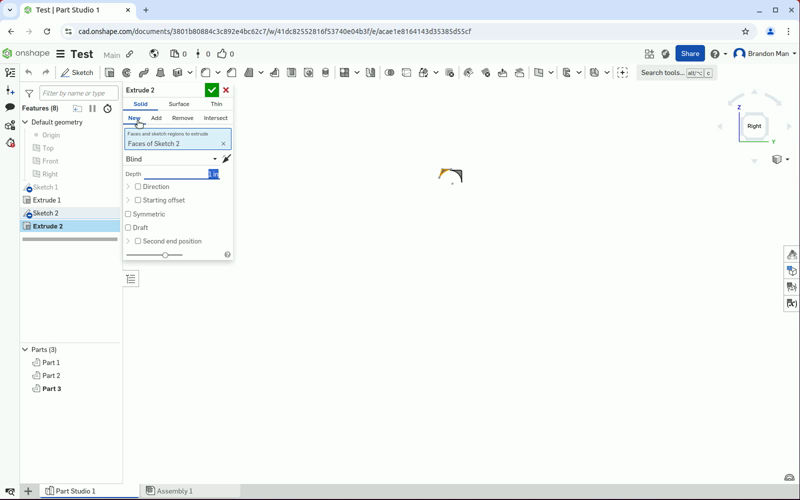
text(1.444)
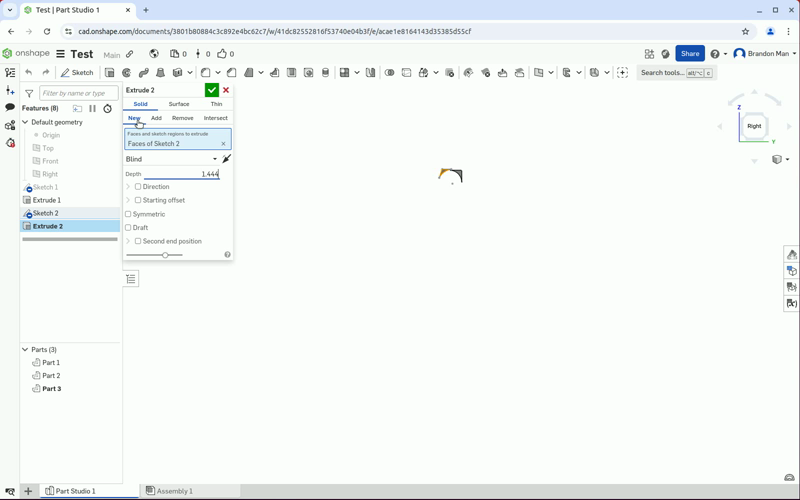
key(enter)
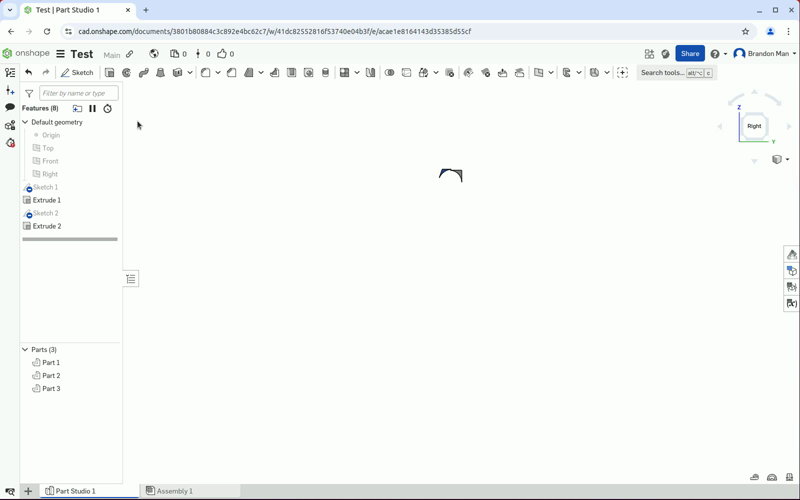
key(shift+h)
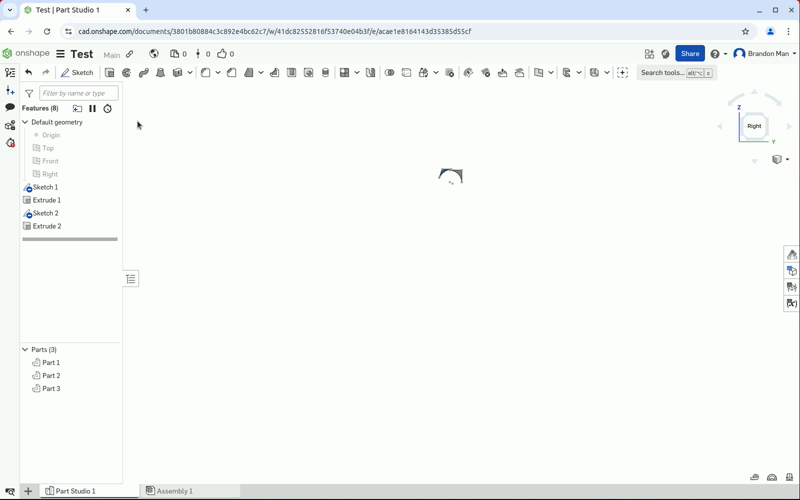
key(shift+h)
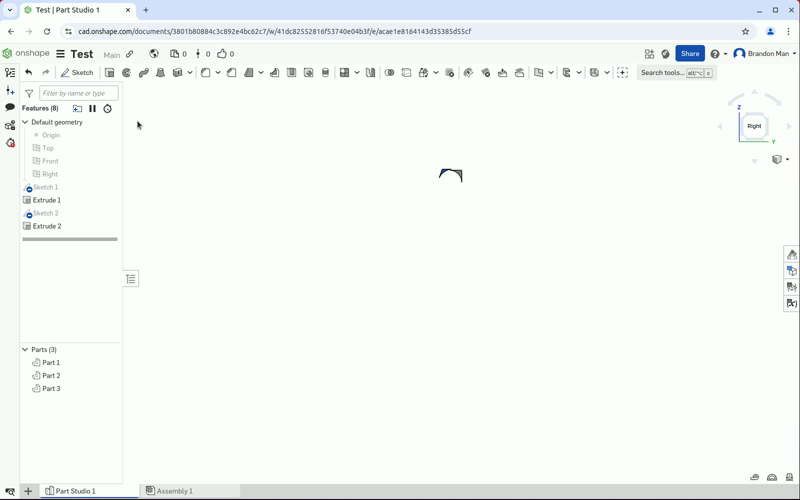
mouse_move(73, 189)
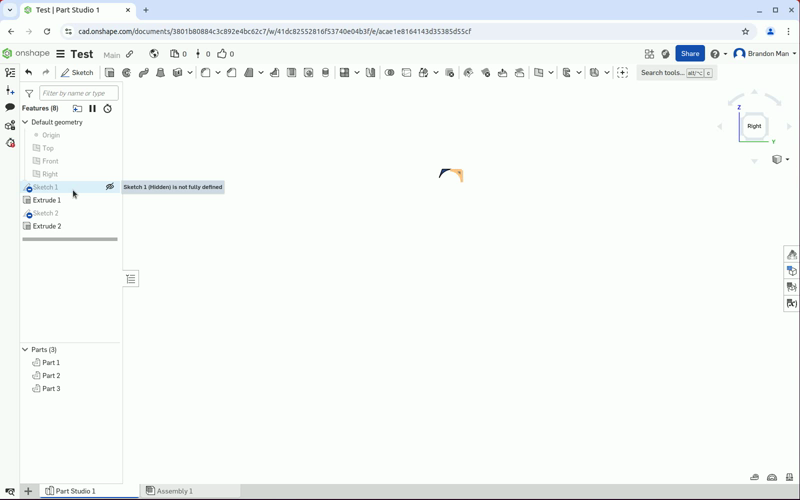
click(73, 189)
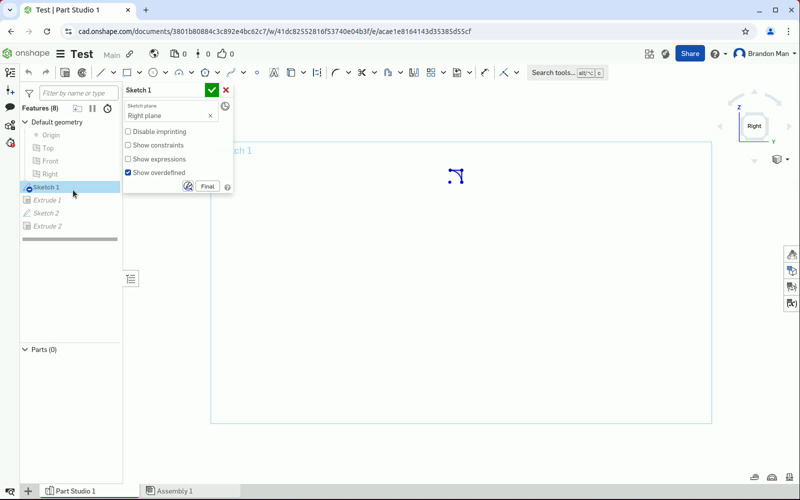
mouse_move(229, 92)
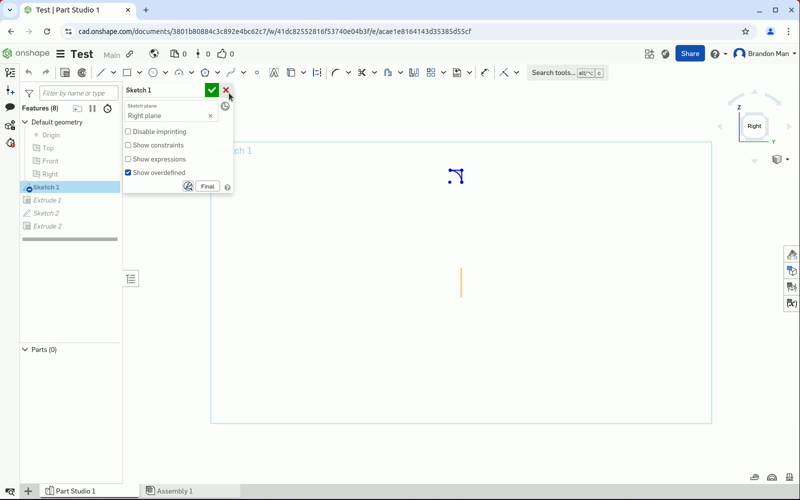
click(229, 92)
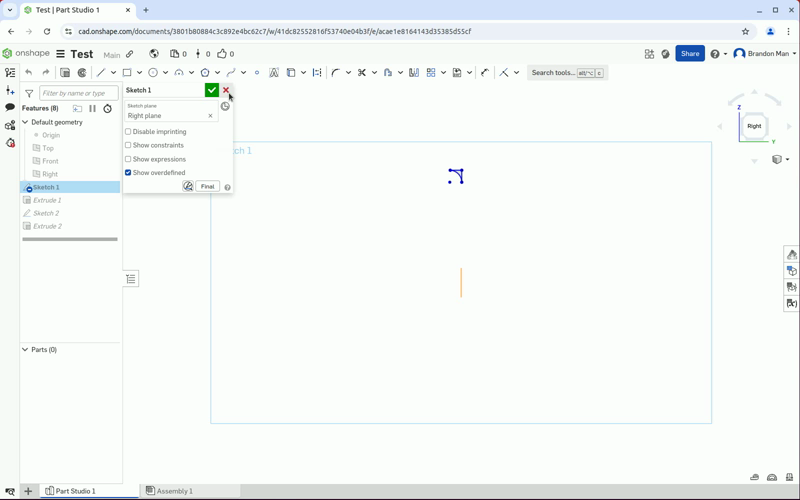
key(shift+s)
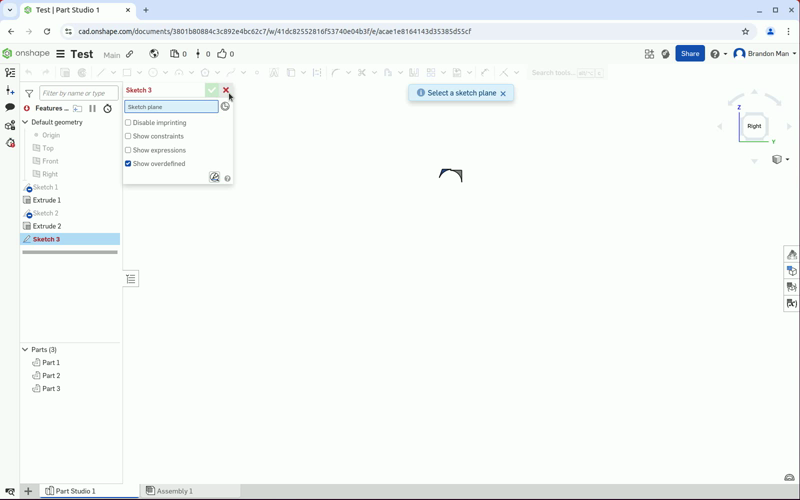
mouse_move(73, 176)
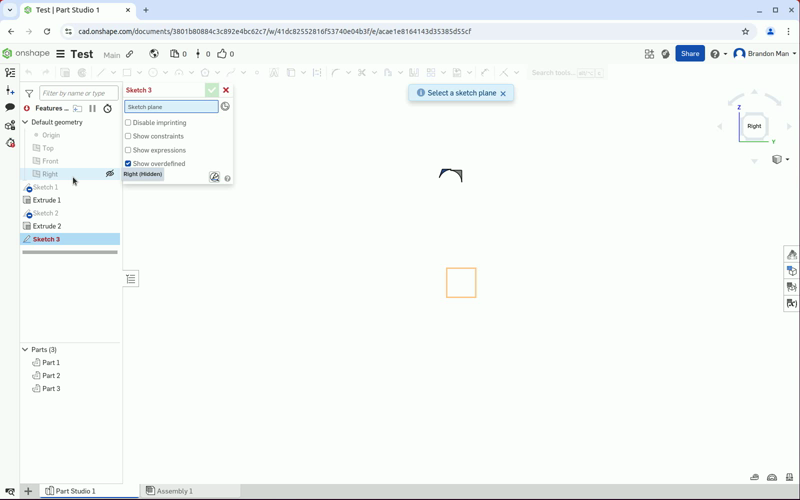
click(73, 176)
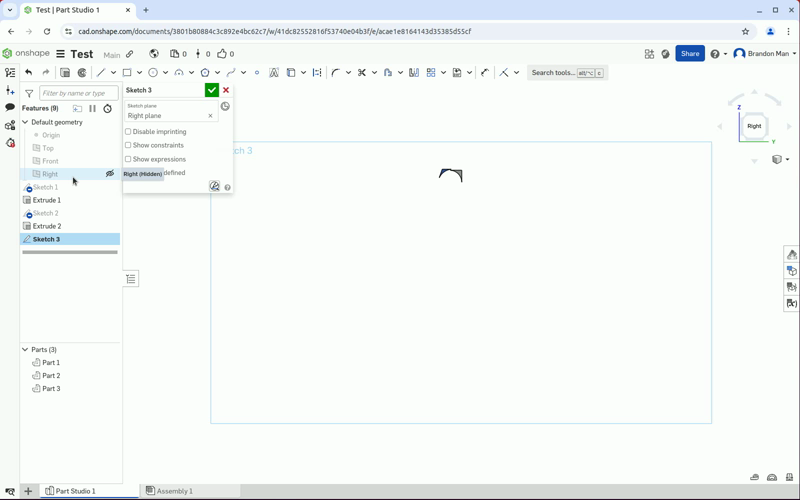
mouse_move(73, 352)
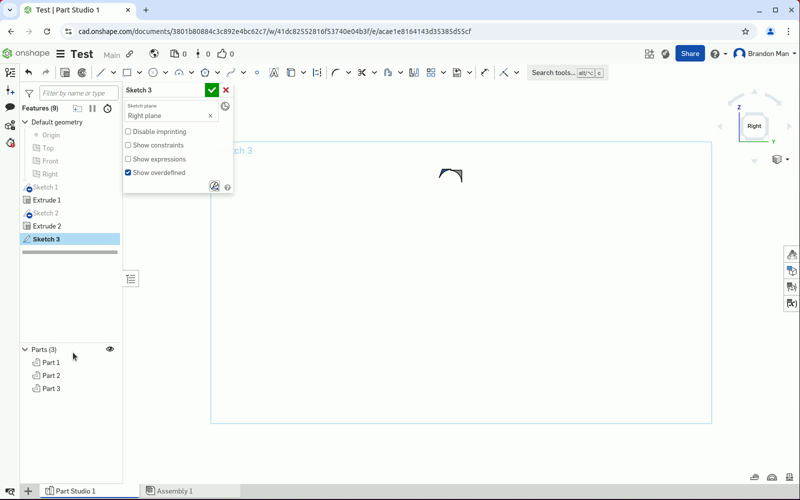
key(y)
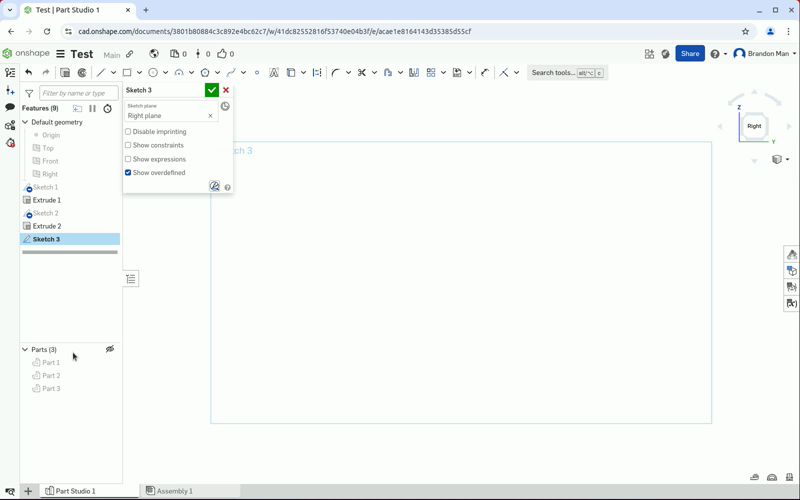
key(l)
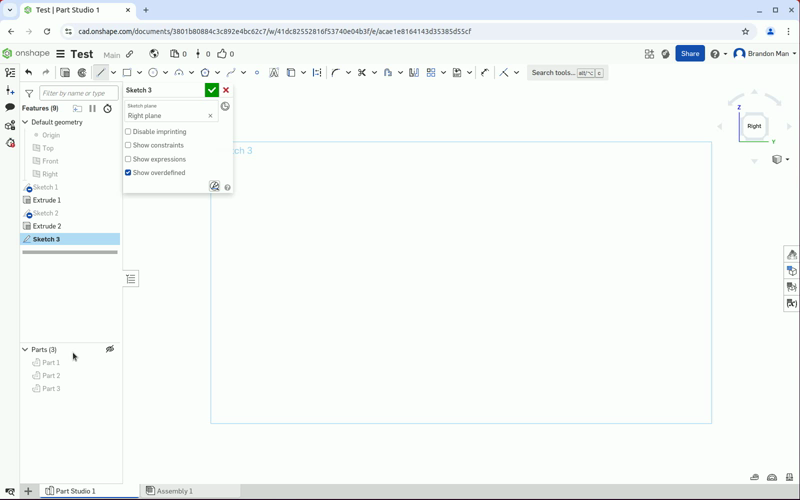
key_down(shift)
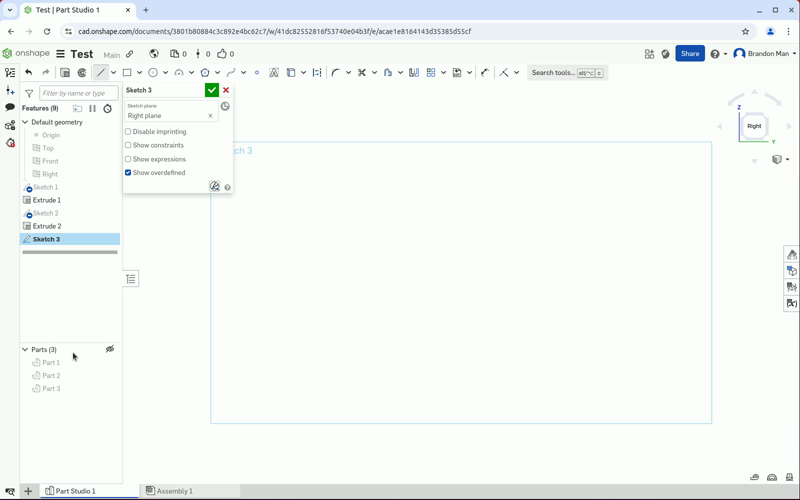
mouse_move(417, 282)
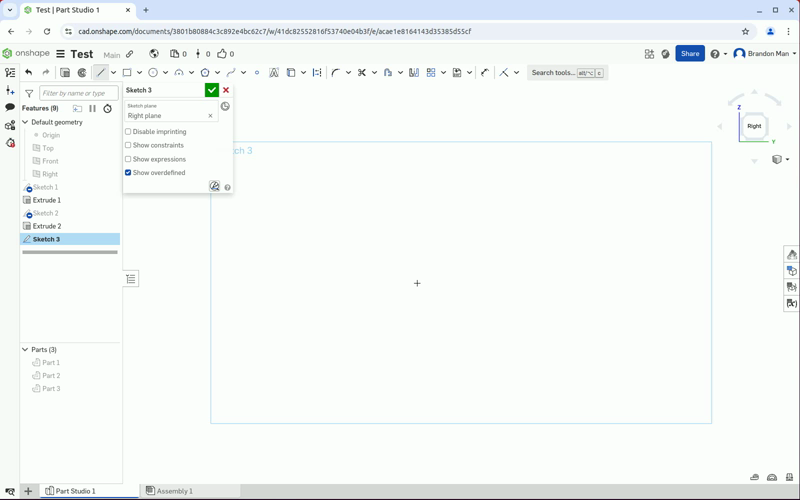
click(417, 282)
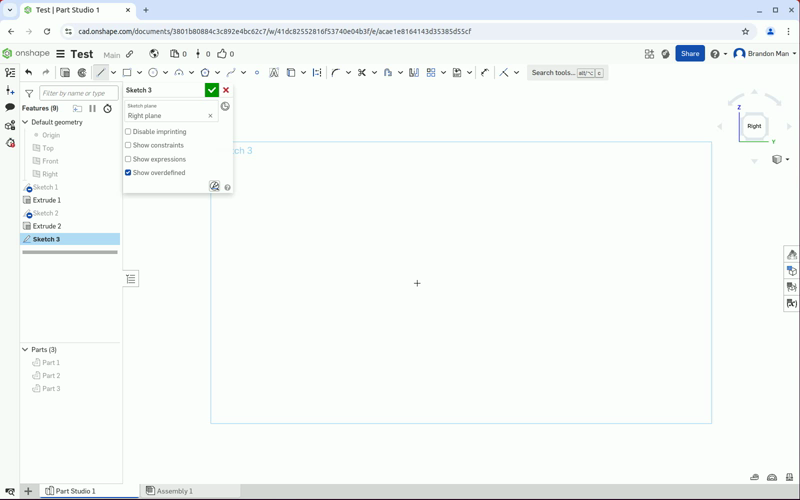
key_up(shift)
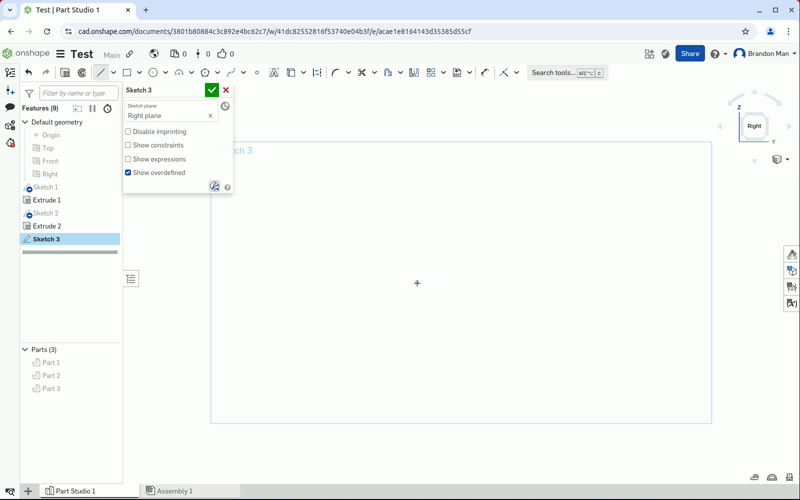
key_down(shift)
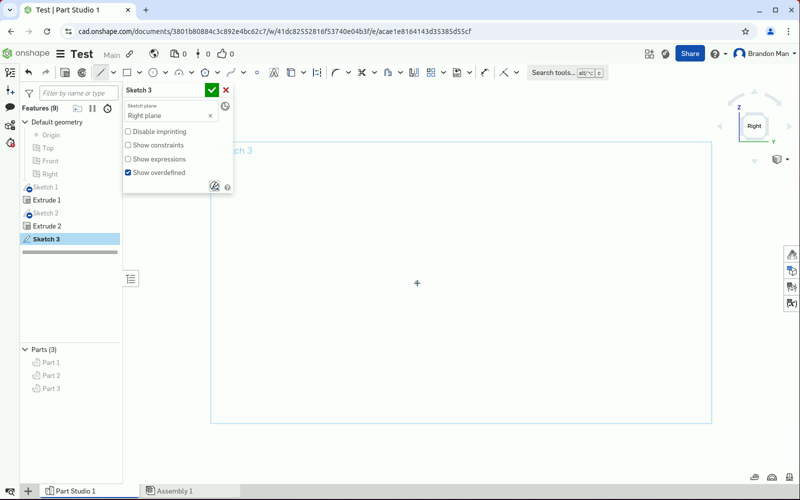
mouse_move(447, 282)
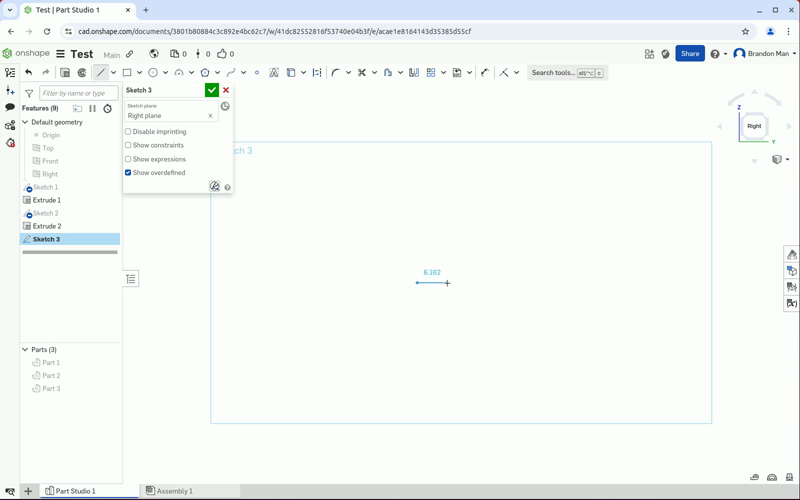
mouse_move(461, 282)
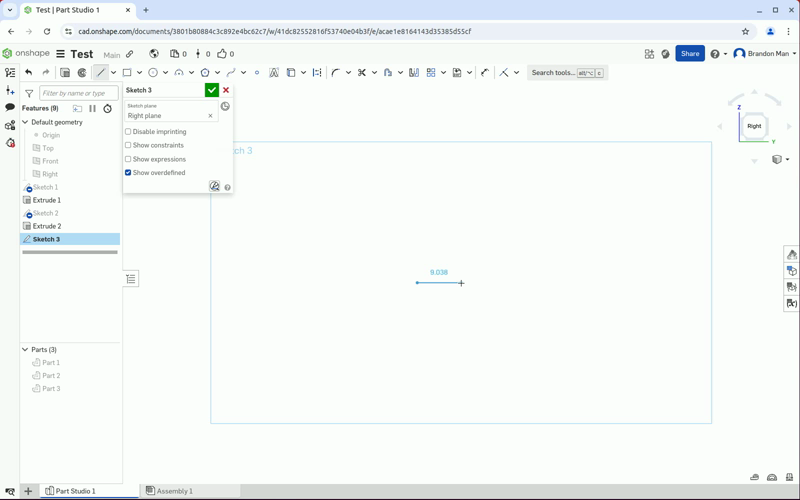
click(461, 282)
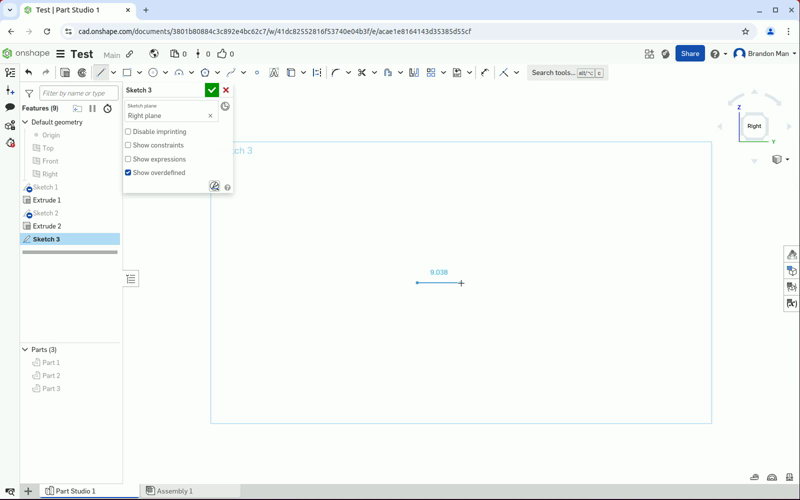
key_up(shift)
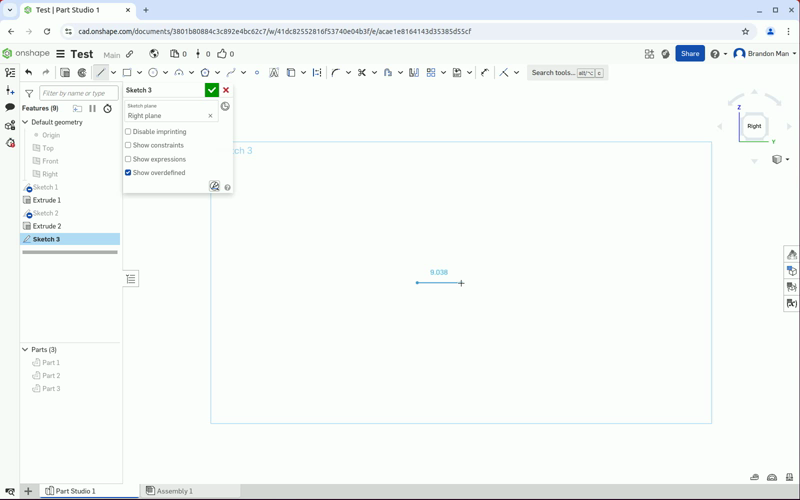
key_down(shift)
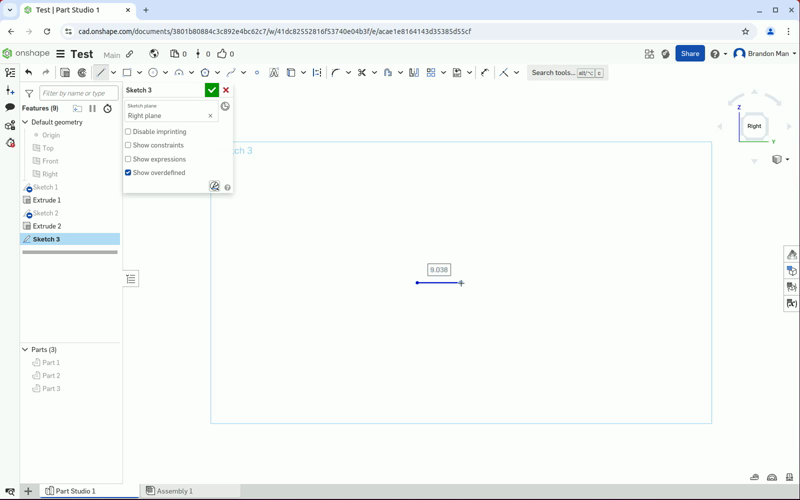
mouse_move(461, 181)
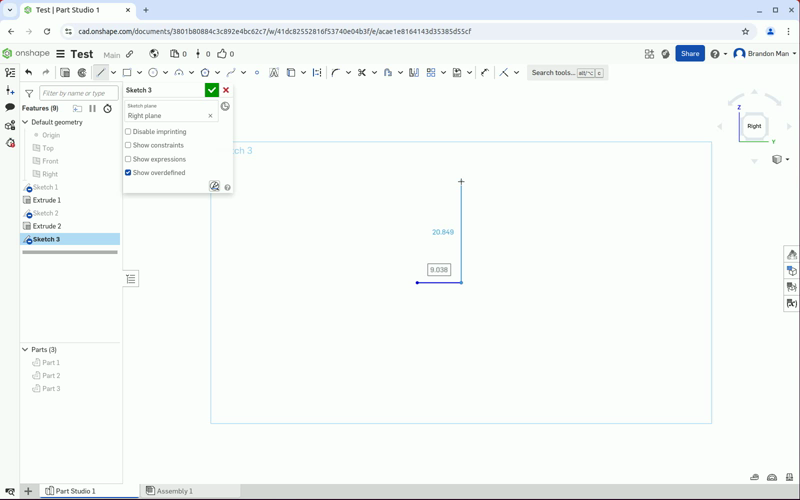
click(461, 181)
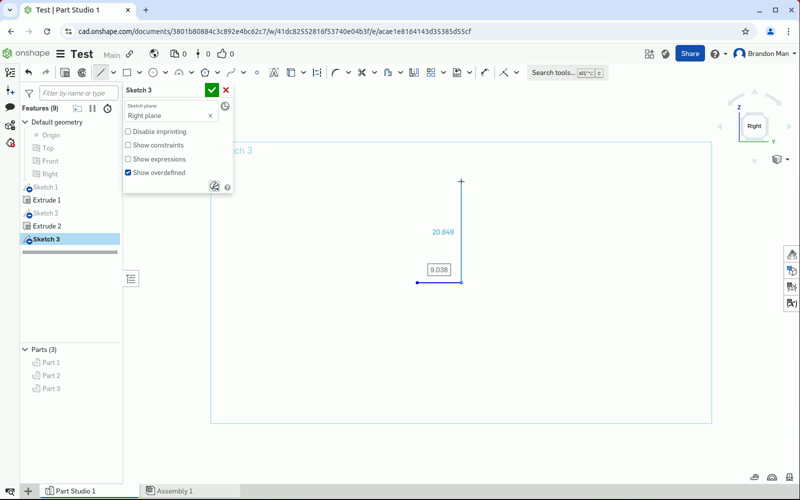
key_up(shift)
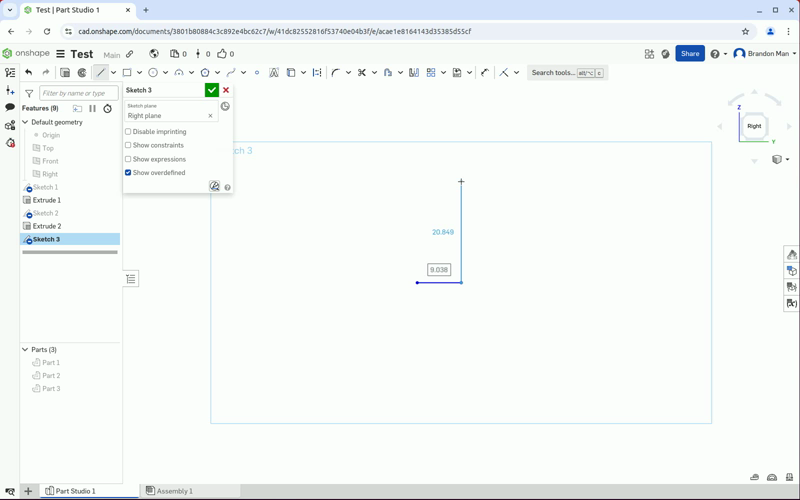
key(esc)
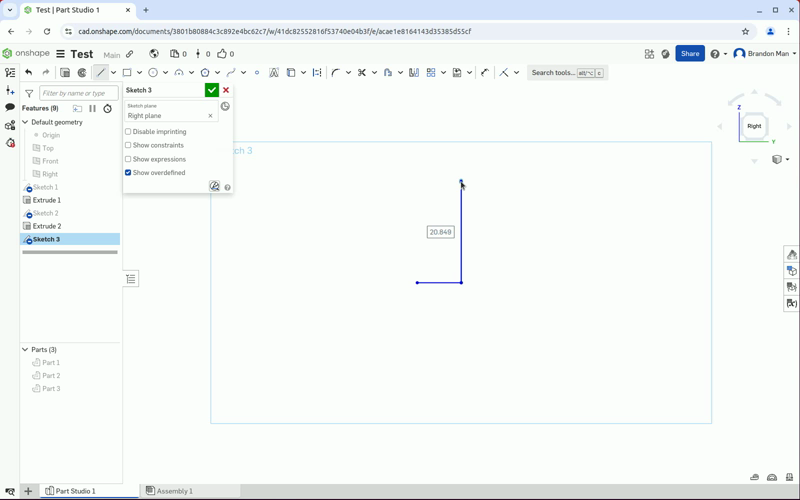
key(a)
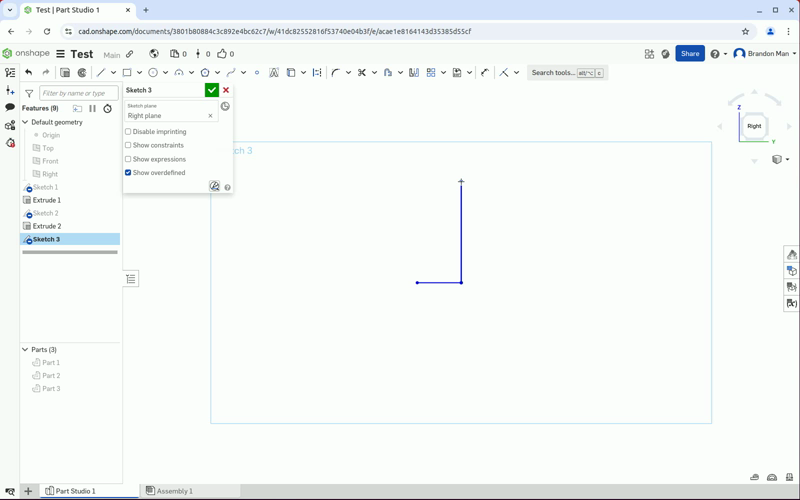
mouse_move(461, 181)
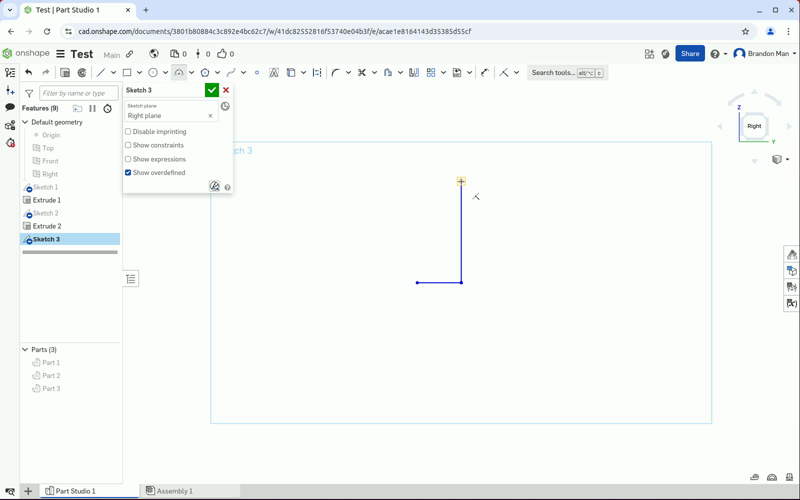
click(461, 181)
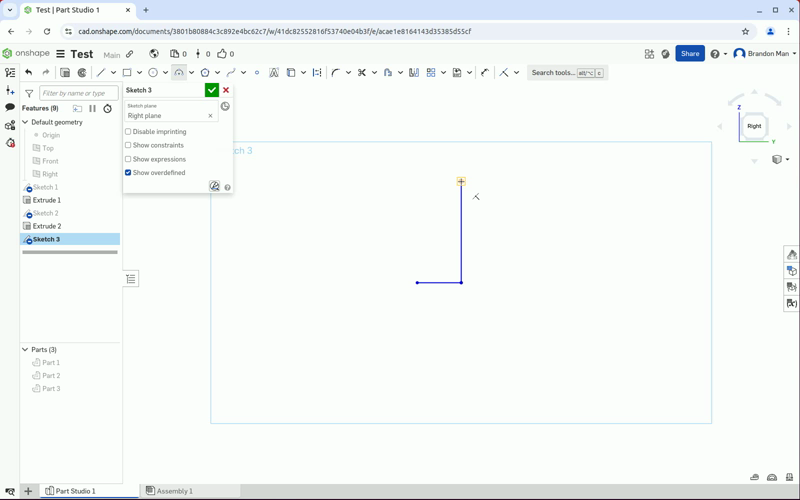
key_down(shift)
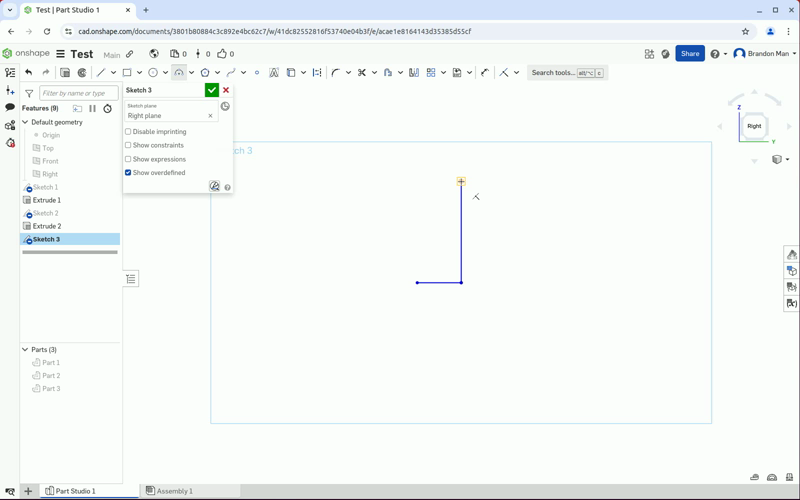
mouse_move(439, 177)
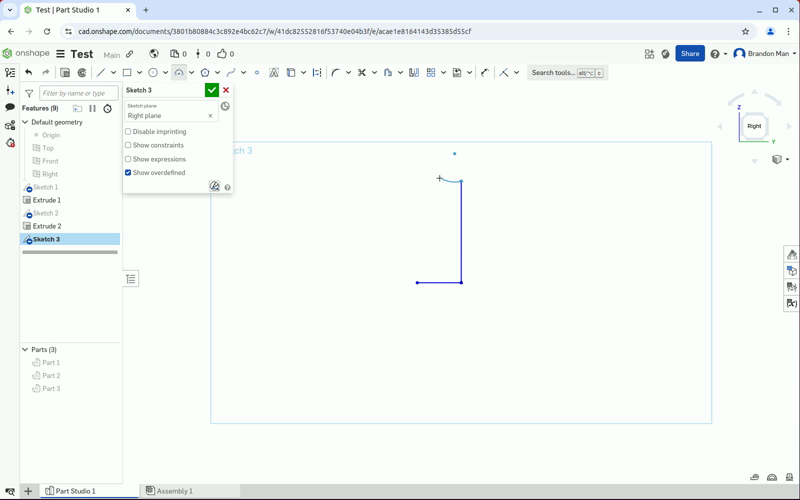
click(439, 177)
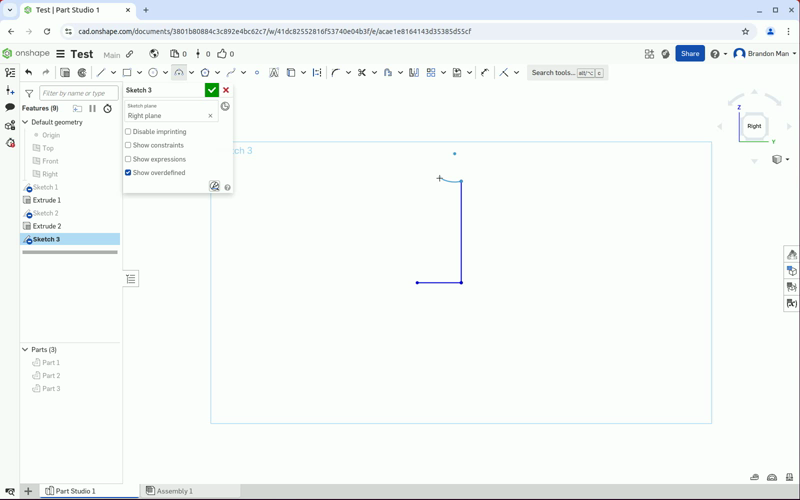
mouse_move(452, 170)
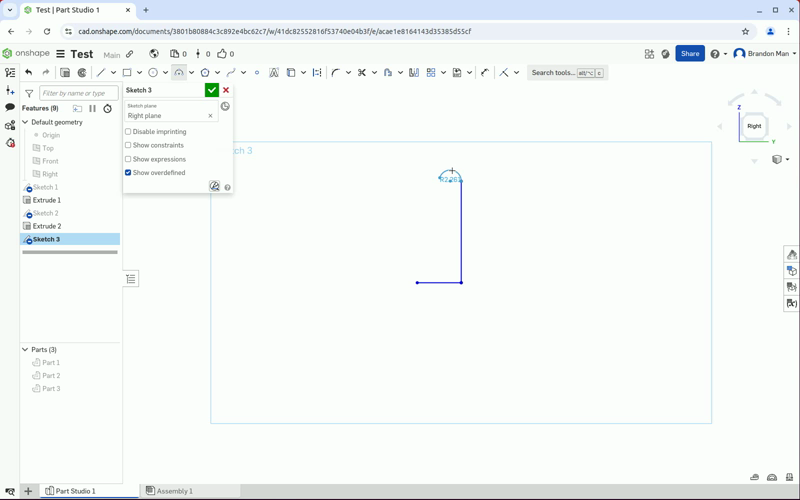
click(452, 170)
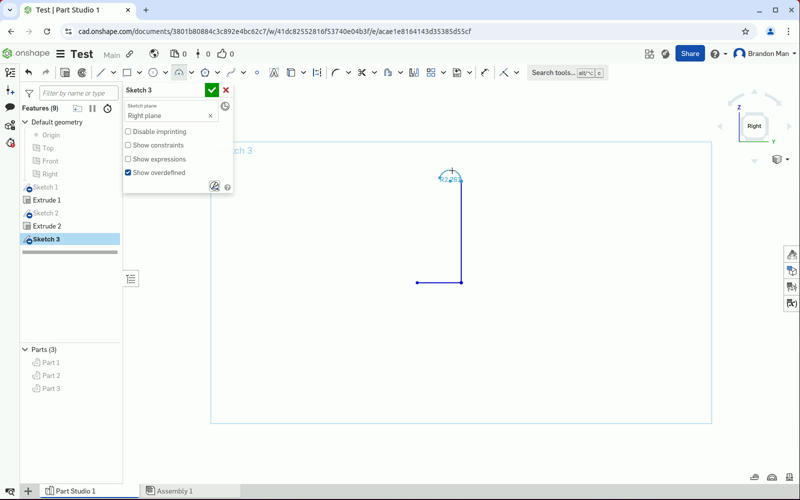
key_up(shift)
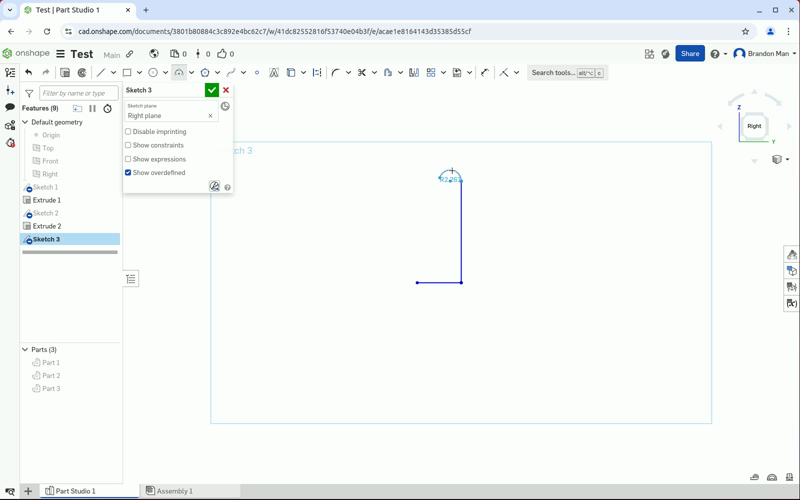
key(esc)
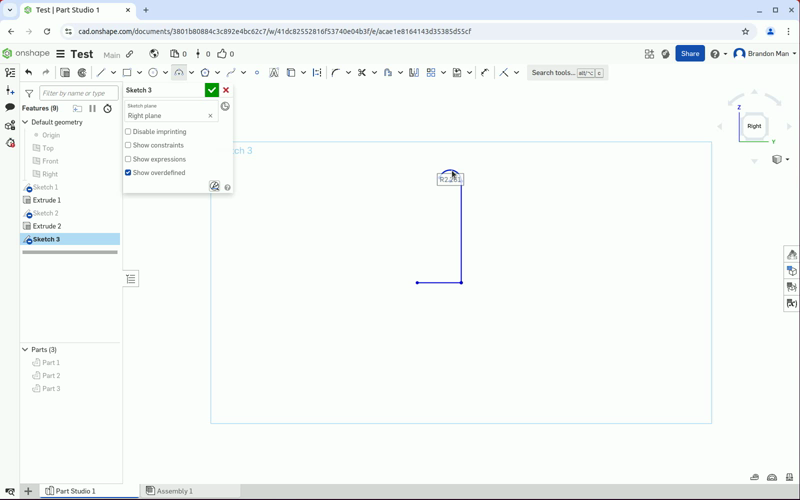
key(l)
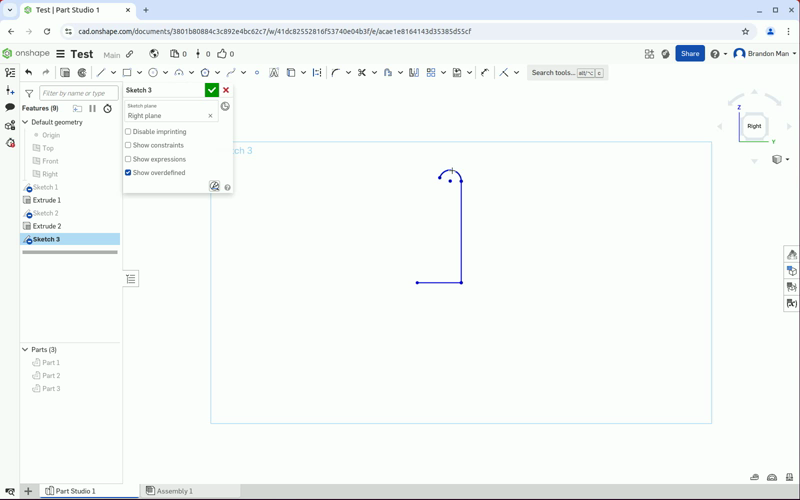
mouse_move(439, 177)
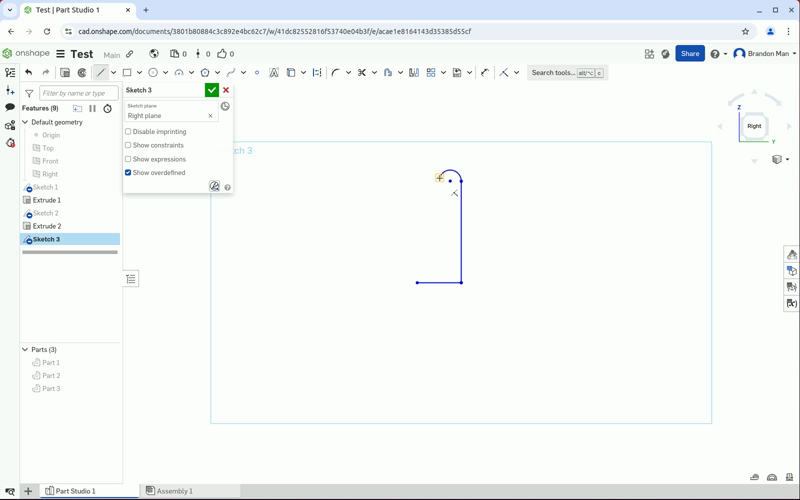
click(439, 177)
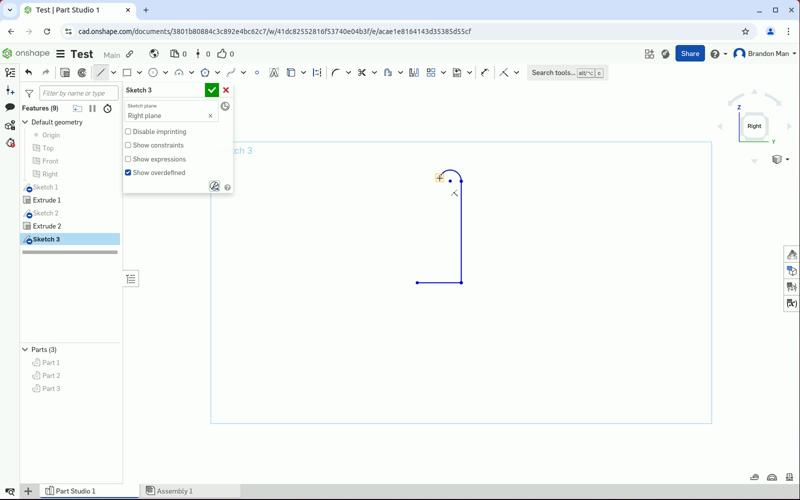
key_down(shift)
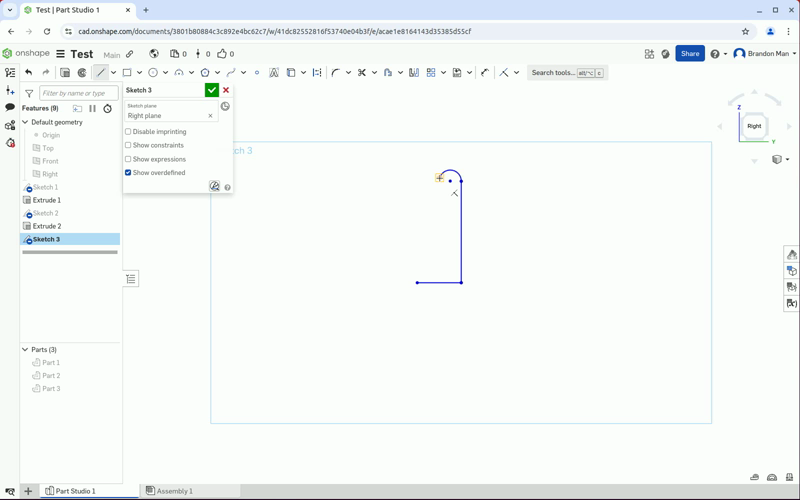
mouse_move(417, 239)
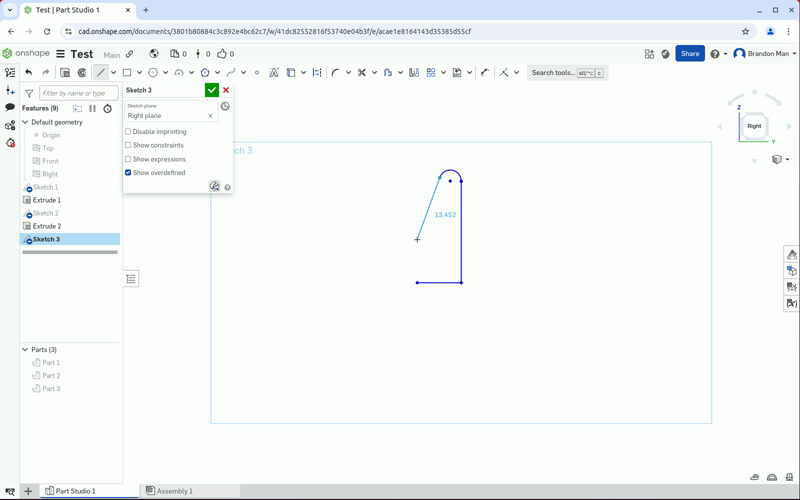
click(417, 239)
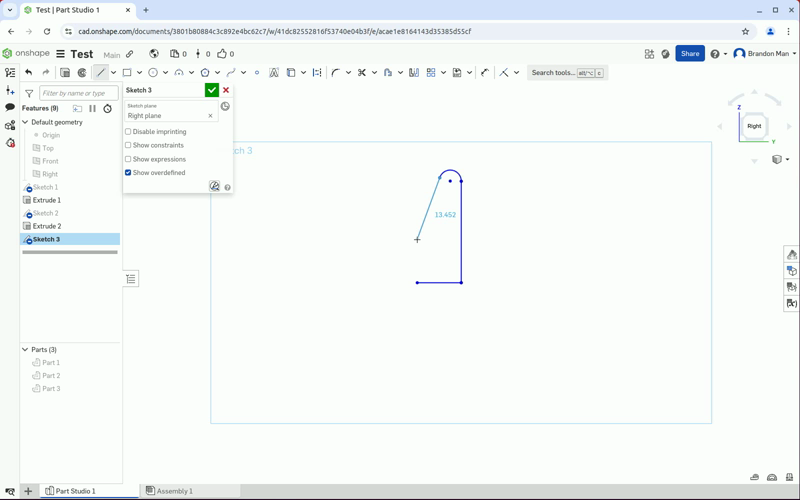
key_up(shift)
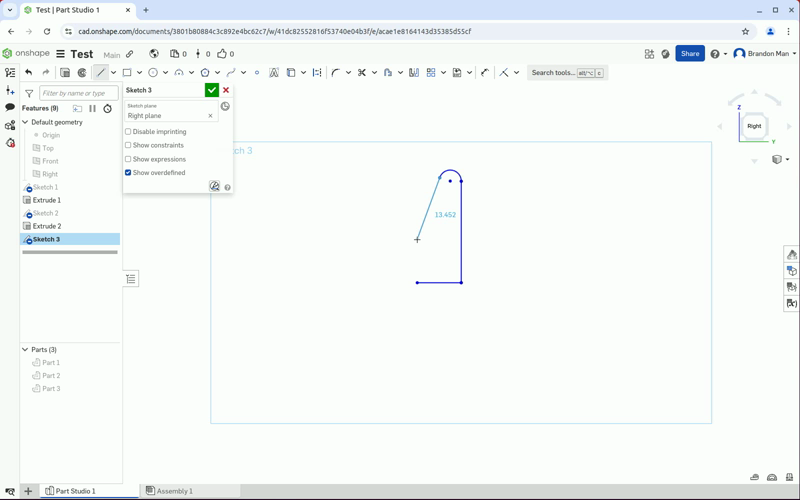
mouse_move(447, 239)
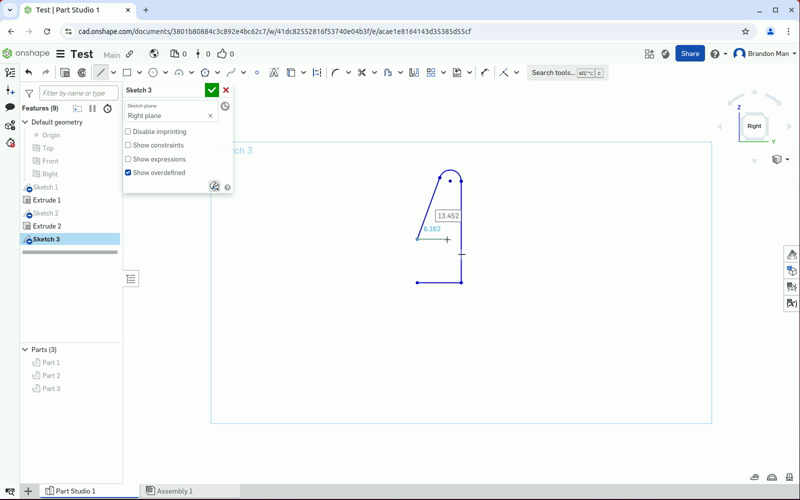
key_down(shift)
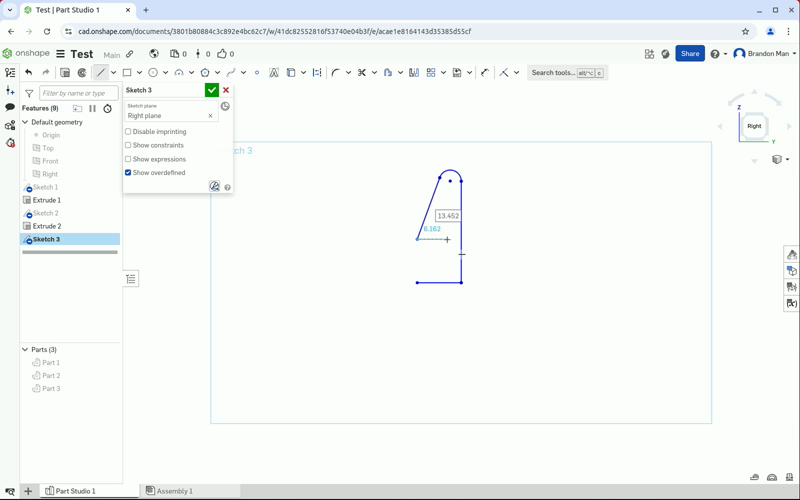
mouse_move(417, 282)
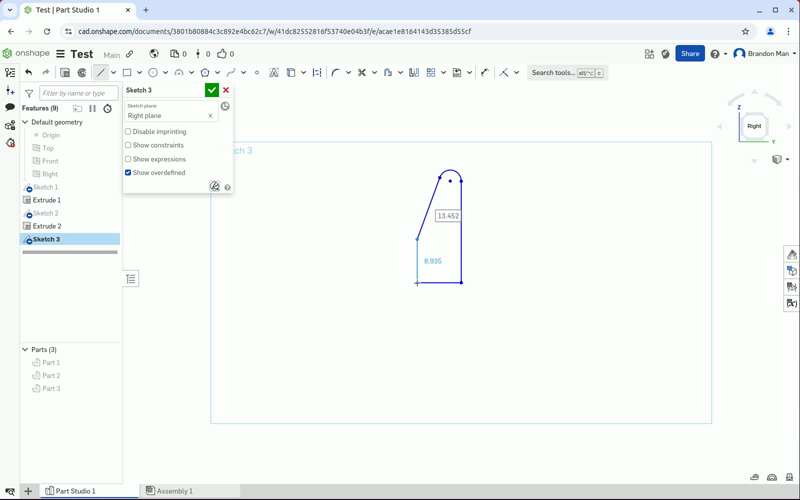
key_up(shift)
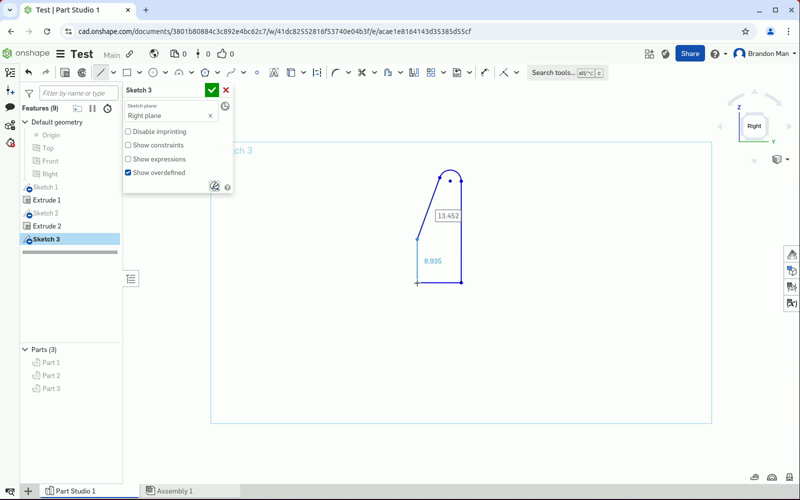
click(417, 282)
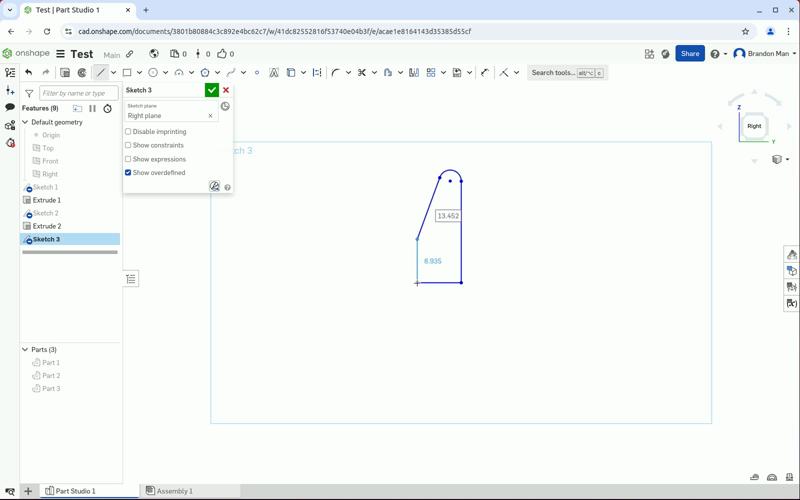
key(esc)
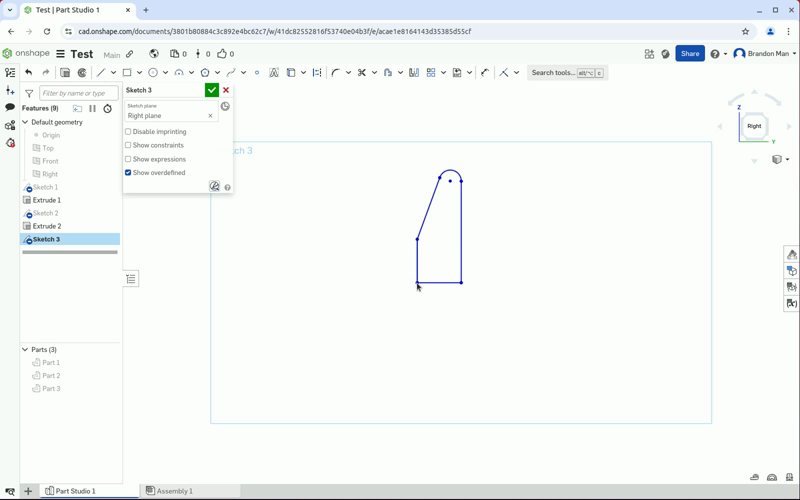
key(c)
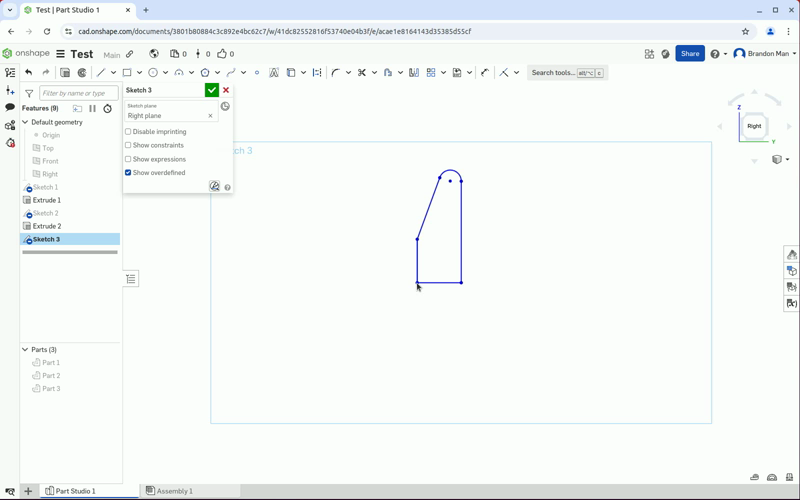
key_down(shift)
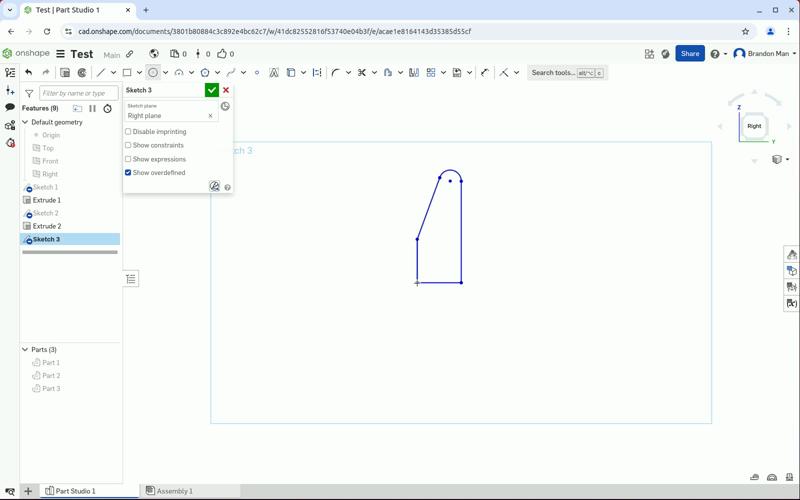
mouse_move(450, 181)
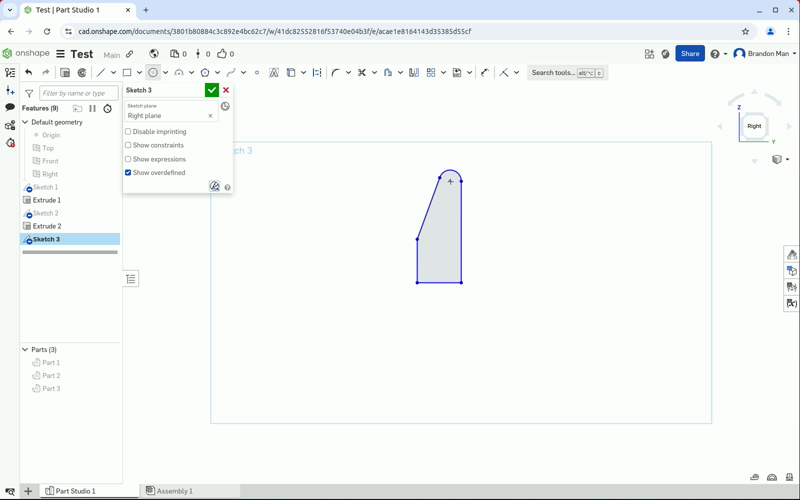
click(450, 181)
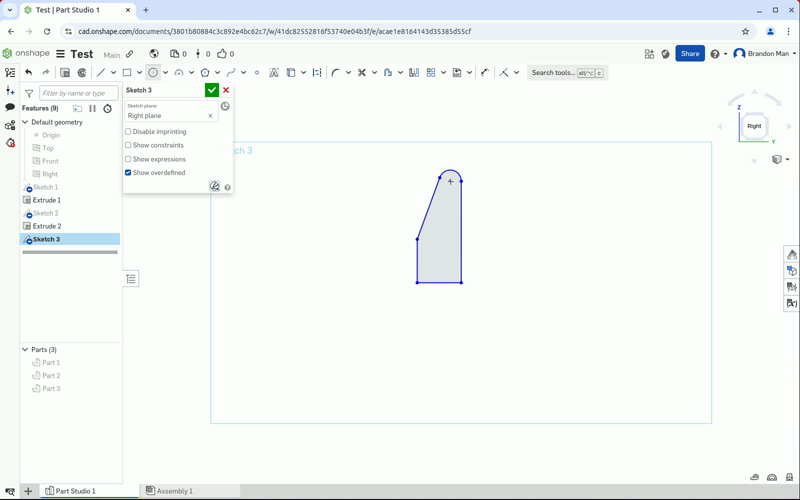
key_up(shift)
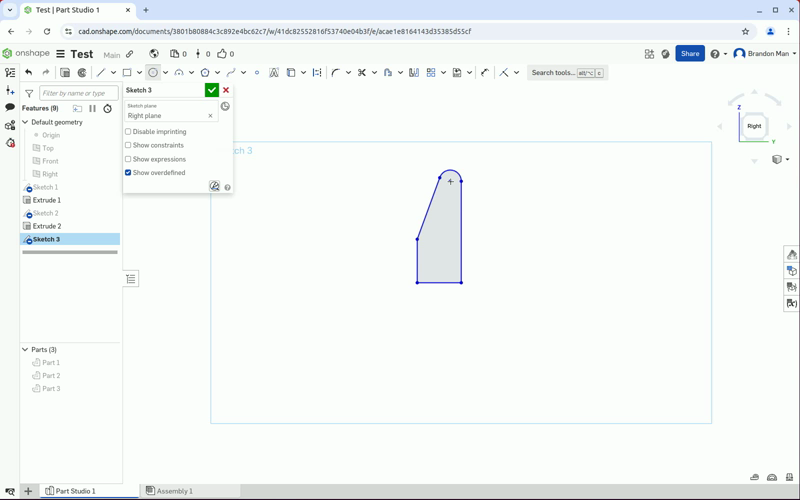
mouse_move(454, 181)
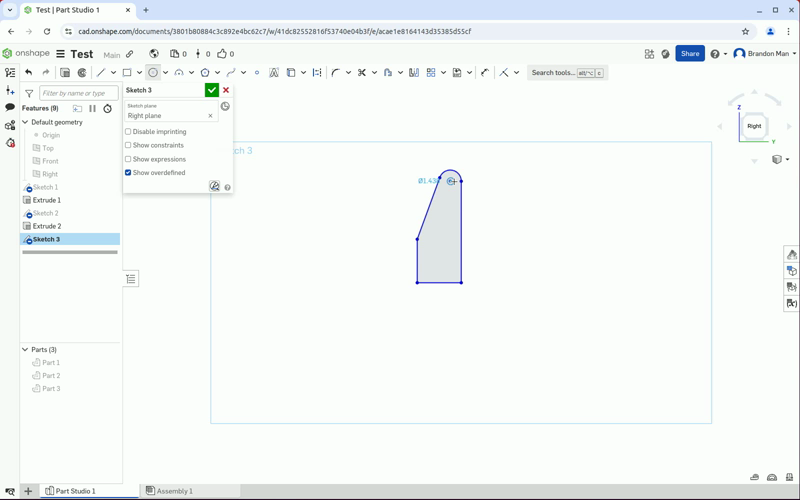
scroll(6)
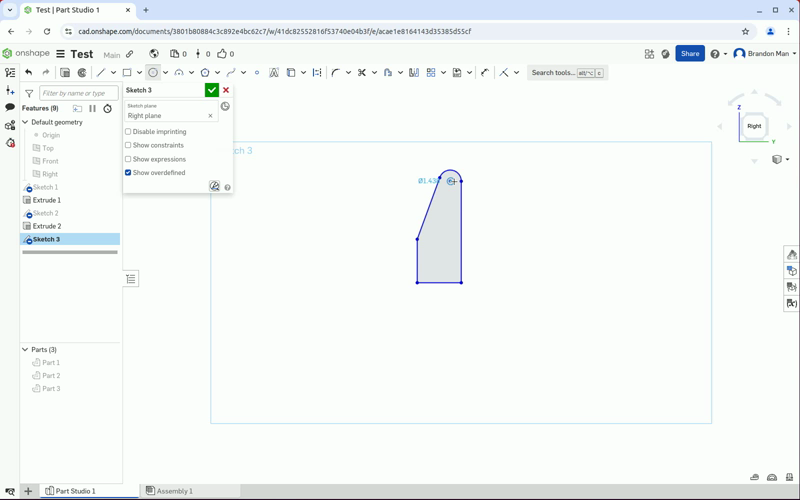
scroll(6)
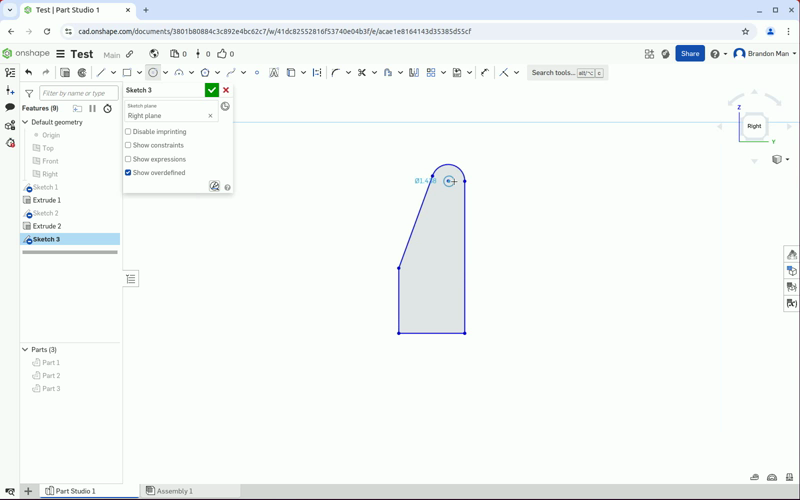
scroll(6)
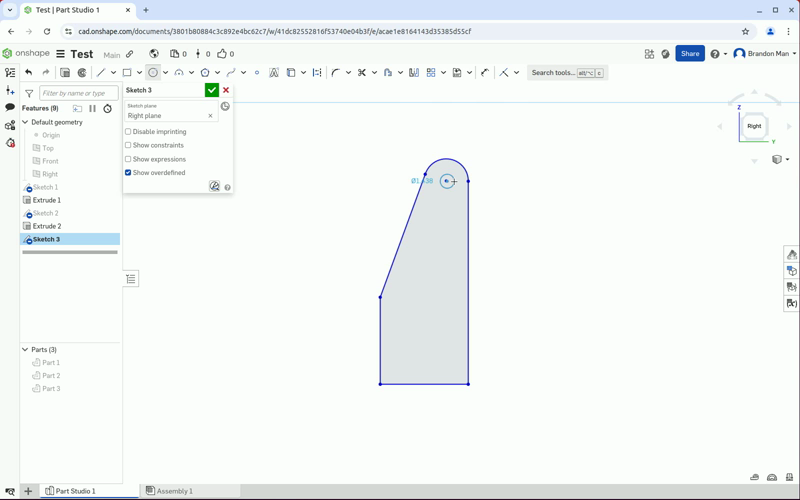
scroll(6)
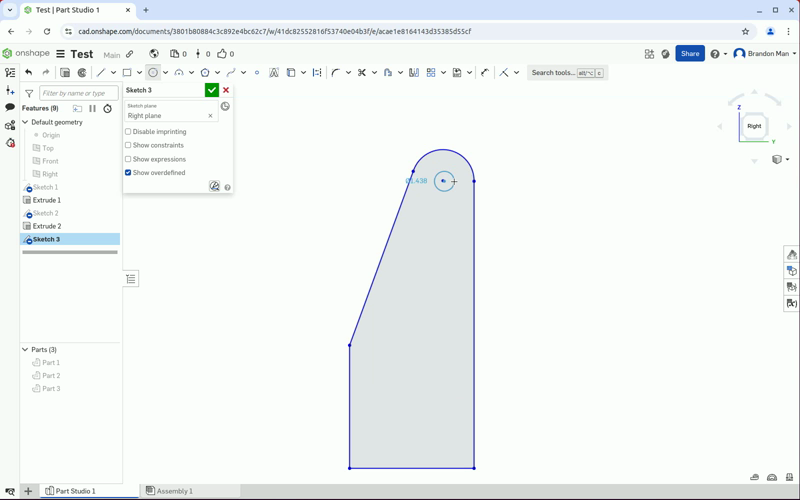
scroll(6)
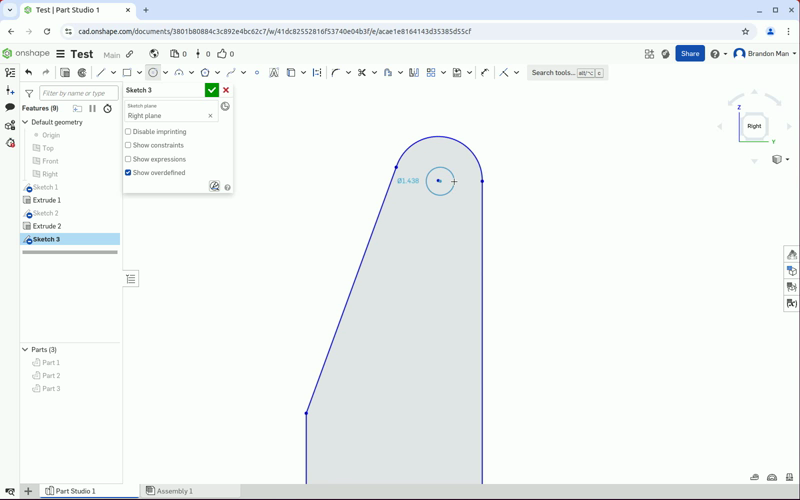
scroll(6)
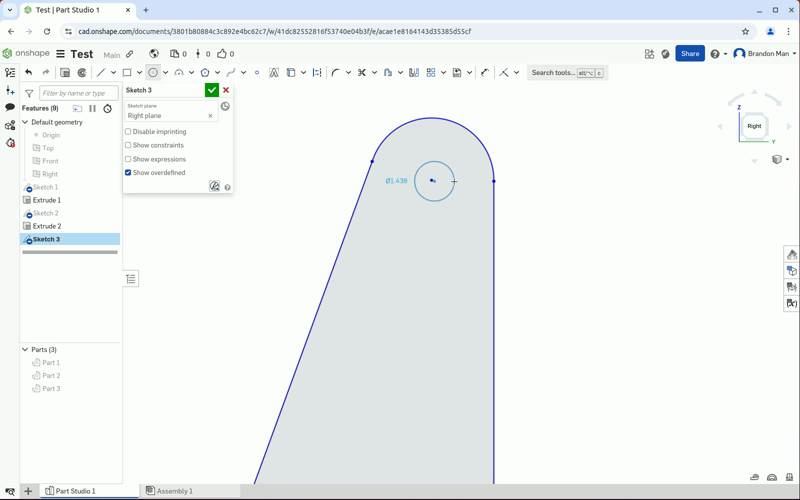
scroll(6)
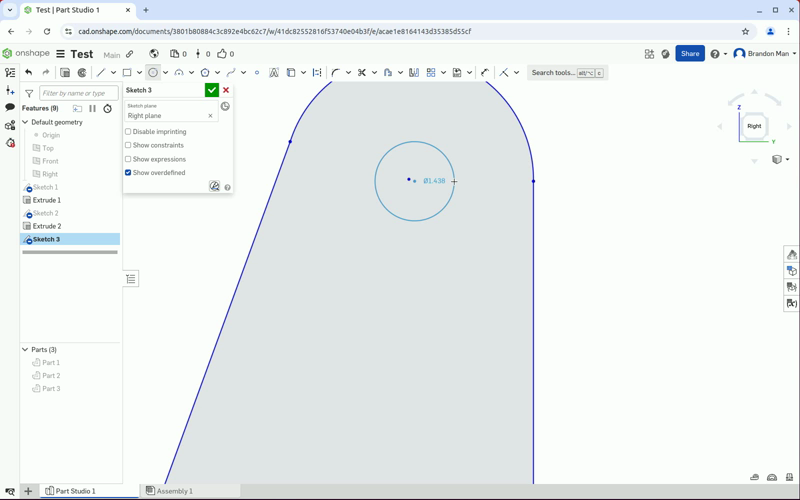
click(454, 181)
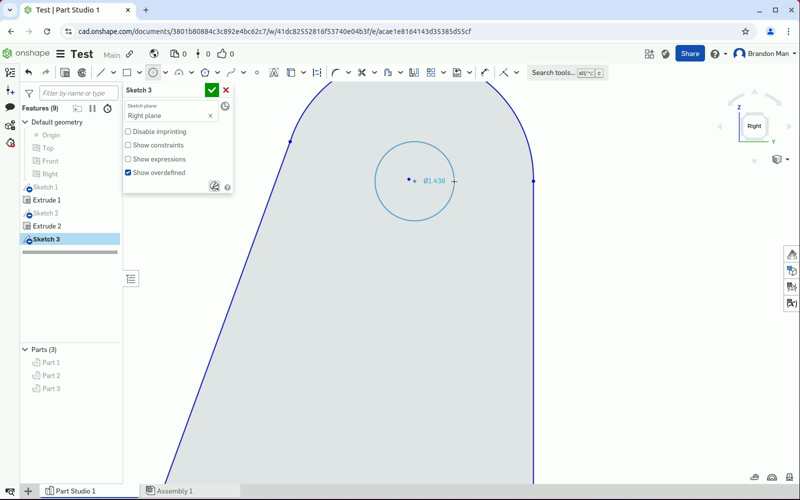
scroll(-6)
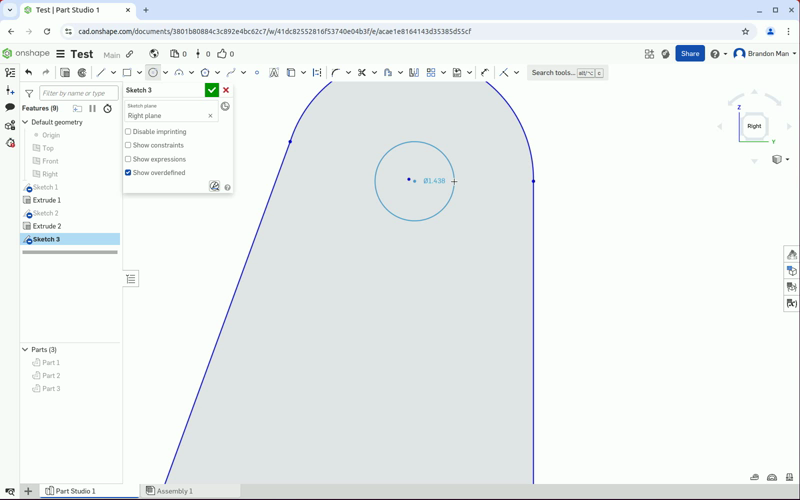
scroll(-6)
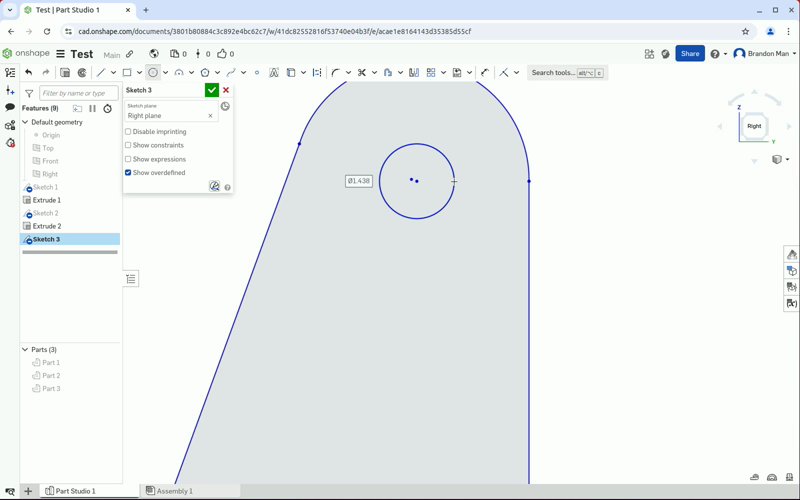
scroll(-6)
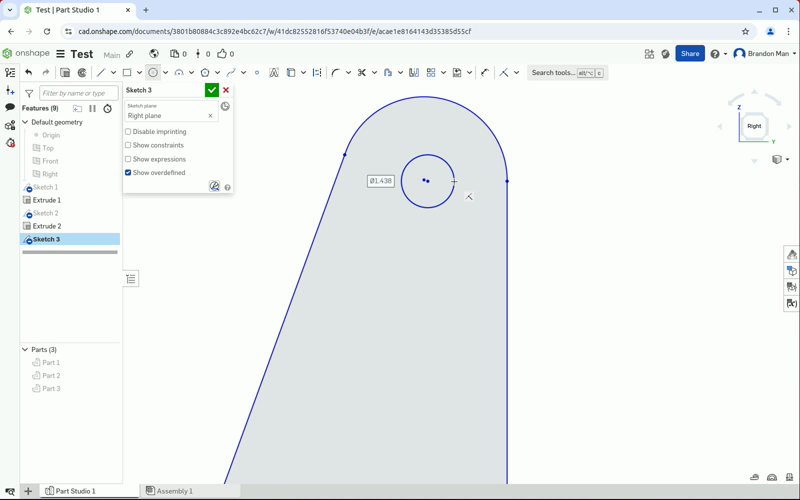
scroll(-6)
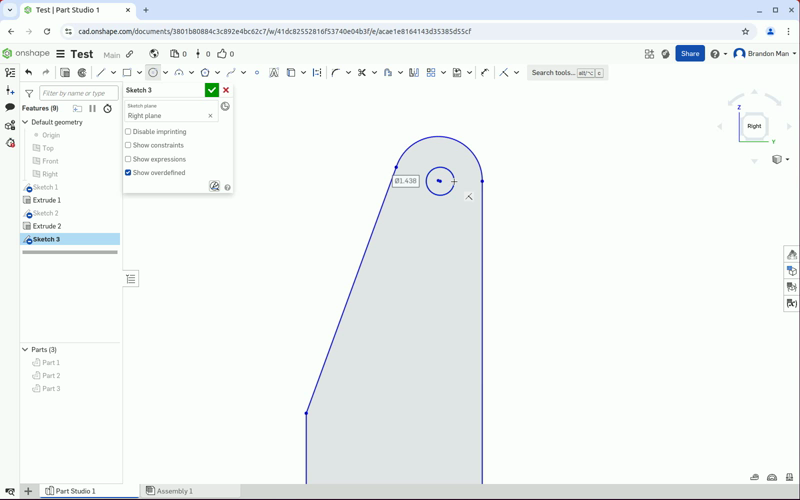
scroll(-6)
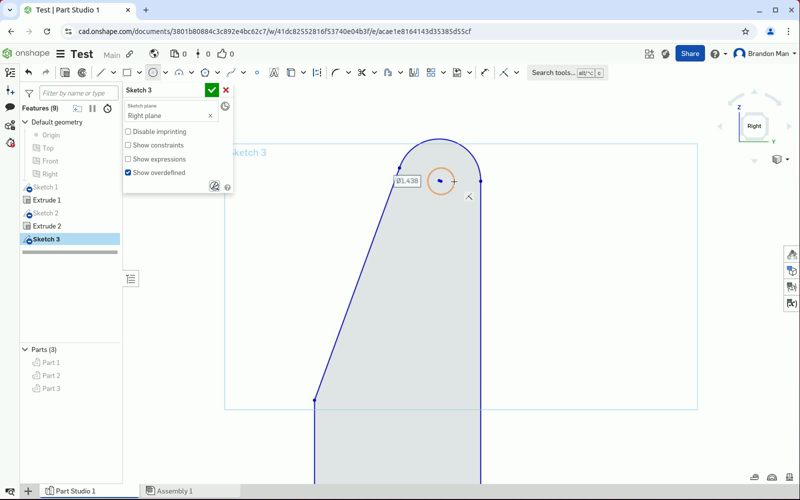
scroll(-6)
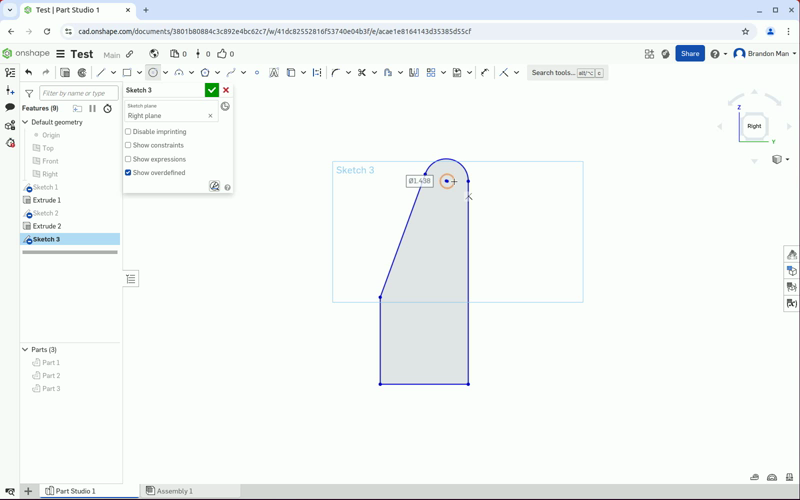
scroll(-6)
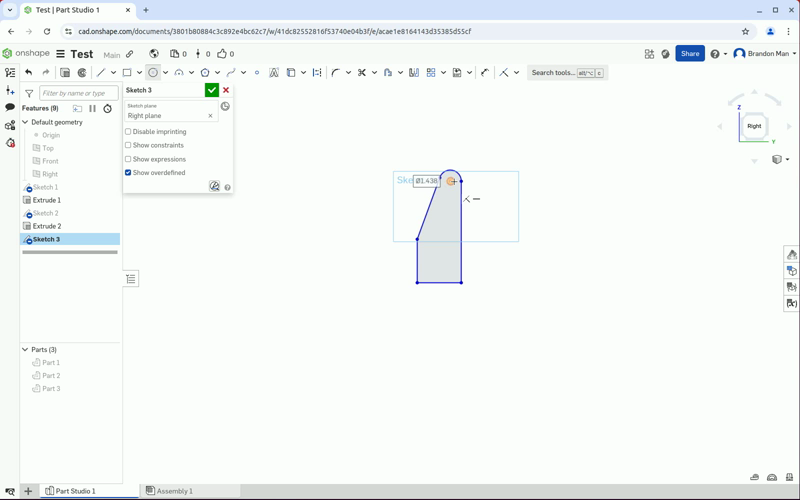
key(esc)
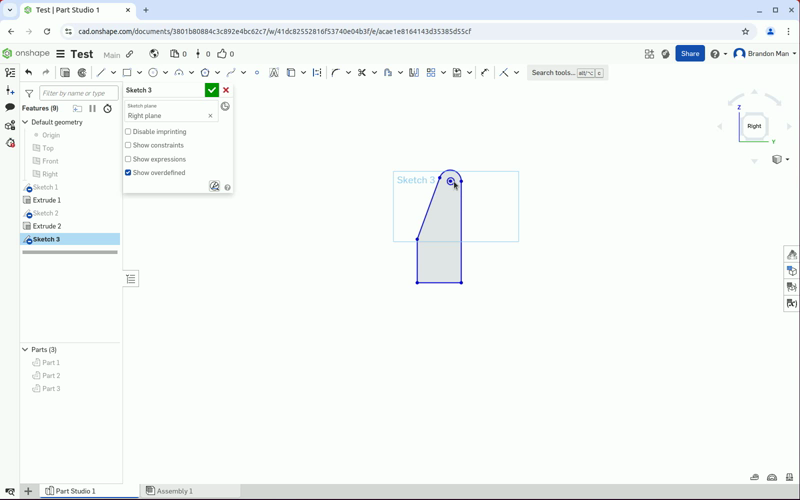
mouse_move(424, 247)
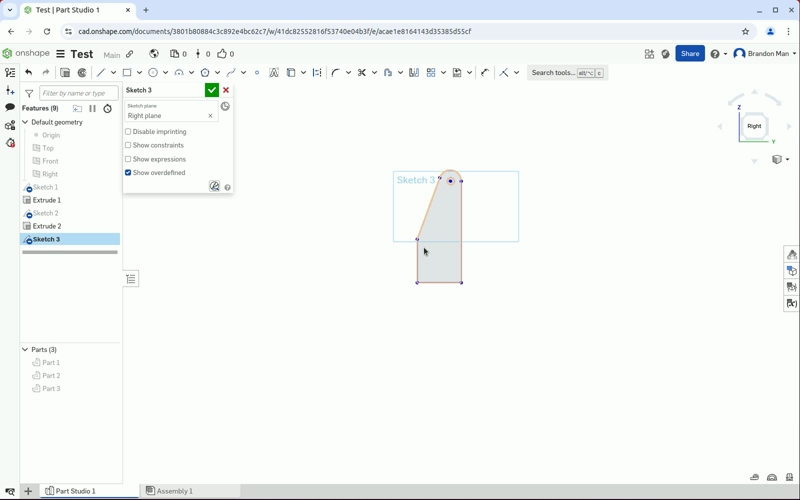
click(424, 247)
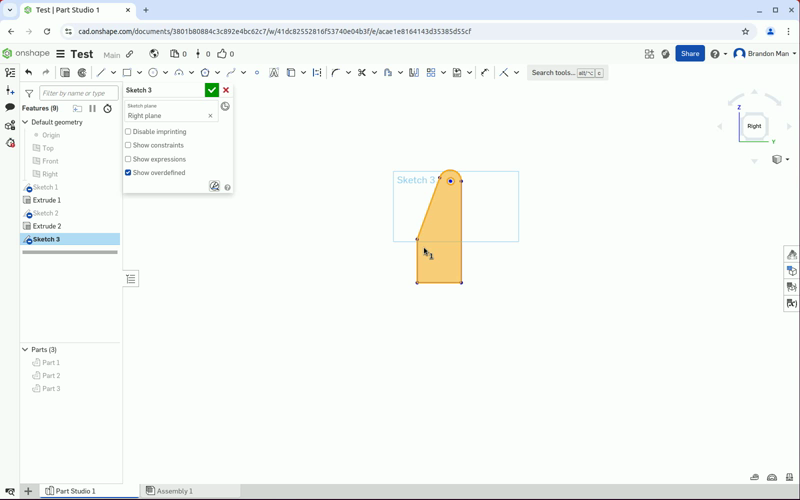
mouse_move(73, 352)
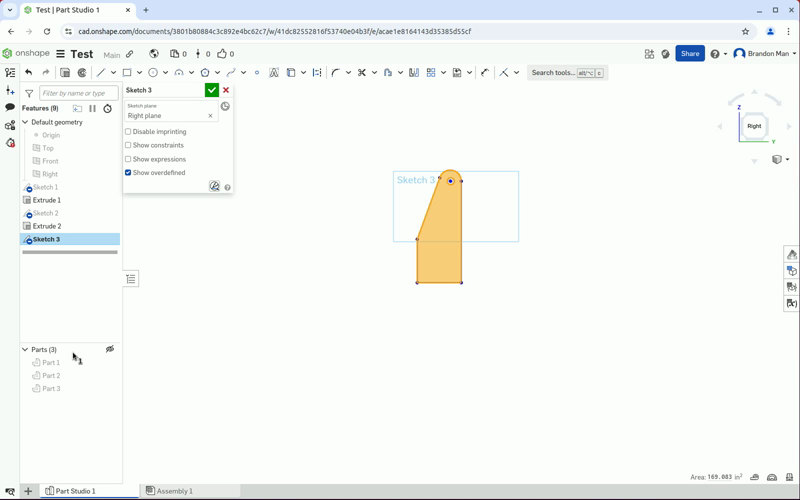
key(shift+y)
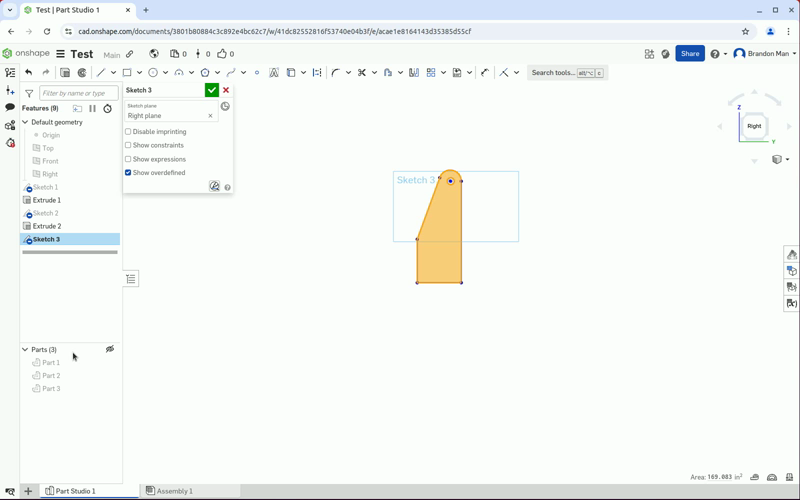
key(shift+e)
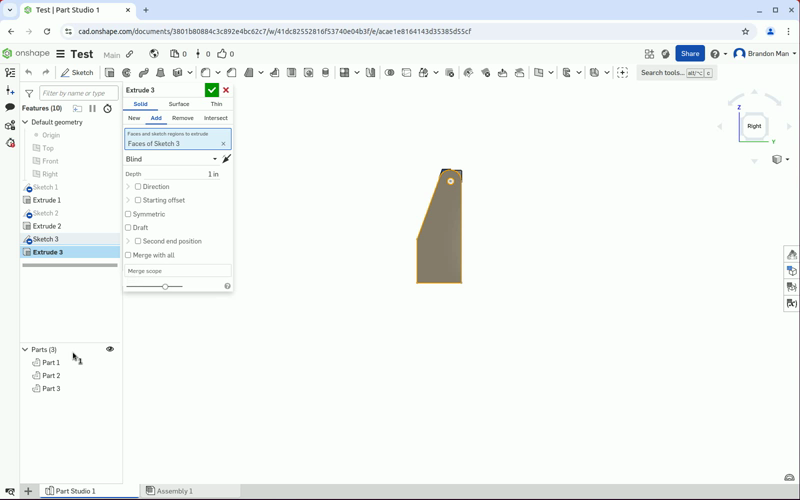
mouse_move(143, 106)
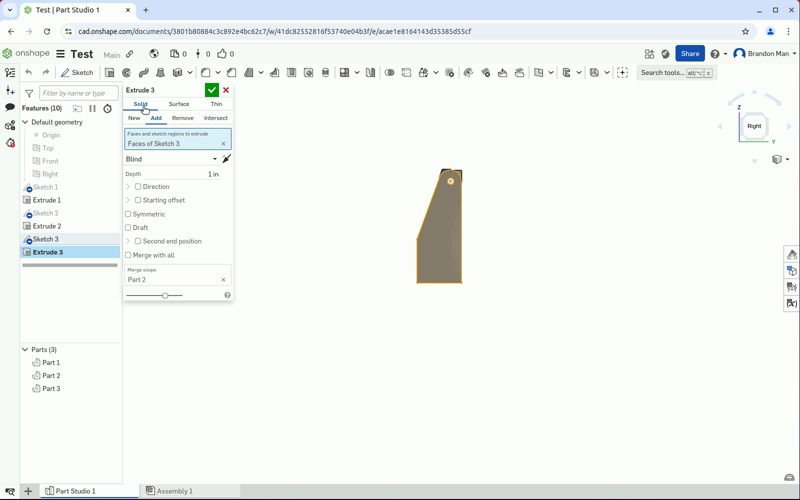
click(143, 106)
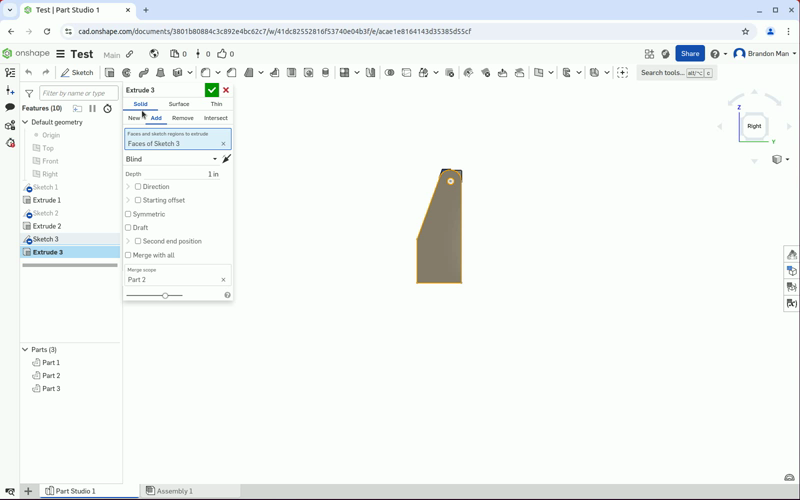
mouse_move(137, 120)
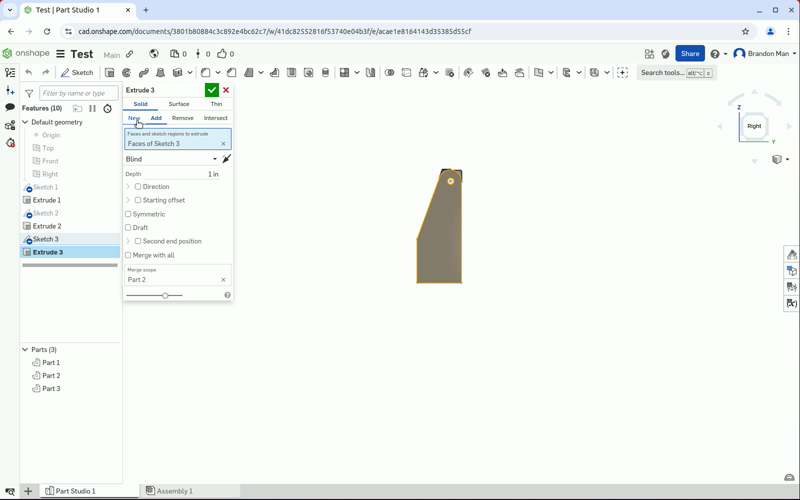
click(137, 120)
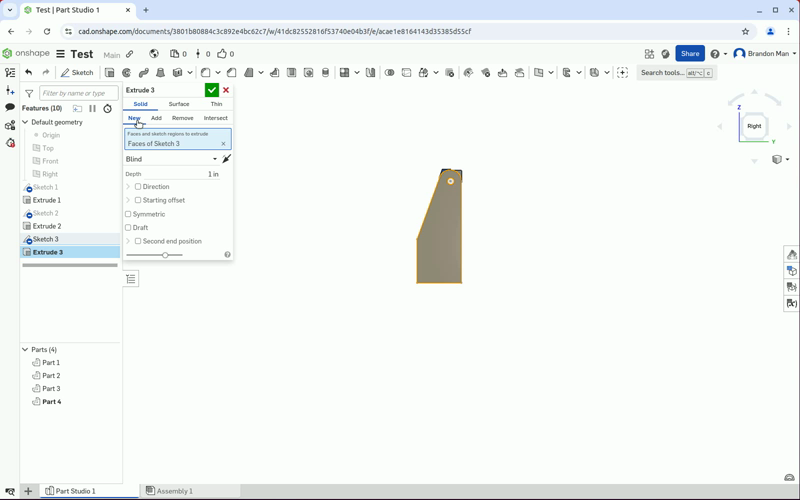
key(tab, 4)
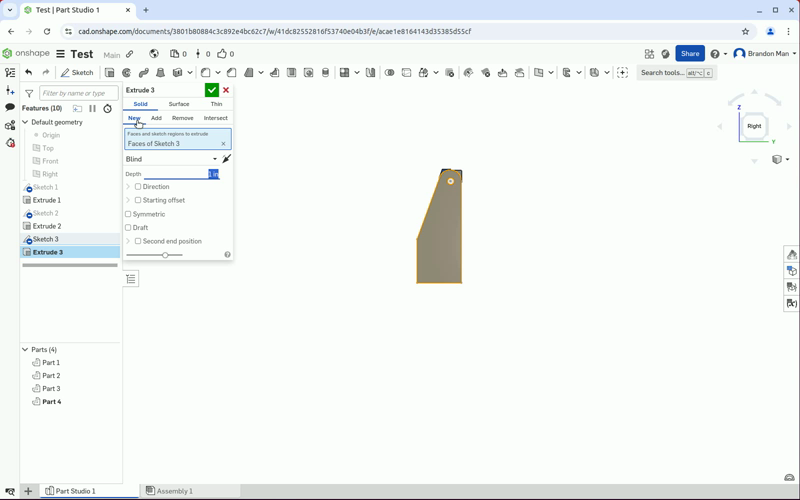
text(1.444)
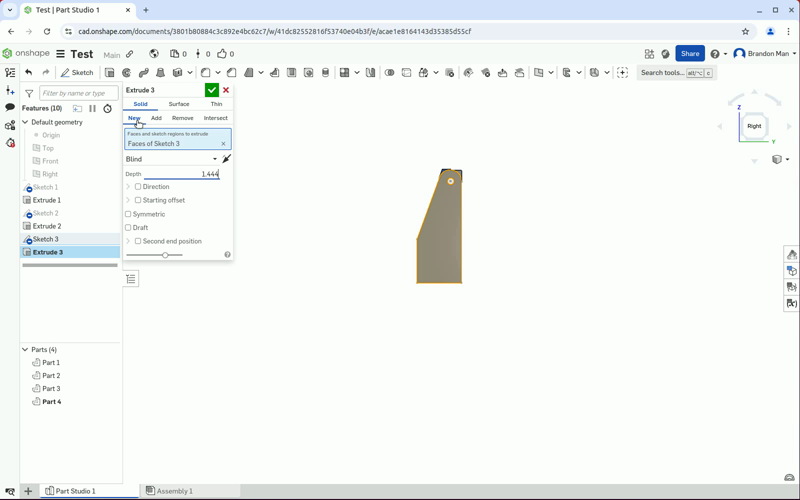
key(enter)
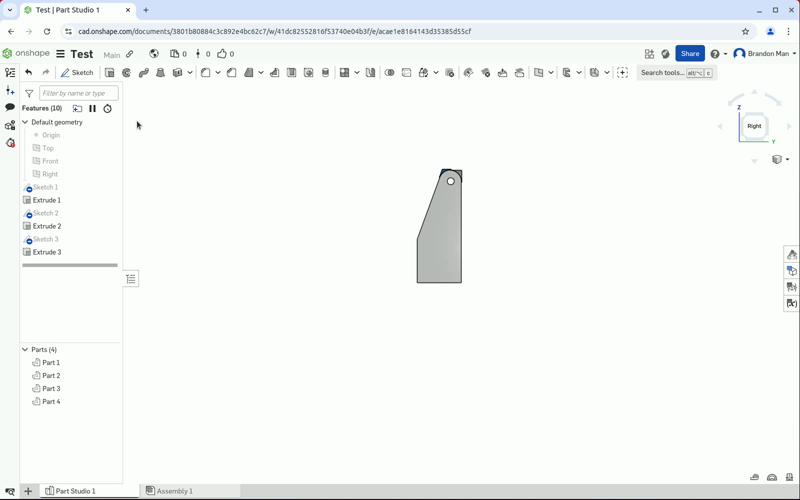
key(shift+h)
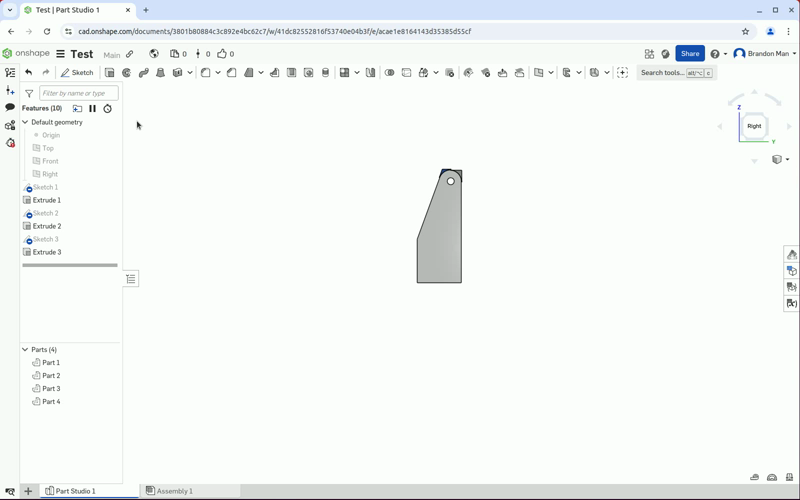
key(shift+h)
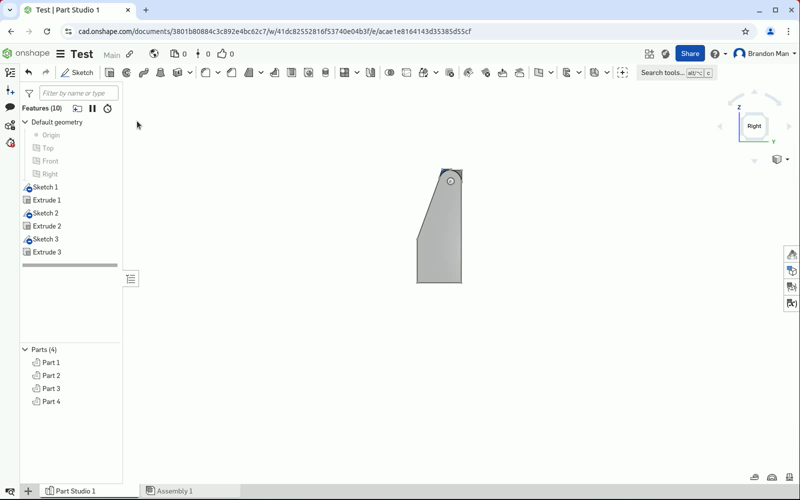
key(shift+7)
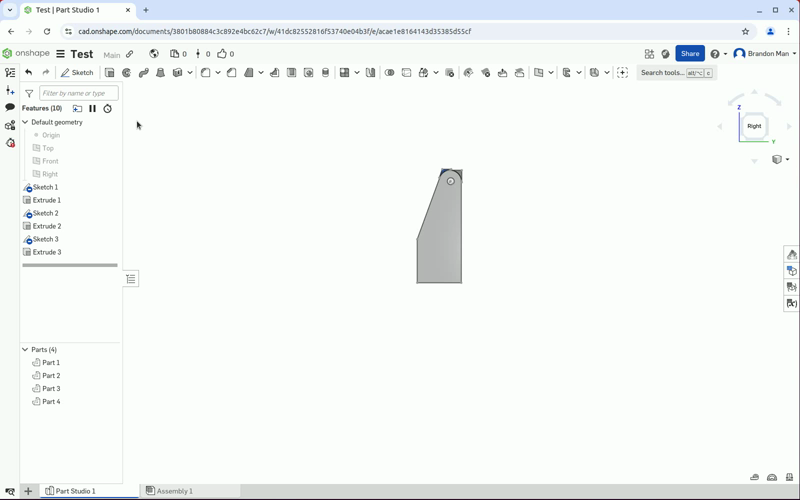
key(right, 2)
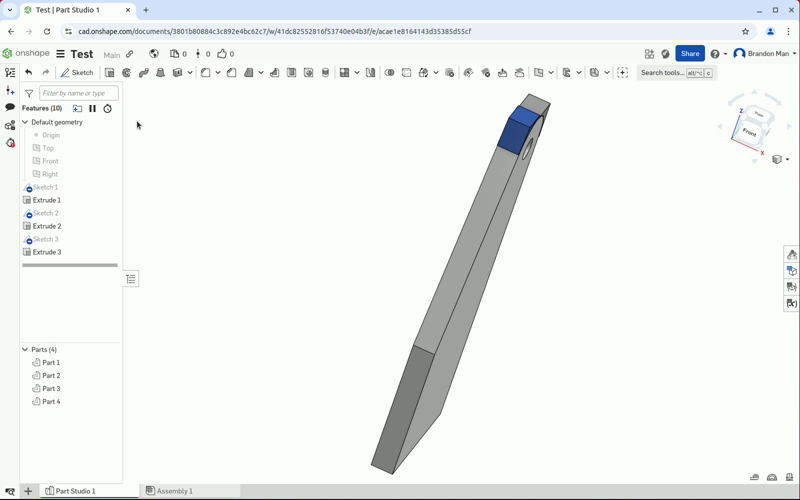
key(down, 2)
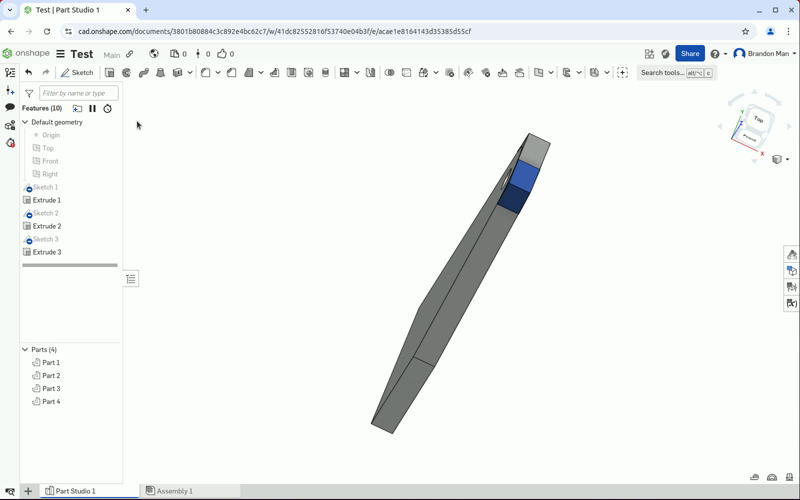
key(up, 2)
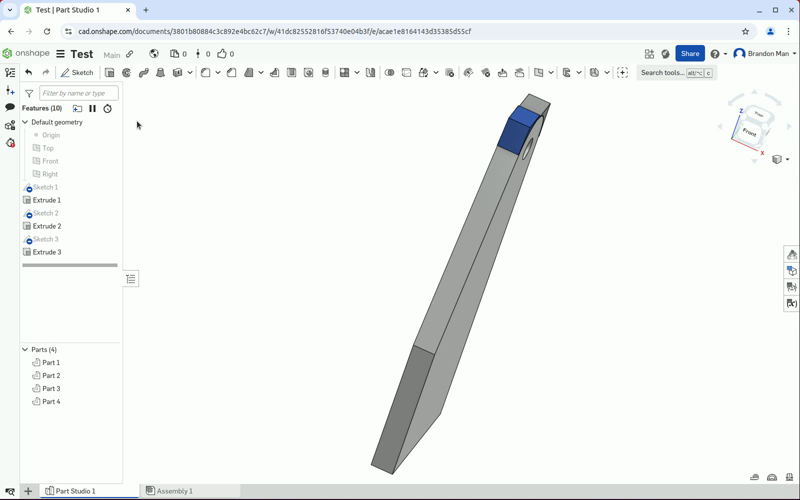
key(left, 2)
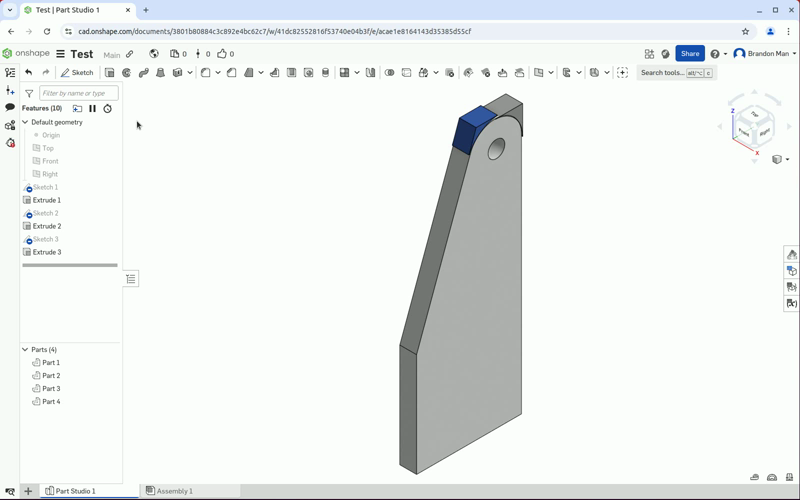
mouse_move(73, 189)
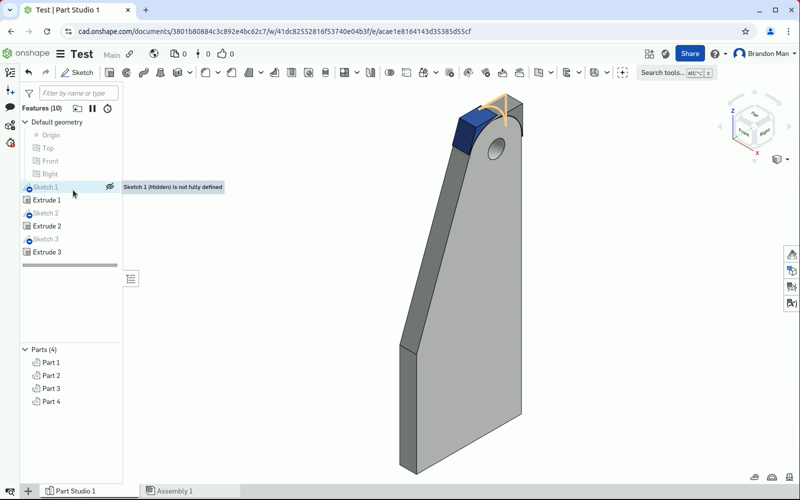
click(73, 189)